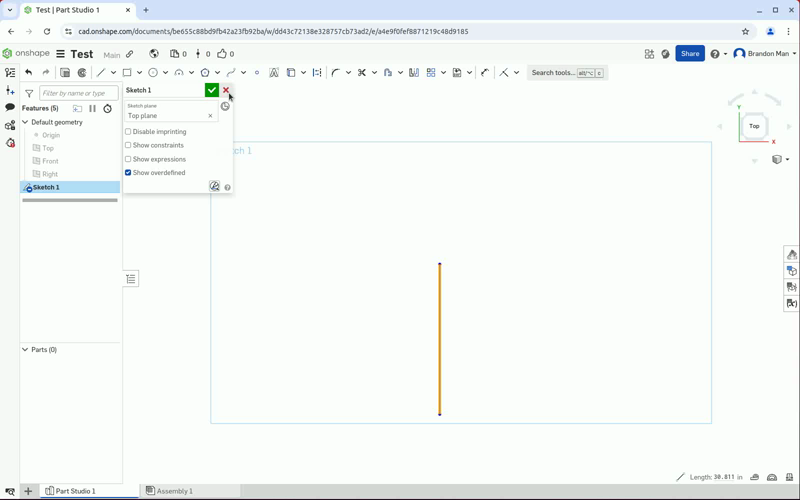
key(shift+h)
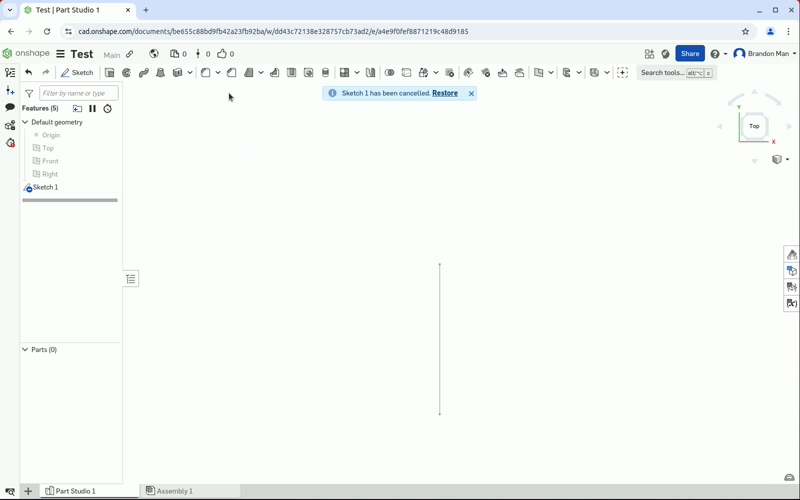
key(shift+s)
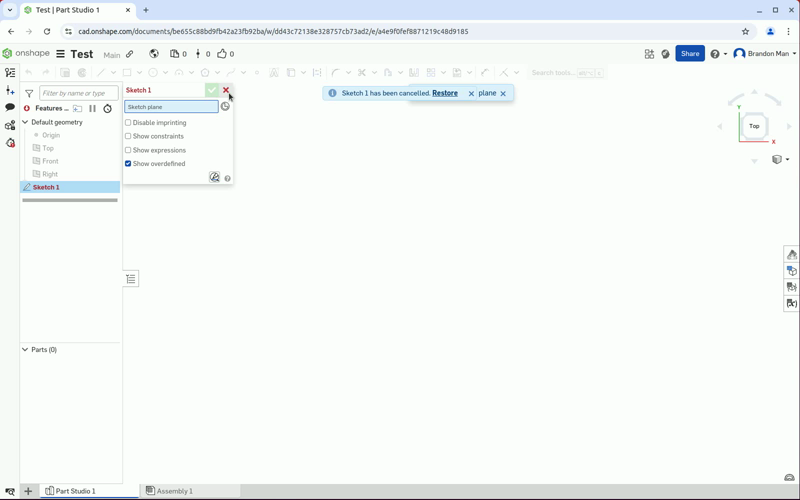
mouse_move(73, 150)
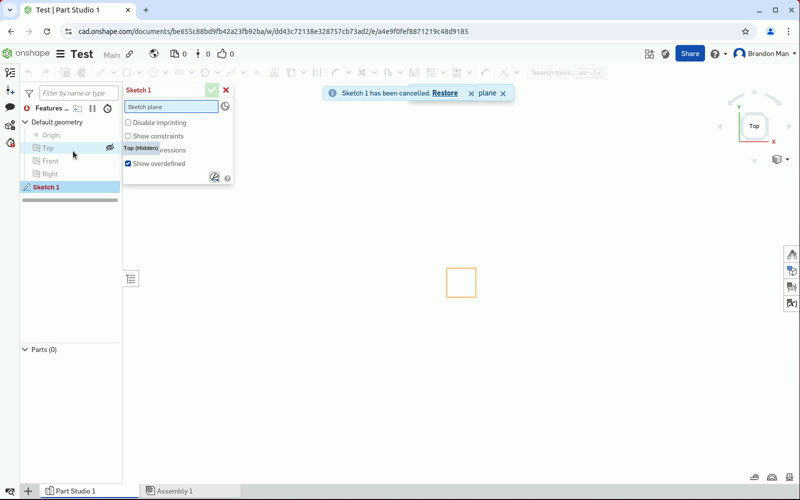
click(73, 150)
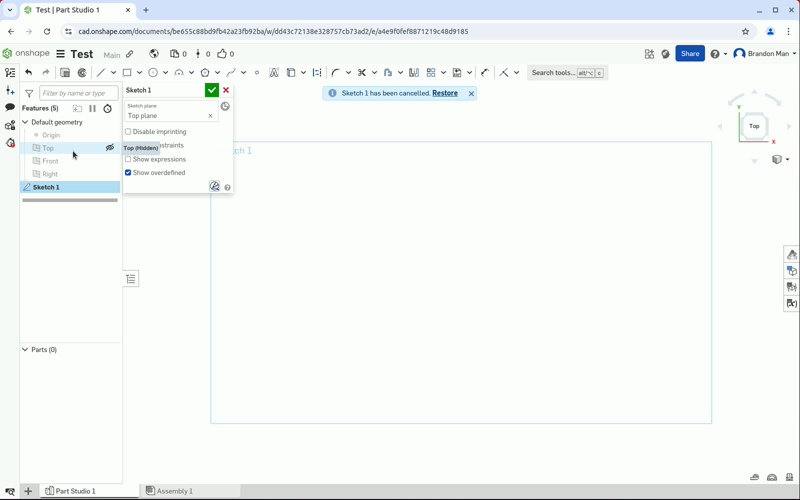
mouse_move(73, 352)
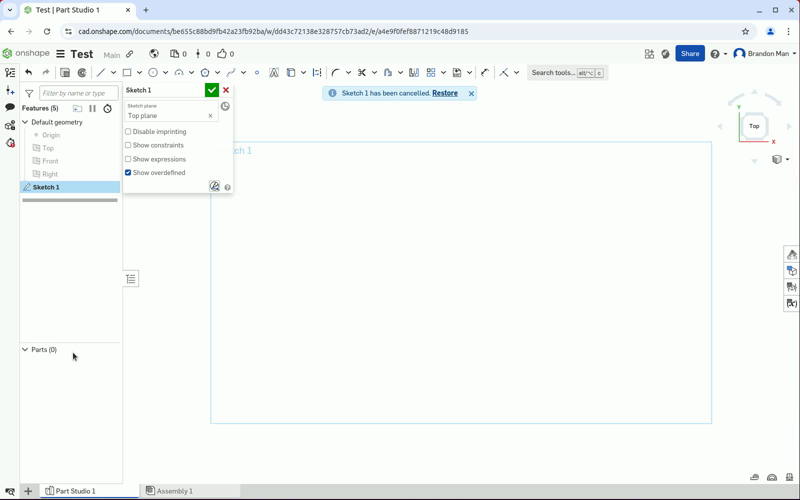
key(y)
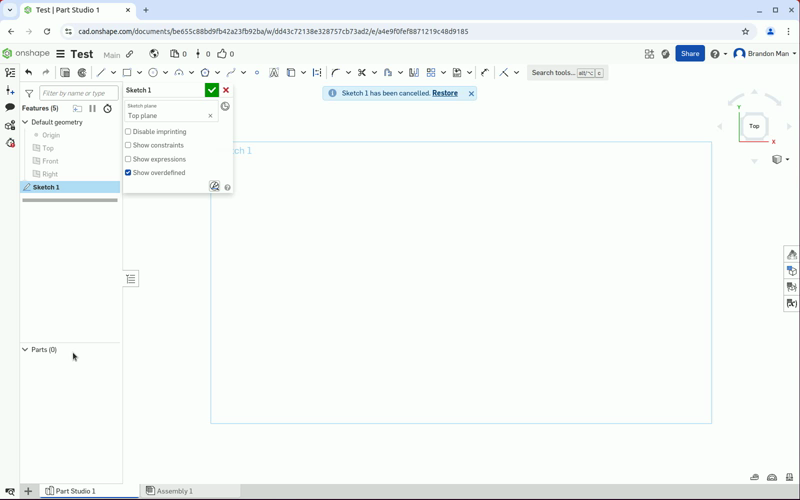
key(l)
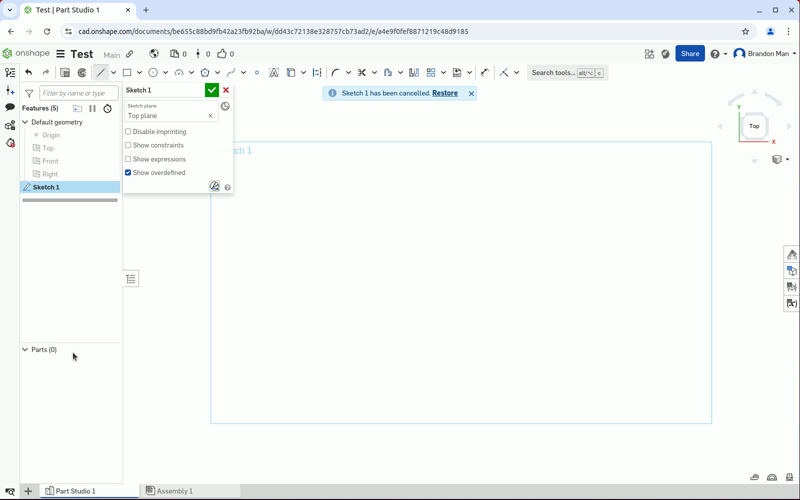
key_down(shift)
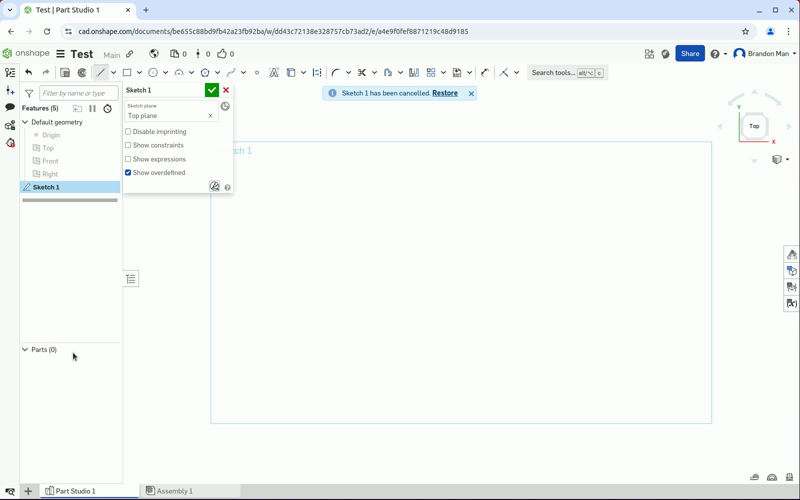
mouse_move(460, 382)
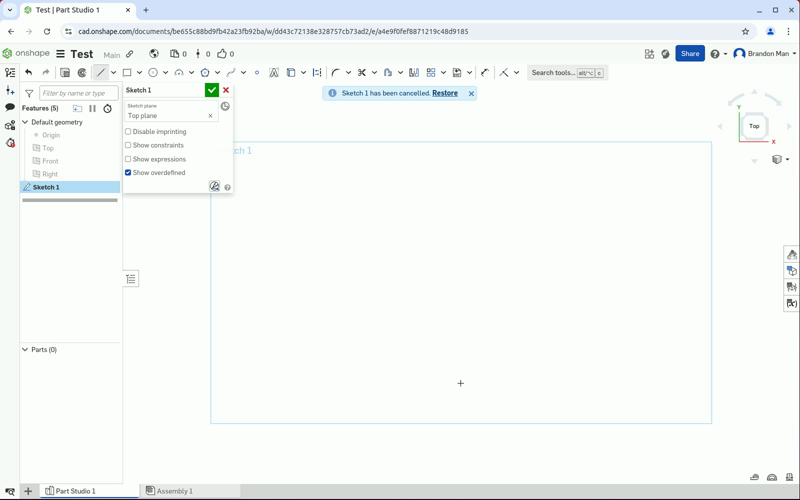
click(460, 382)
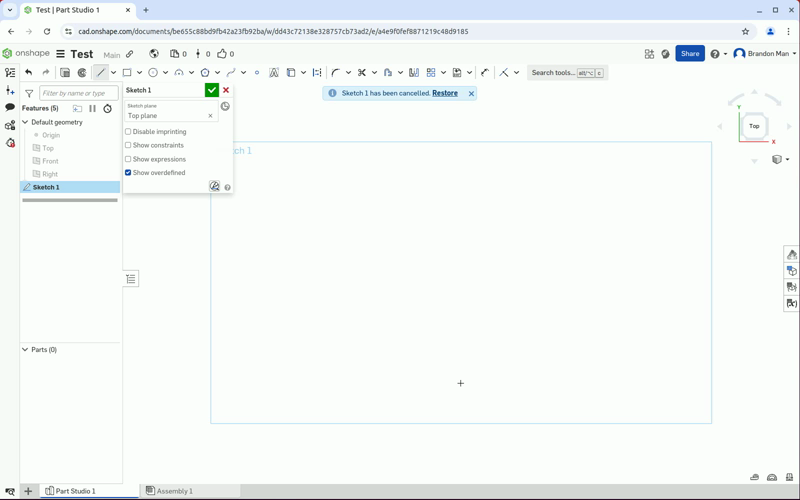
key_up(shift)
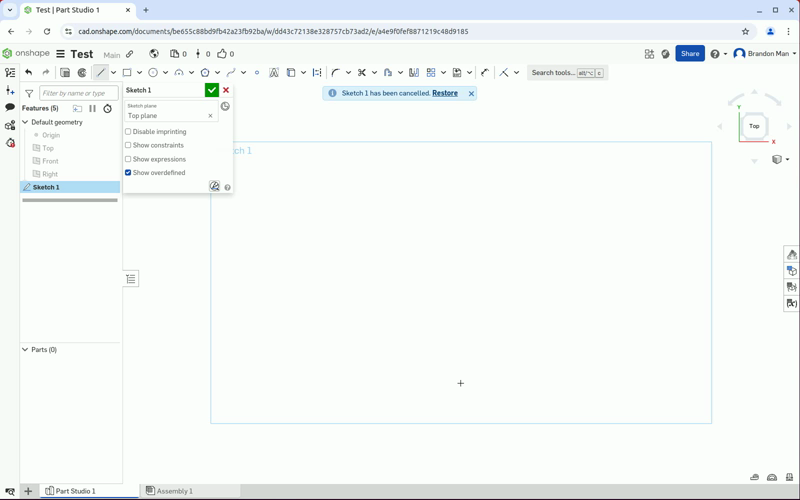
key_down(shift)
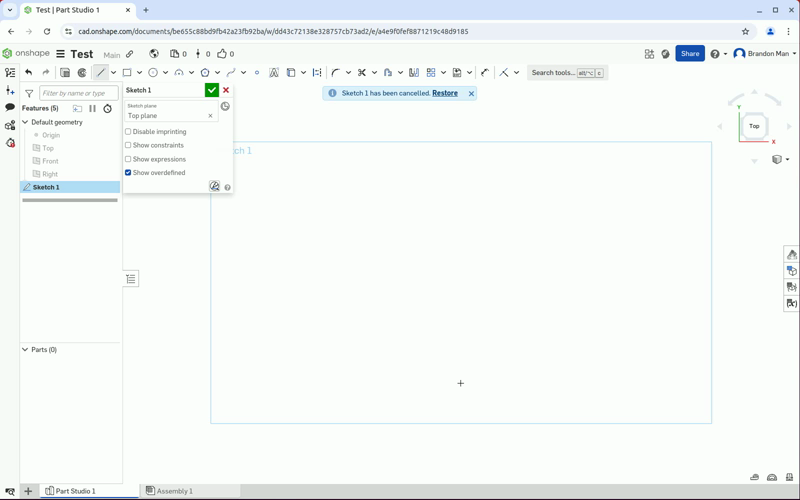
mouse_move(490, 382)
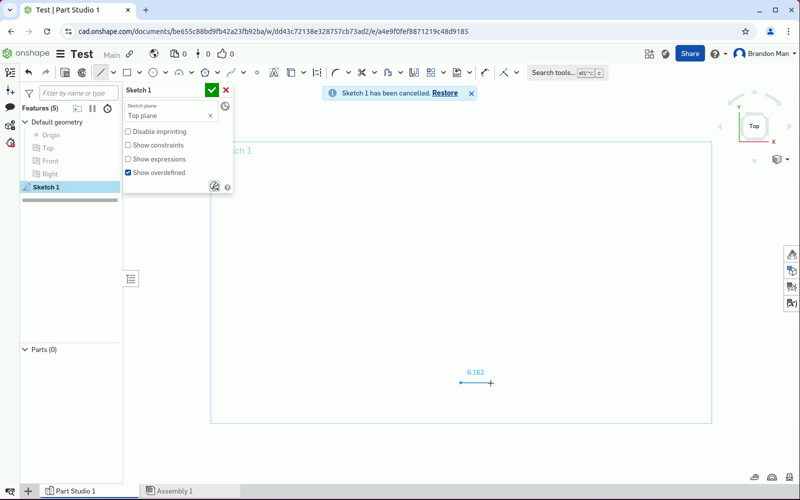
mouse_move(486, 382)
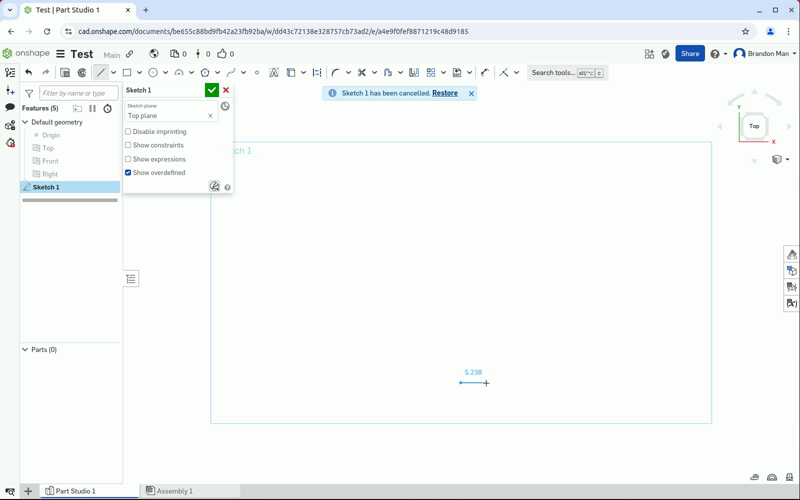
click(486, 382)
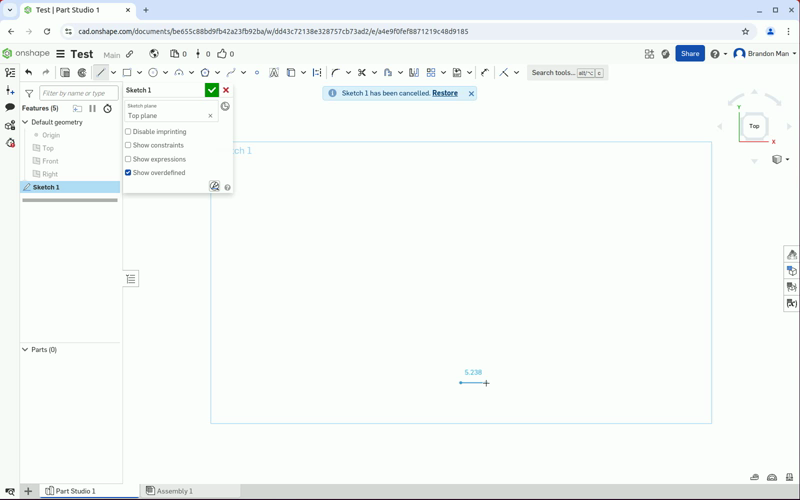
key_up(shift)
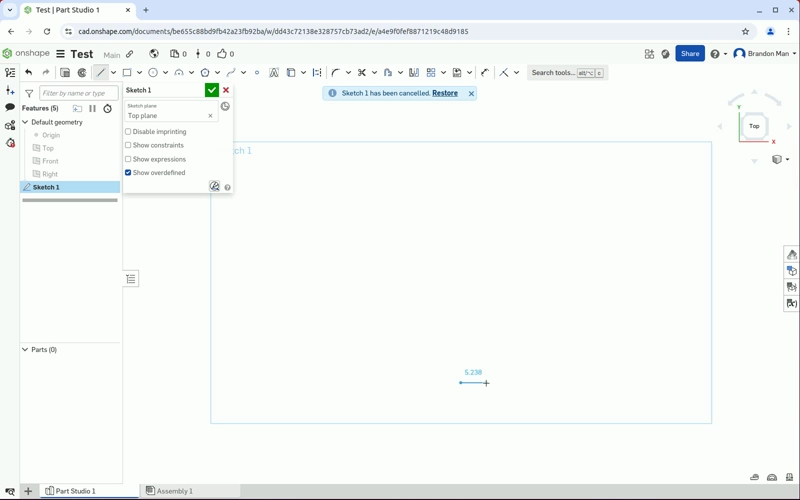
key_down(shift)
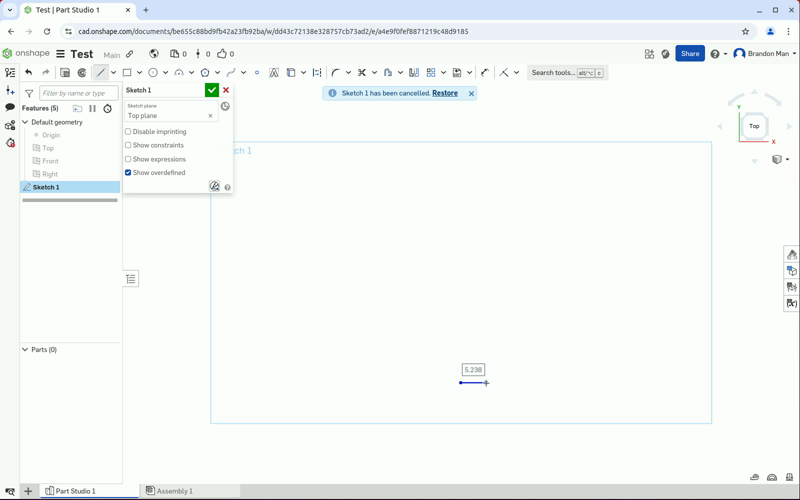
mouse_move(516, 382)
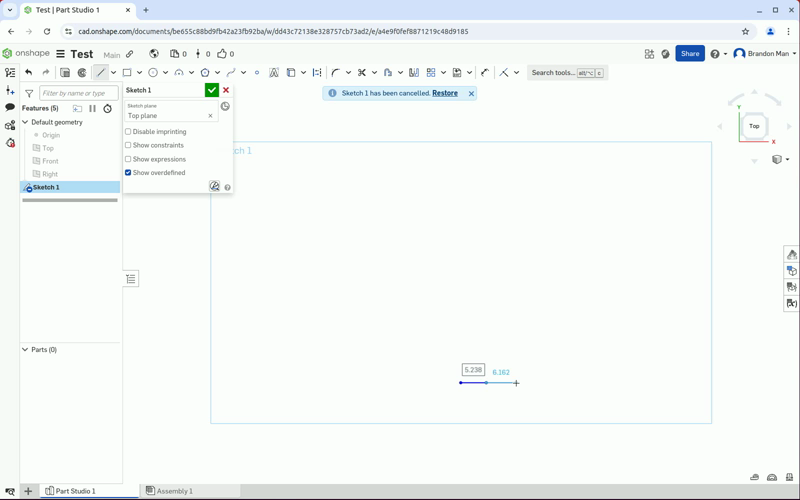
mouse_move(535, 382)
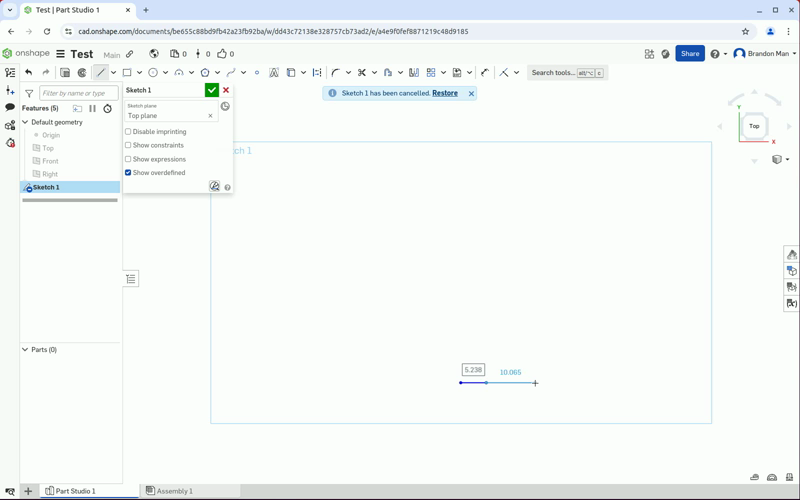
click(535, 382)
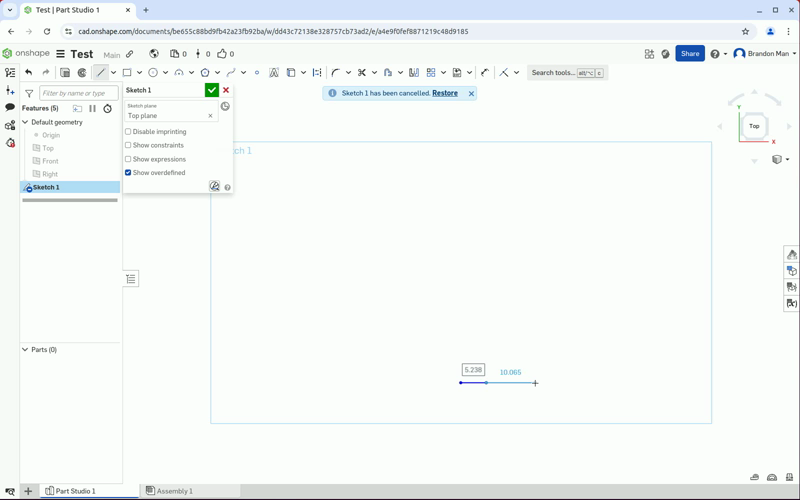
key_up(shift)
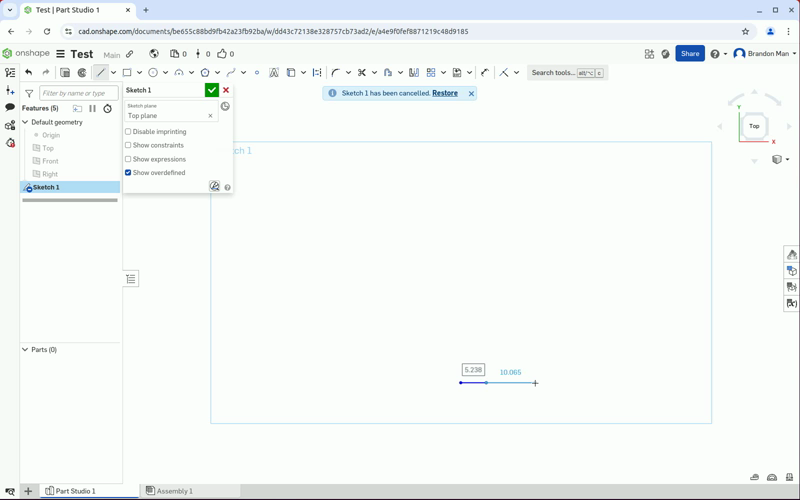
key_down(shift)
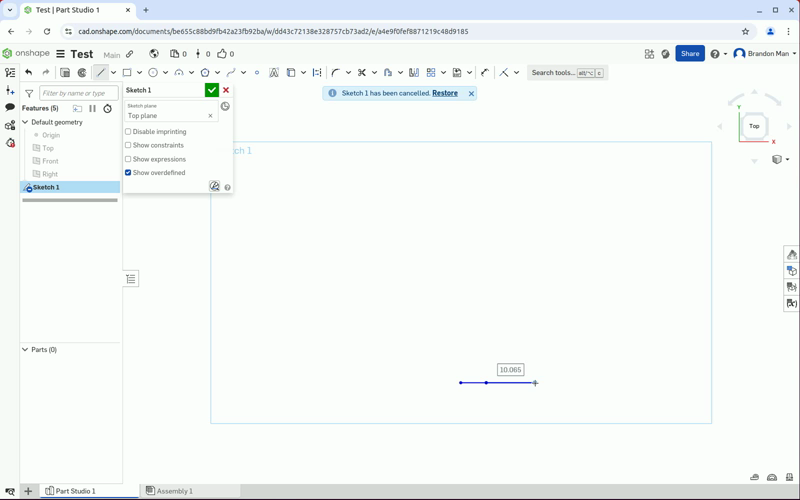
mouse_move(565, 382)
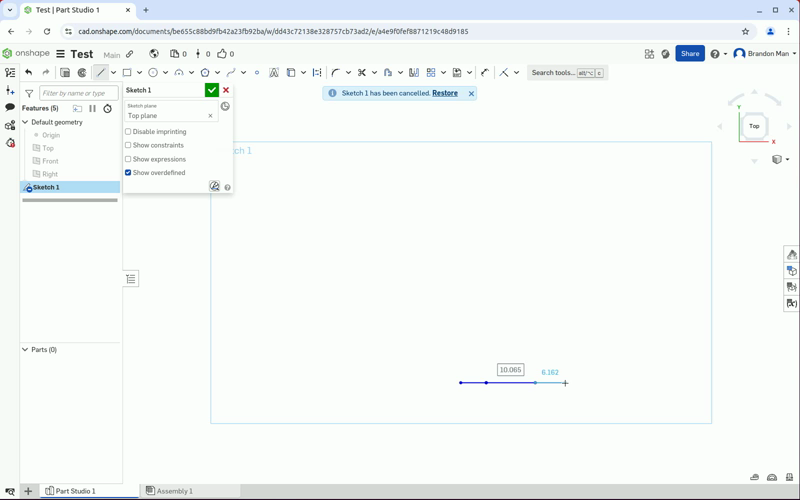
mouse_move(560, 382)
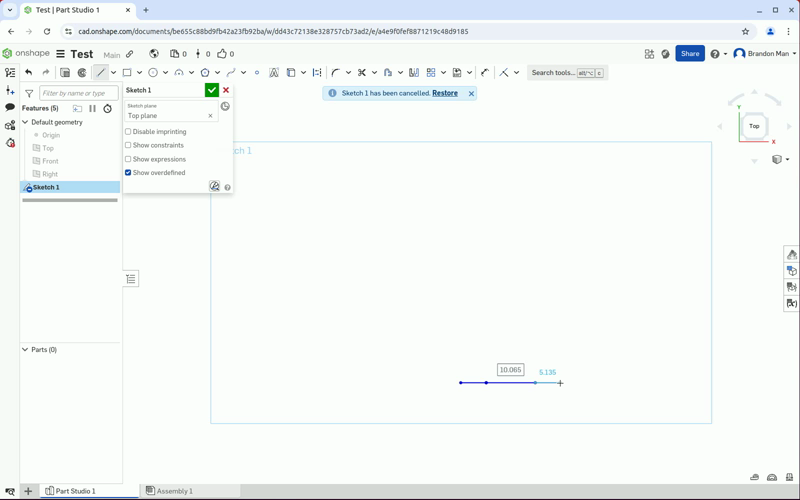
click(560, 382)
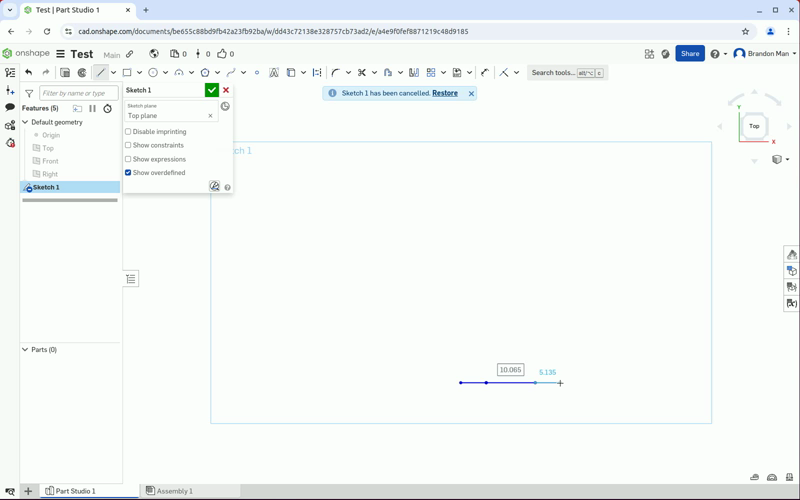
key_up(shift)
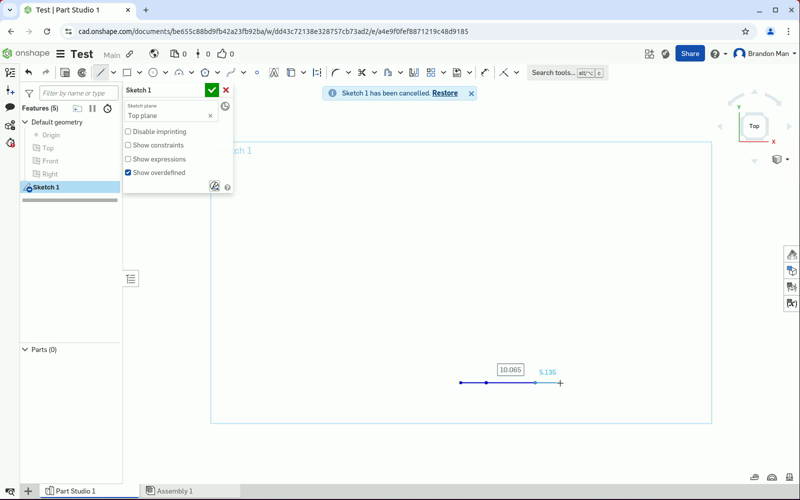
key_down(shift)
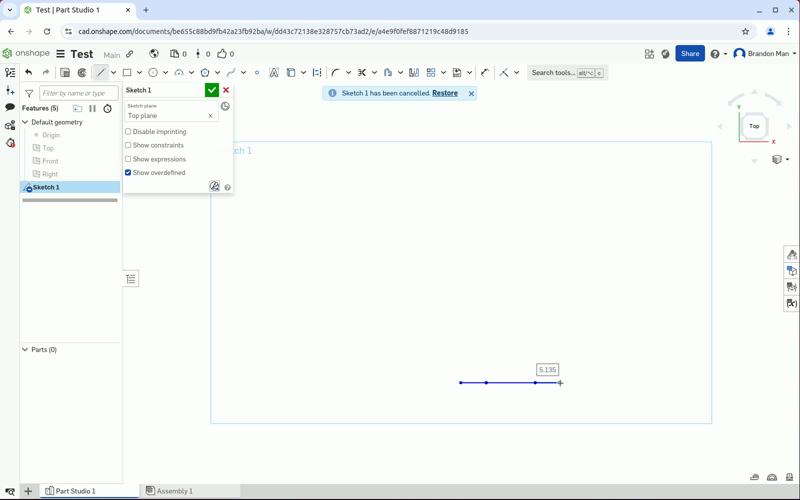
mouse_move(560, 282)
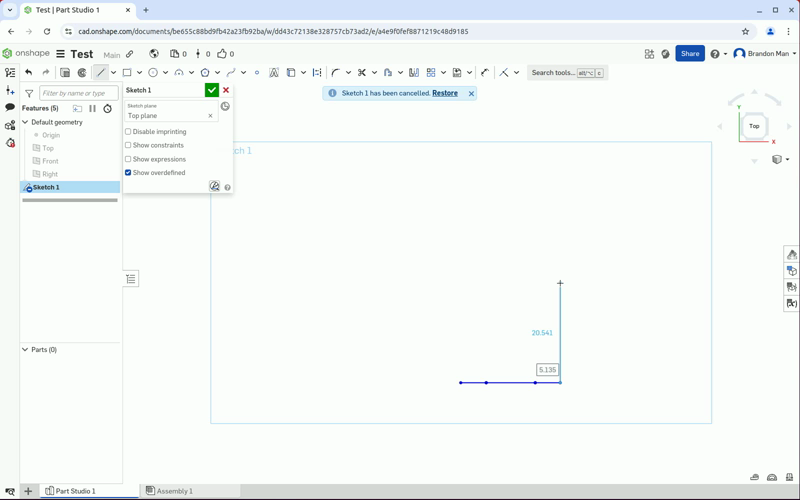
click(560, 282)
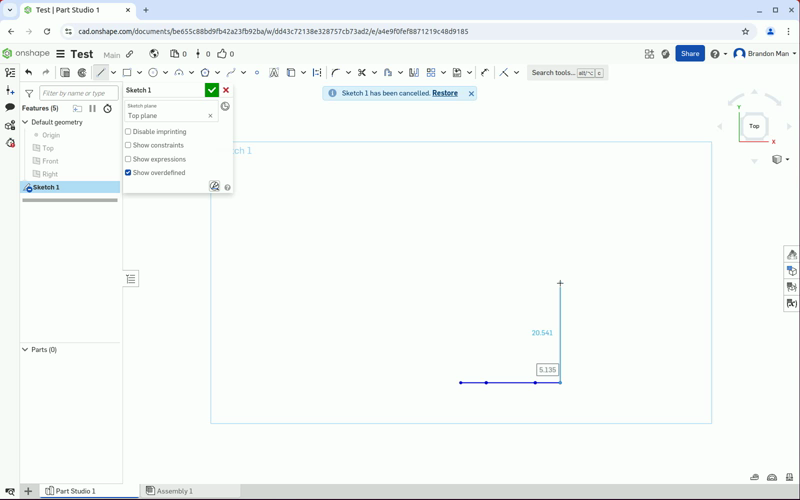
key_up(shift)
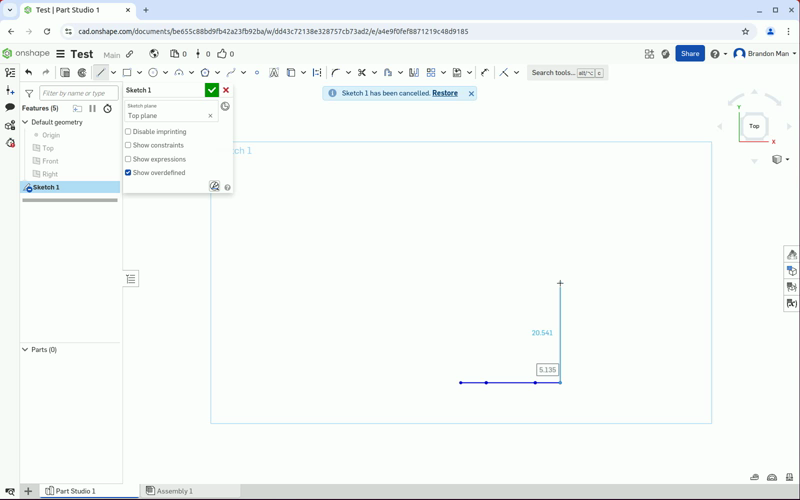
key_down(shift)
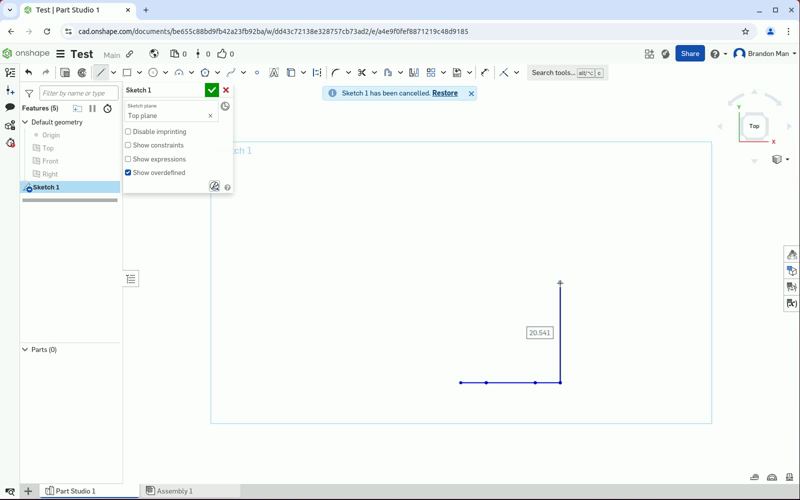
mouse_move(589, 282)
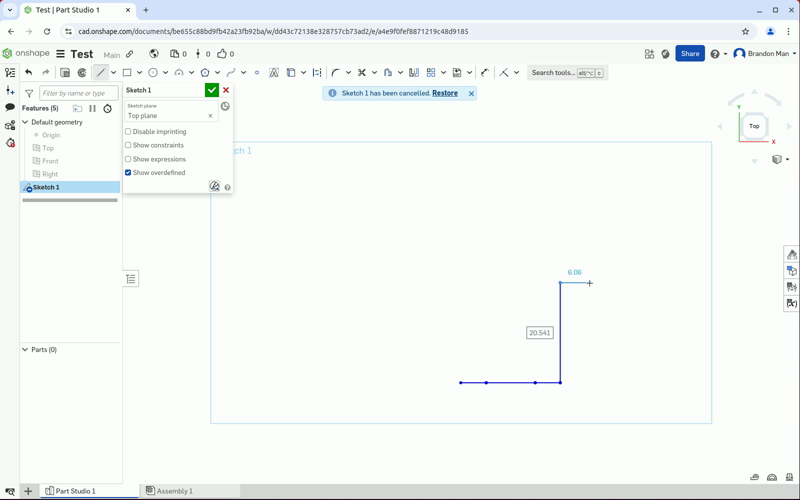
mouse_move(535, 282)
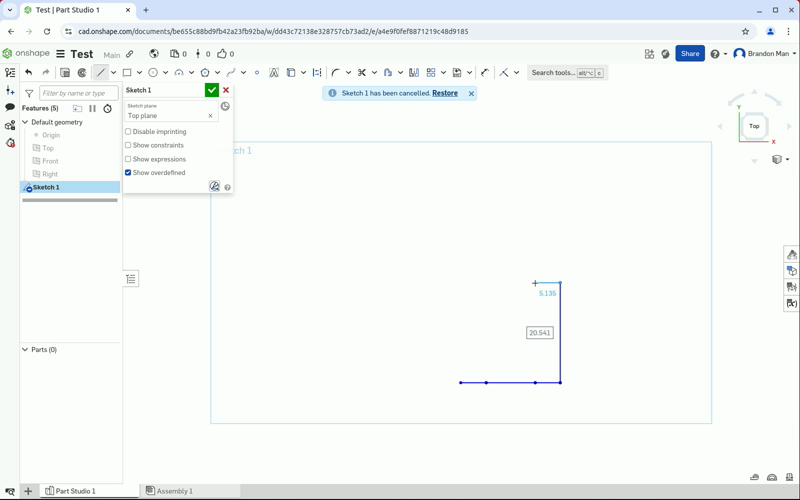
click(535, 282)
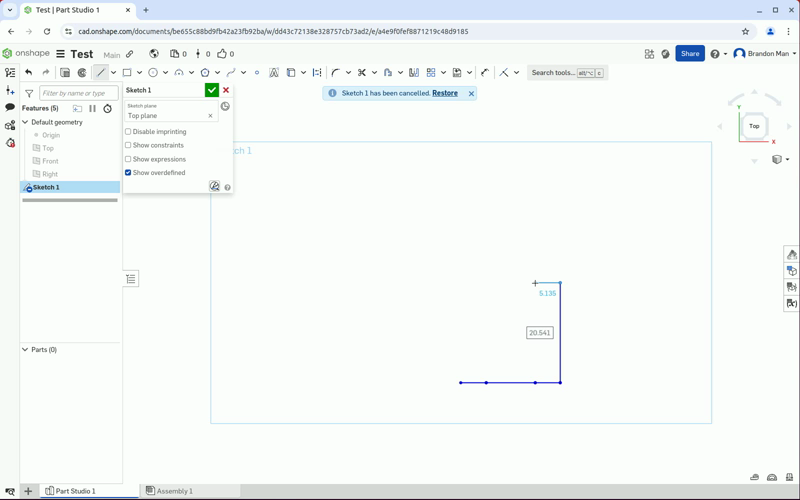
key_up(shift)
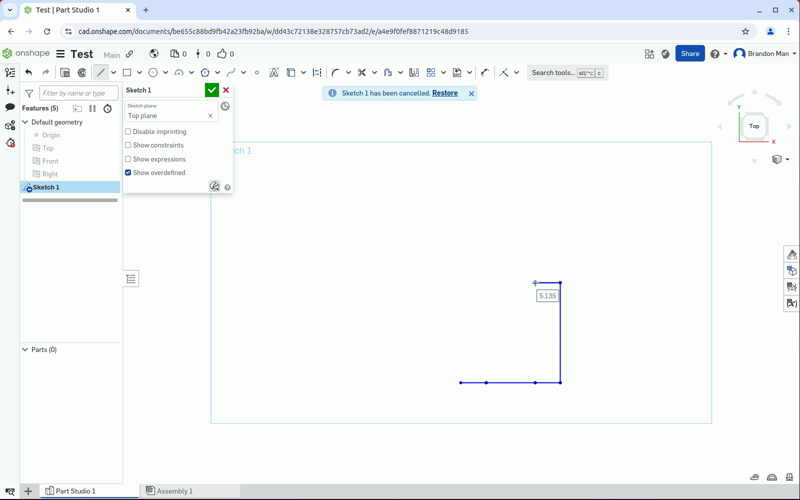
key_down(shift)
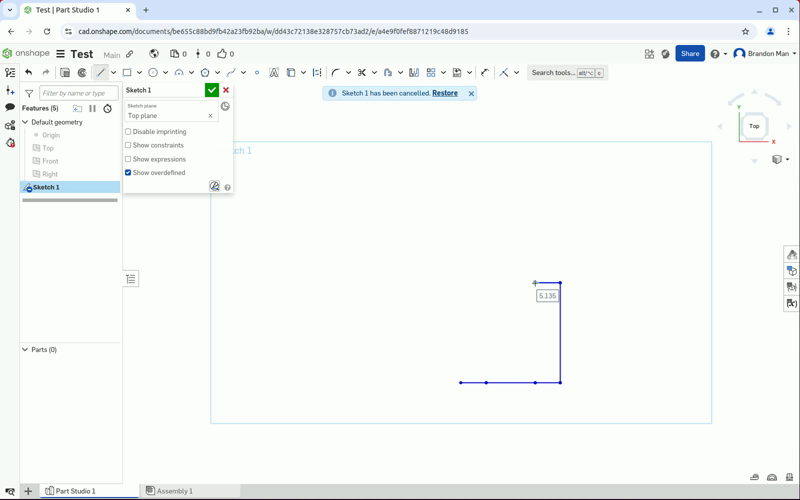
mouse_move(565, 282)
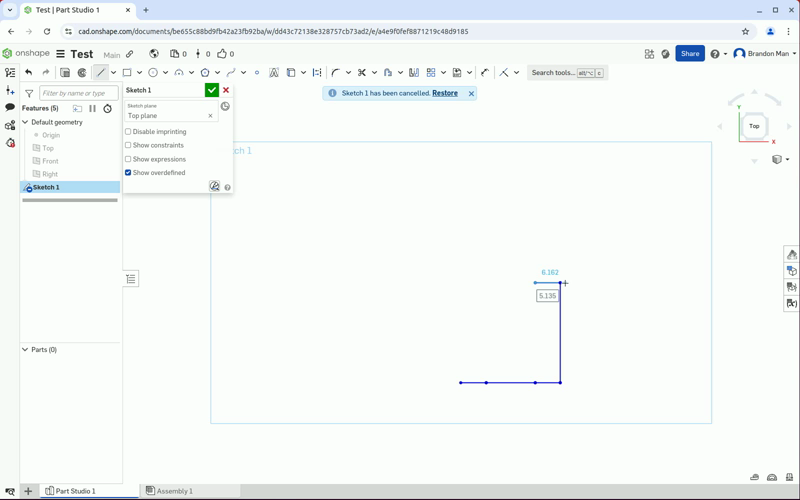
mouse_move(486, 282)
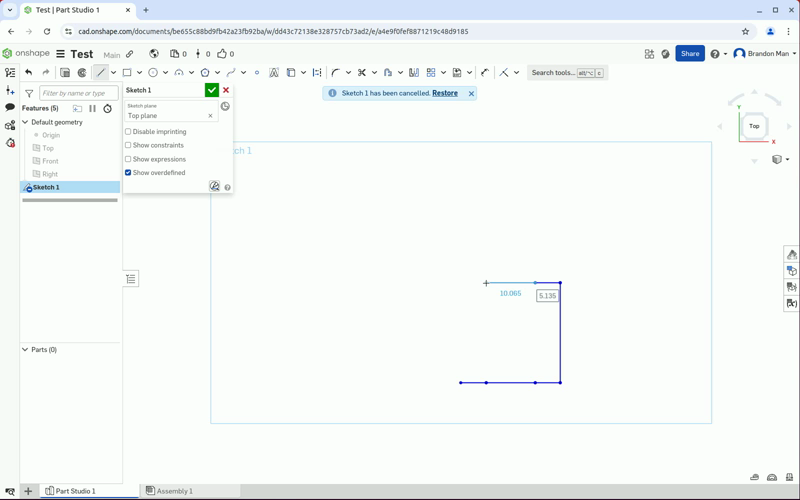
click(486, 282)
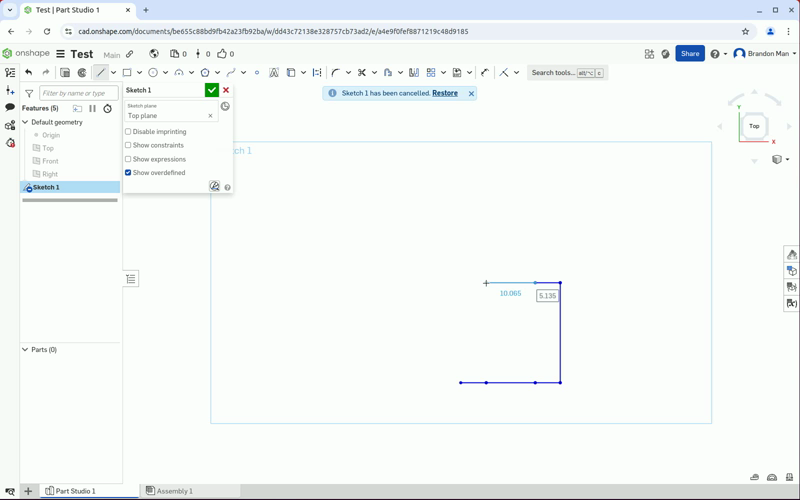
key_up(shift)
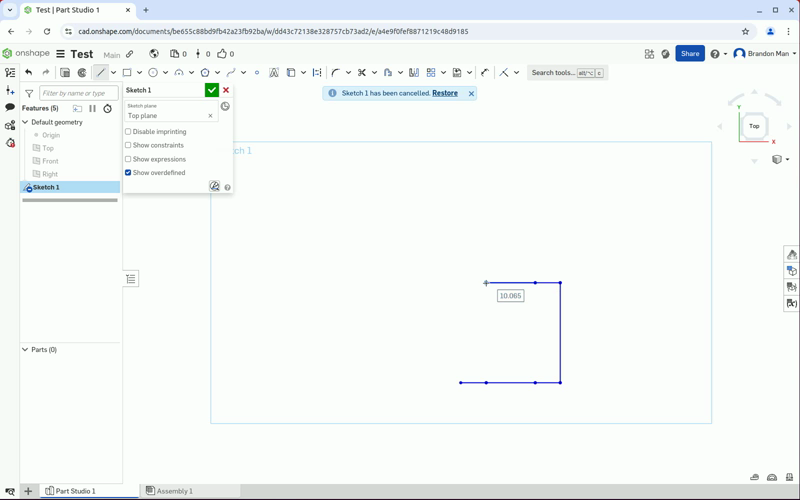
key_down(shift)
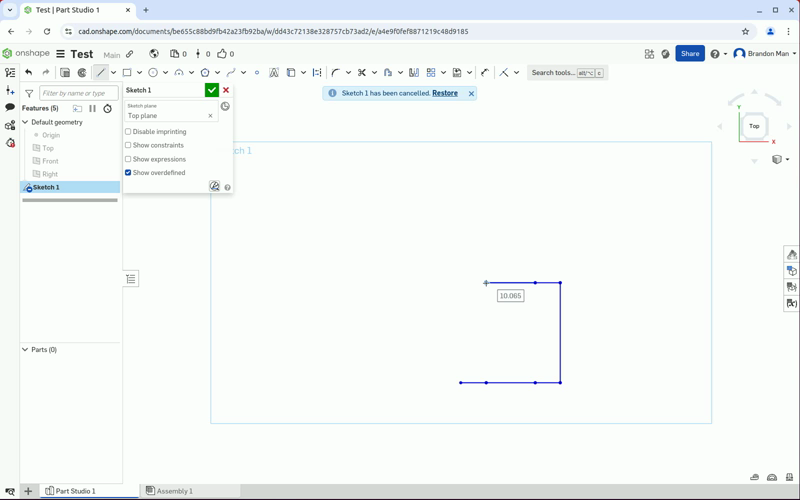
mouse_move(516, 282)
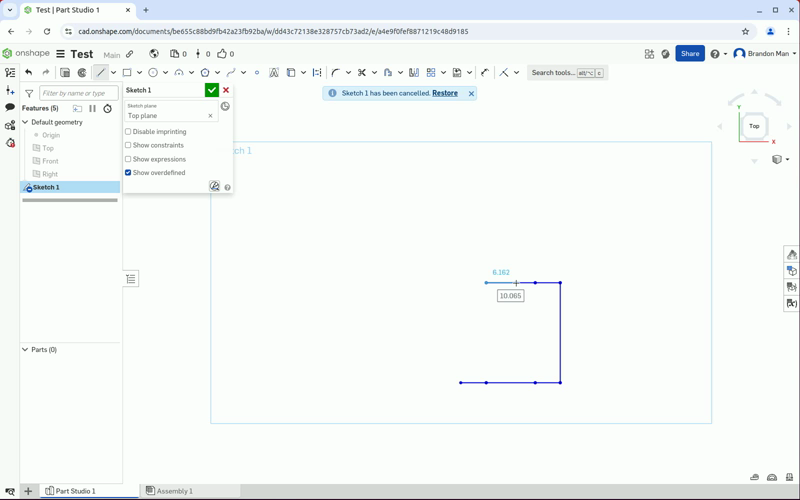
mouse_move(460, 282)
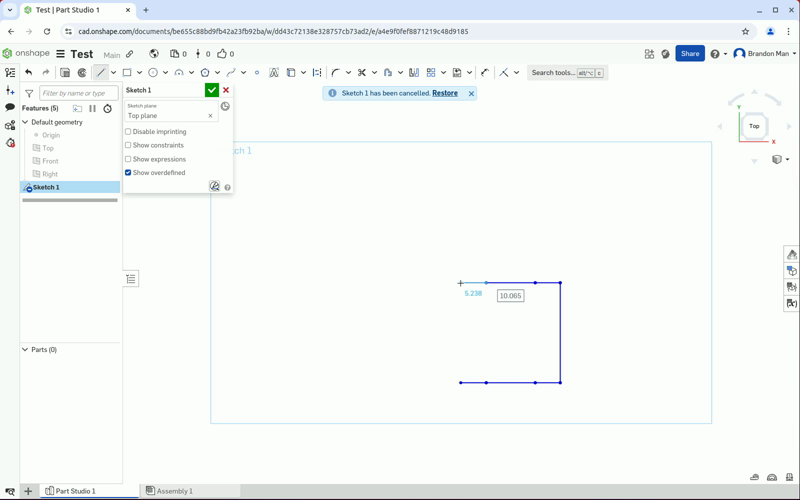
click(460, 282)
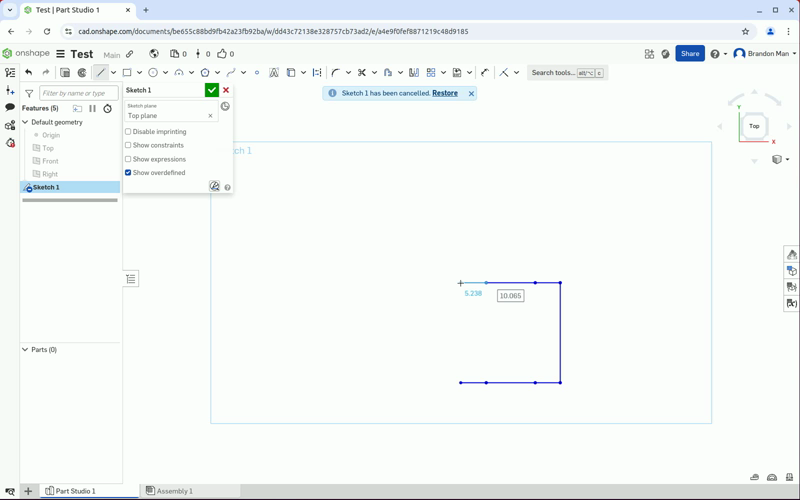
key_up(shift)
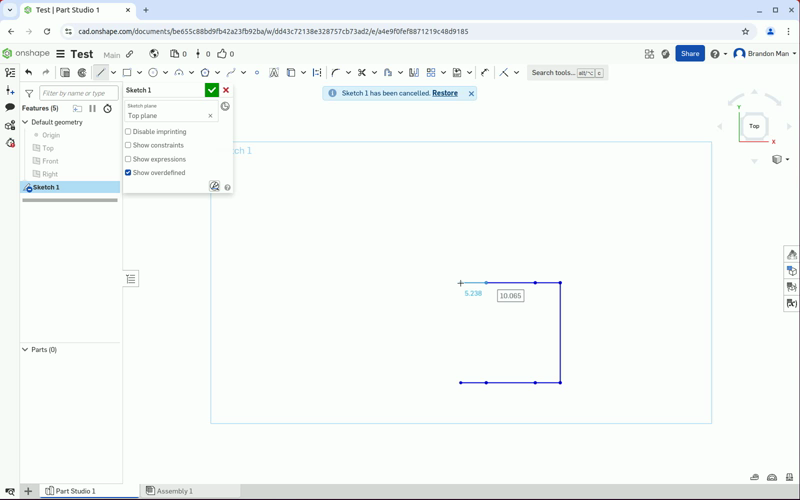
key_down(shift)
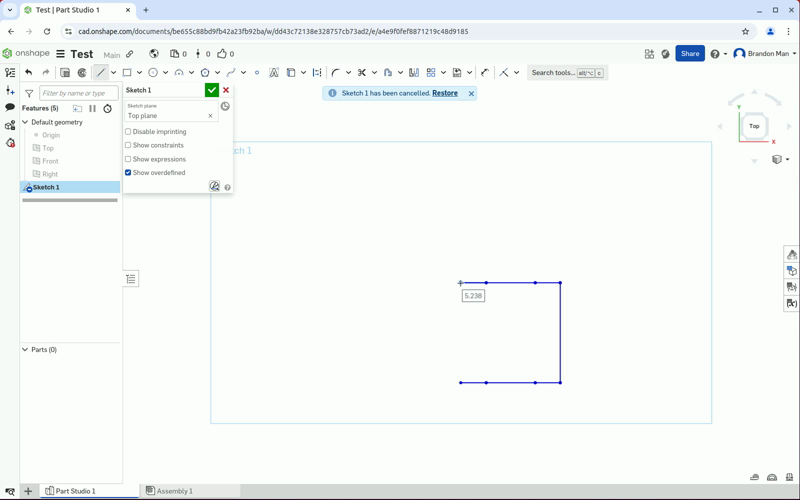
mouse_move(460, 382)
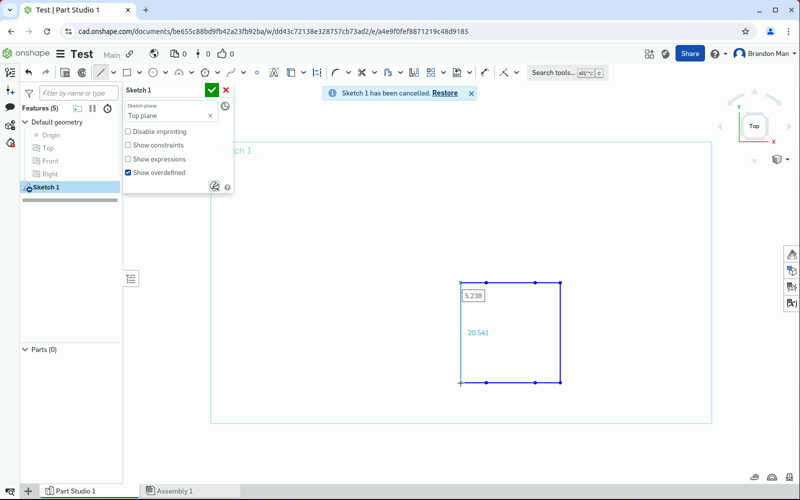
key_up(shift)
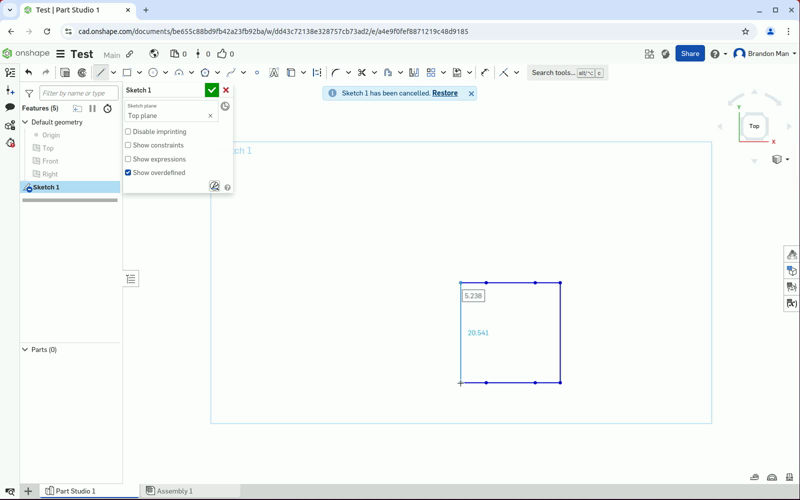
click(460, 382)
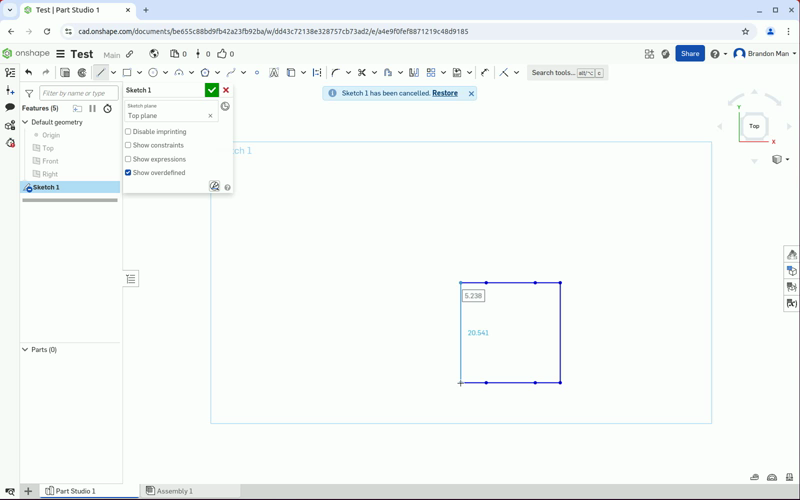
key(esc)
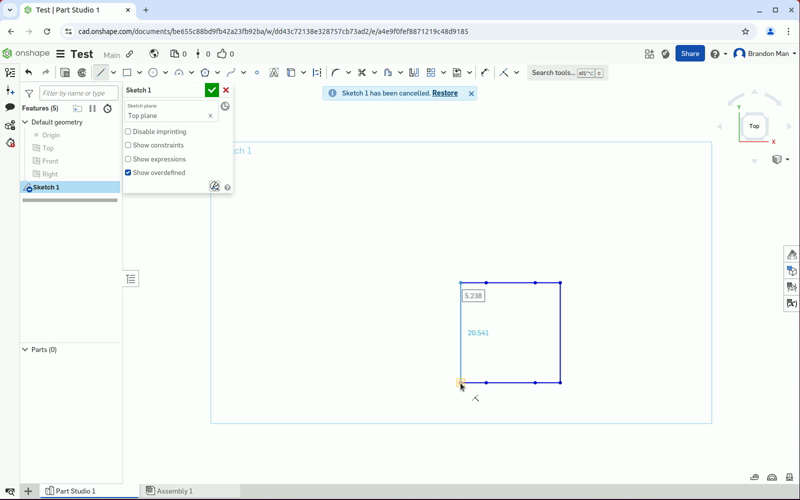
mouse_move(497, 375)
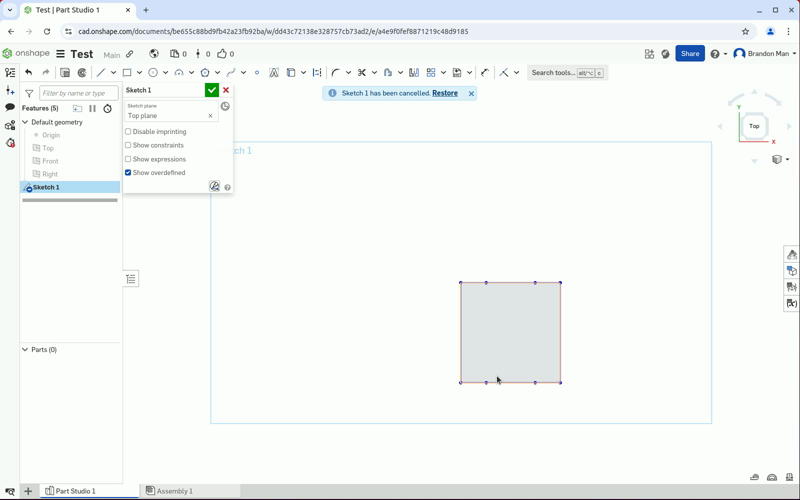
click(497, 375)
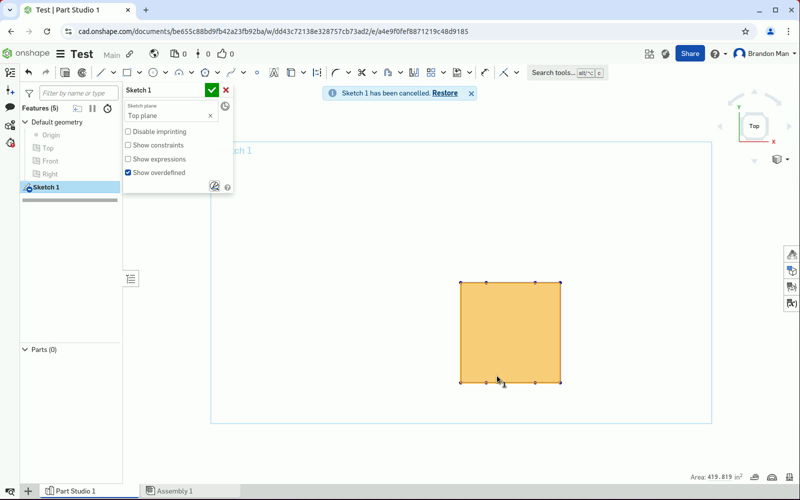
mouse_move(73, 352)
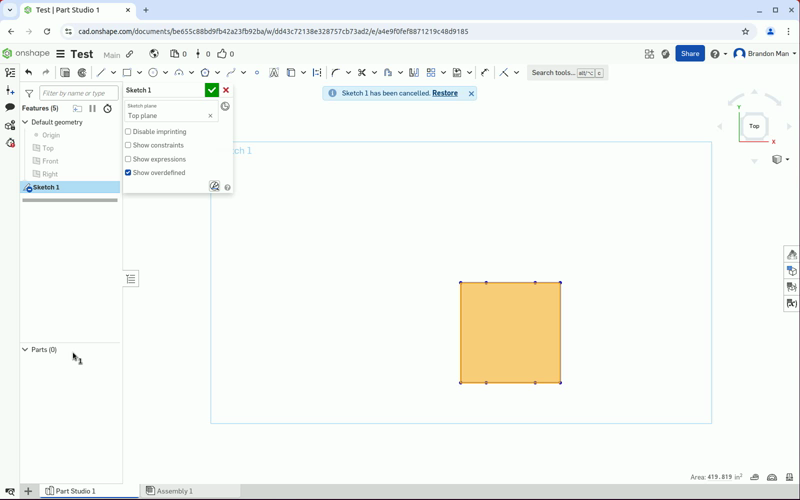
key(shift+y)
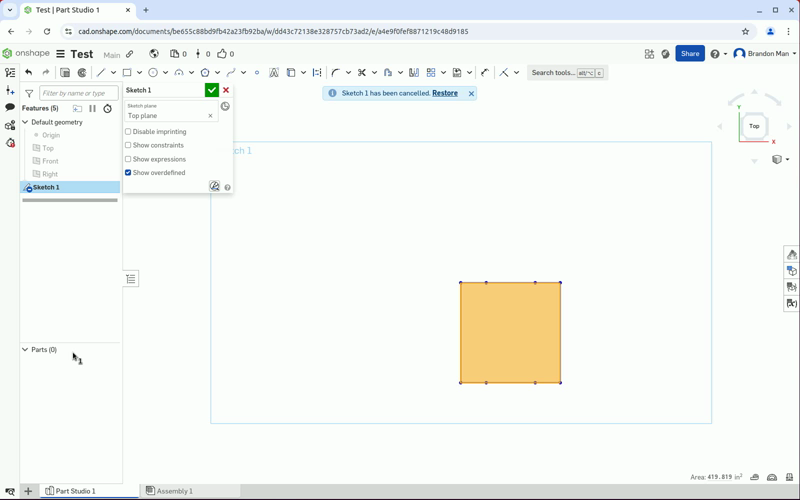
key(shift+e)
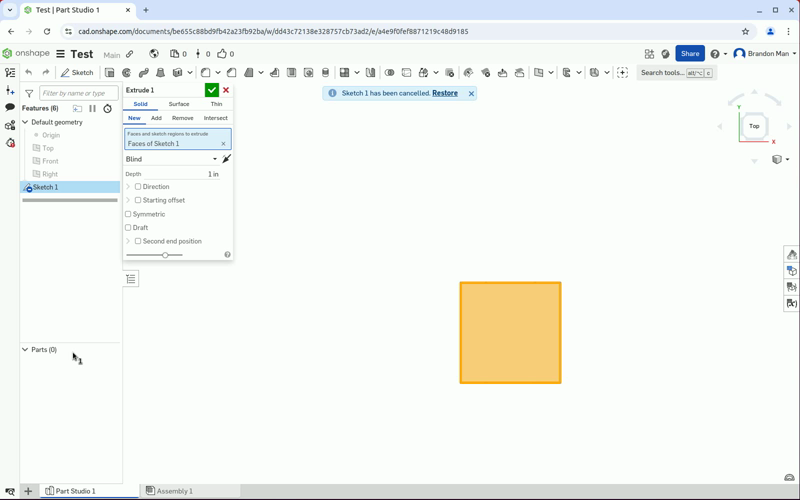
mouse_move(143, 106)
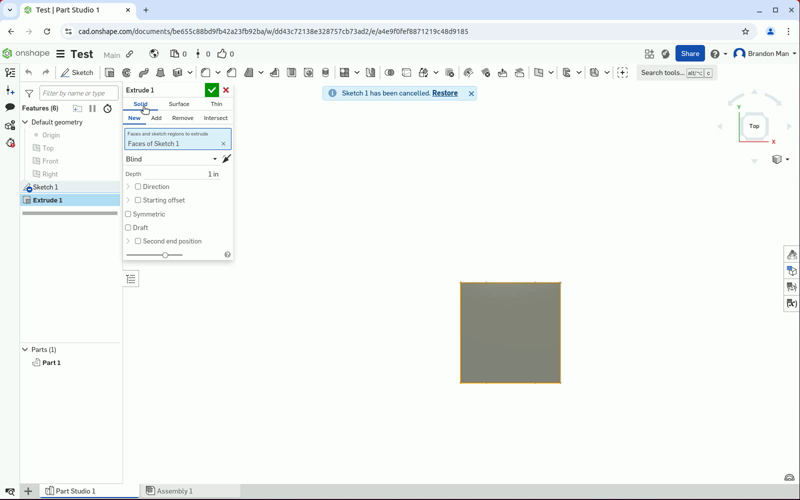
click(143, 106)
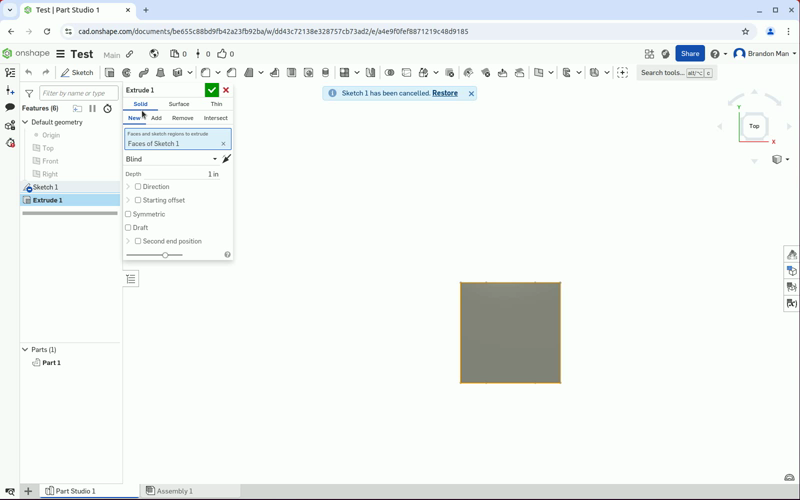
mouse_move(137, 120)
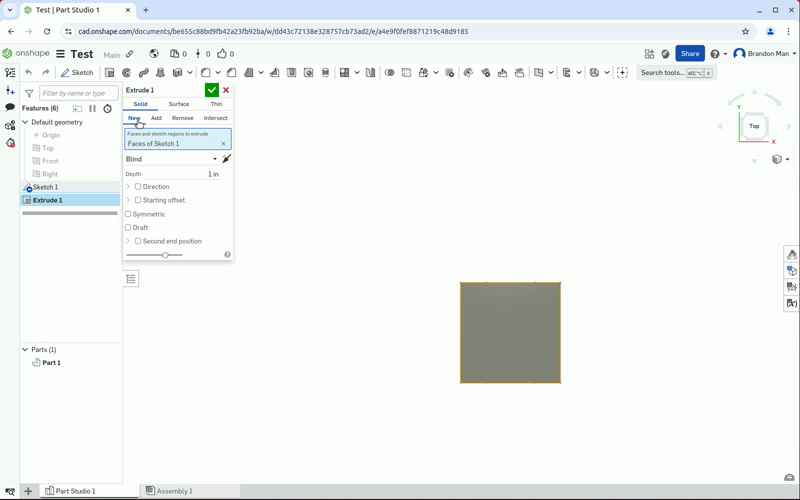
click(137, 120)
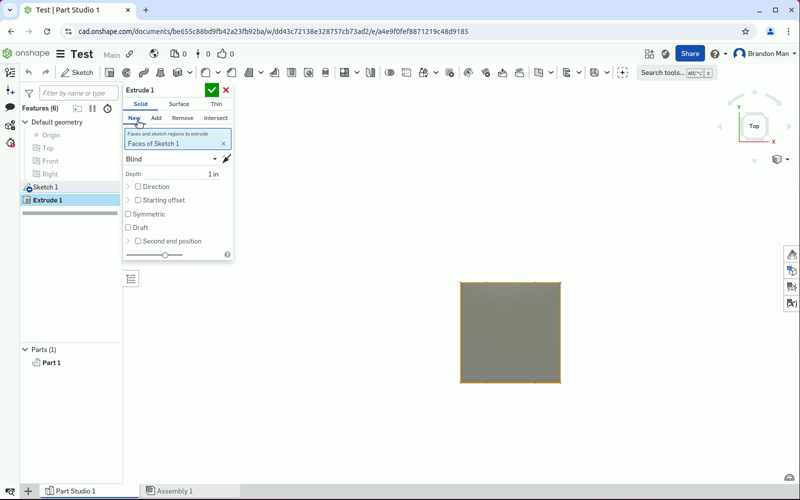
key(tab, 4)
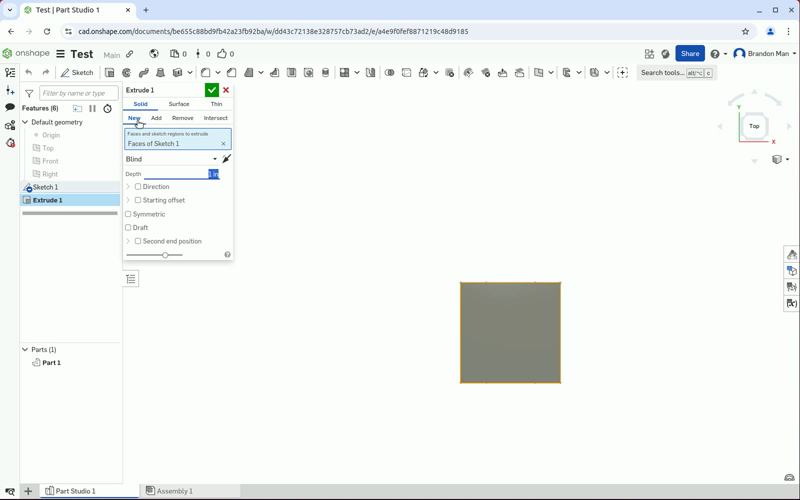
text(2.648)
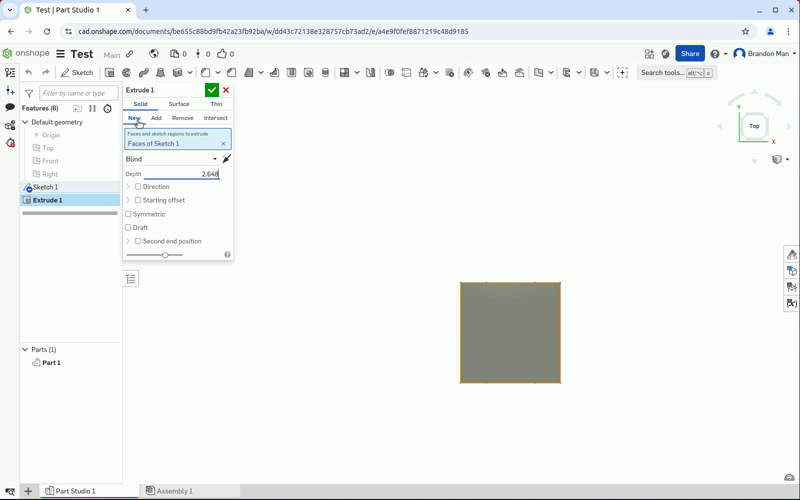
key(enter)
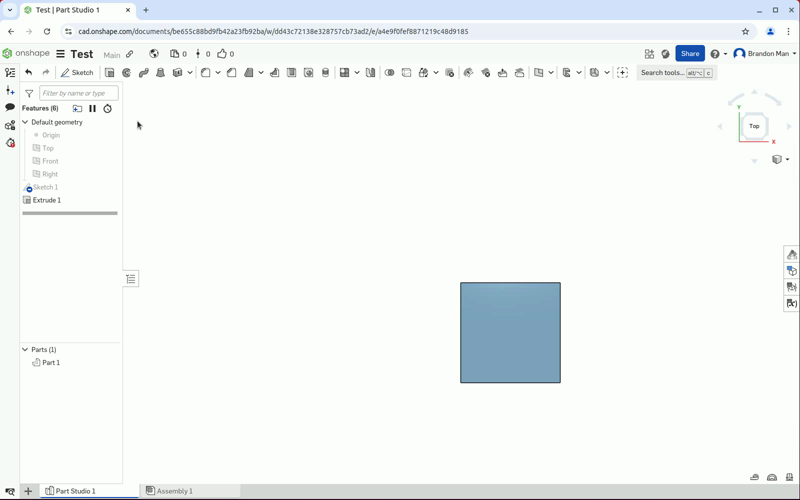
key(shift+h)
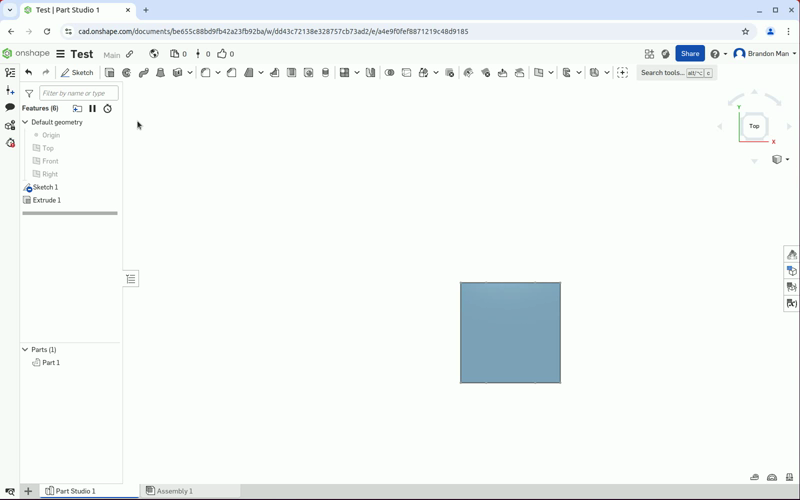
key(shift+h)
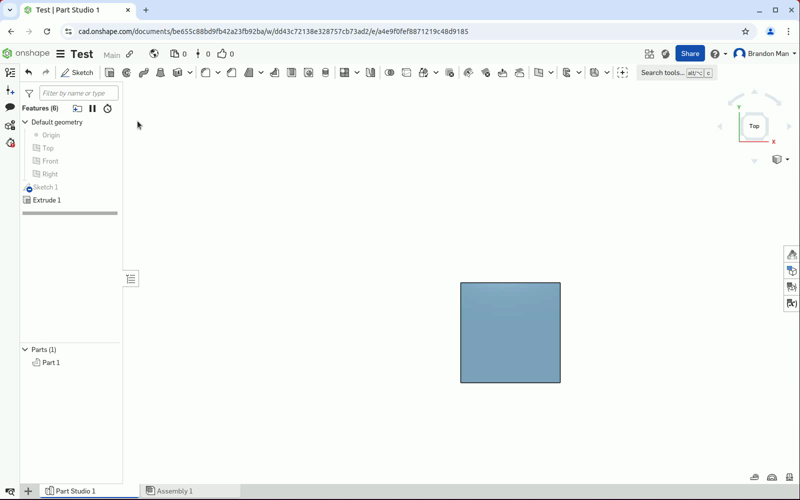
mouse_move(73, 189)
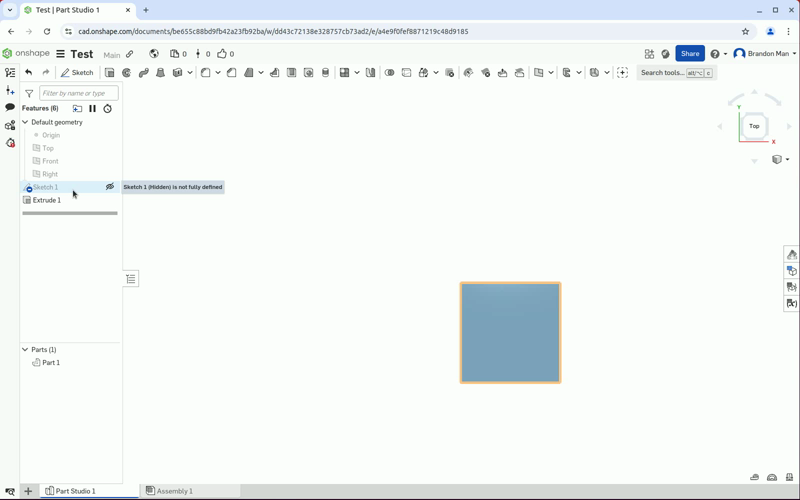
click(73, 189)
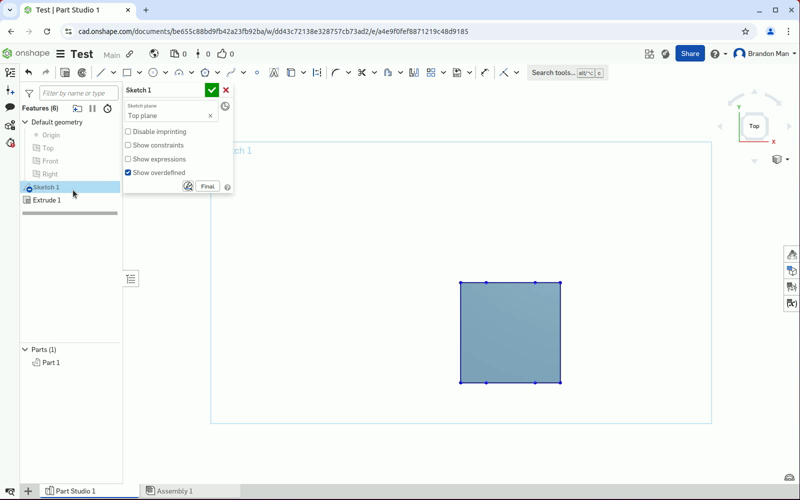
mouse_move(229, 92)
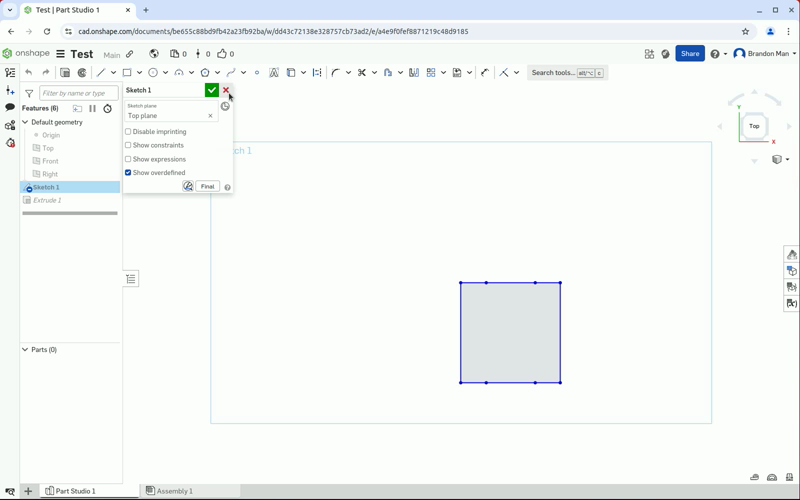
click(229, 92)
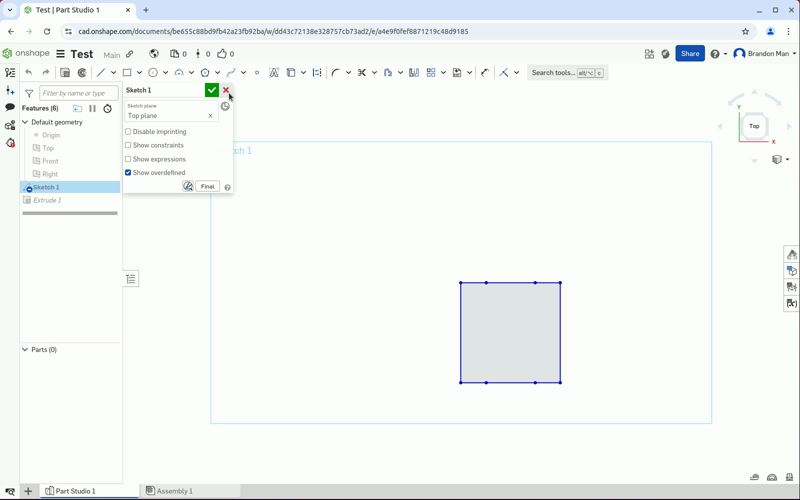
key(shift+s)
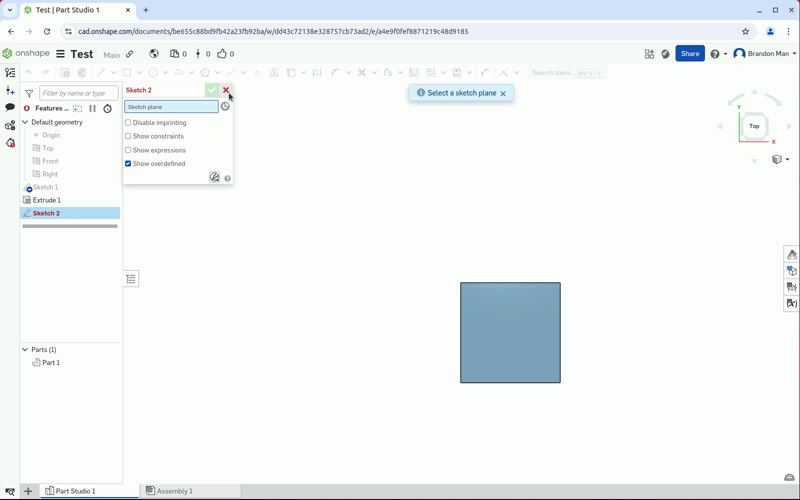
mouse_move(73, 150)
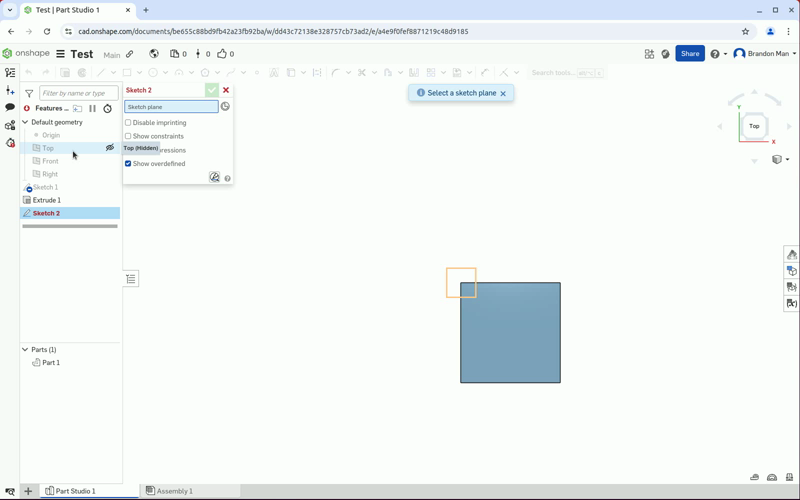
click(73, 150)
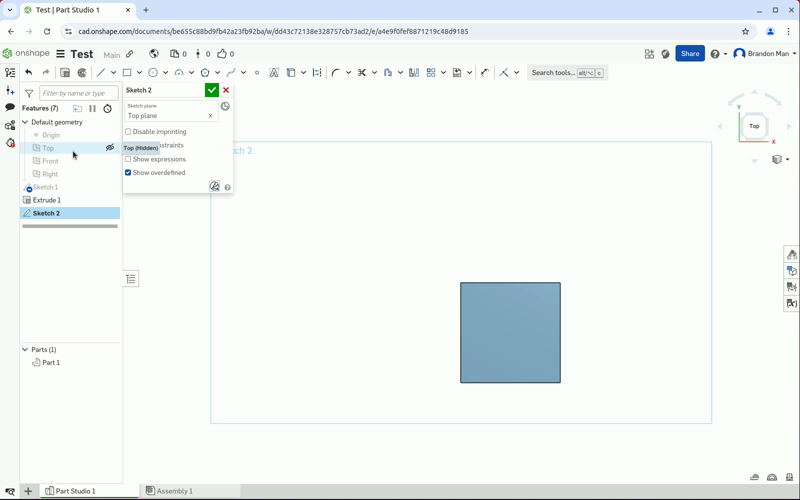
mouse_move(73, 352)
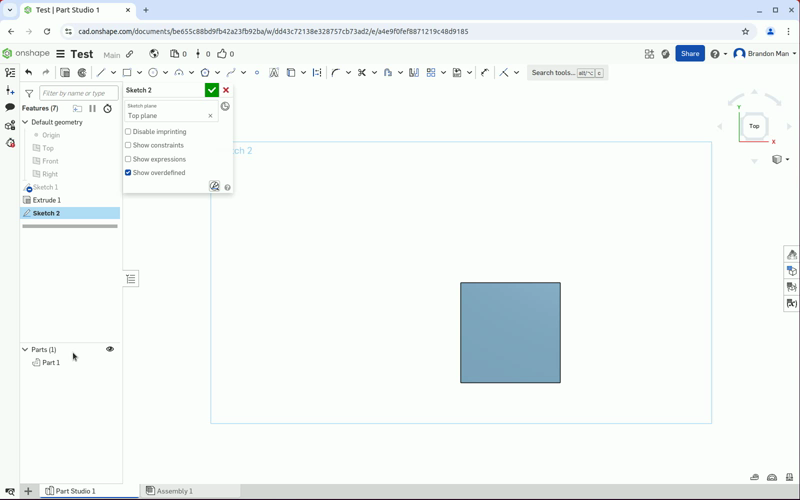
key(y)
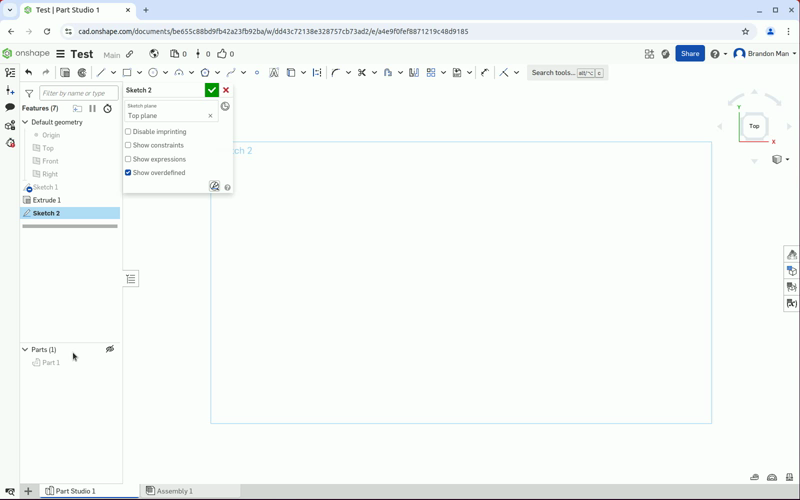
key(l)
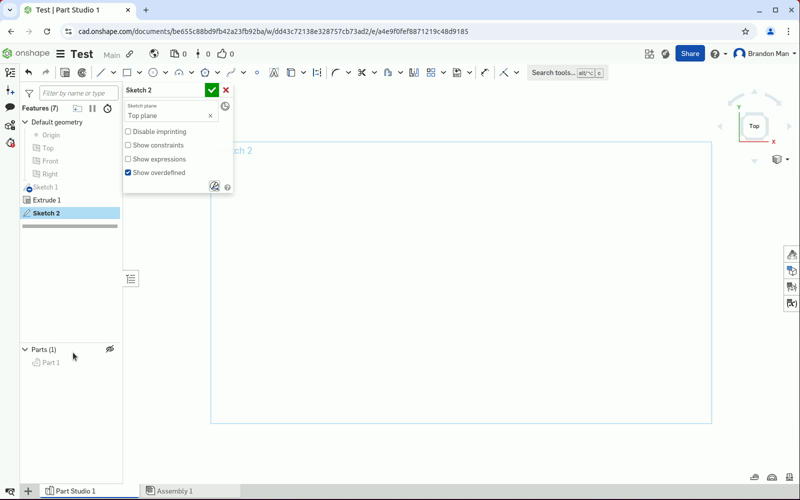
key_down(shift)
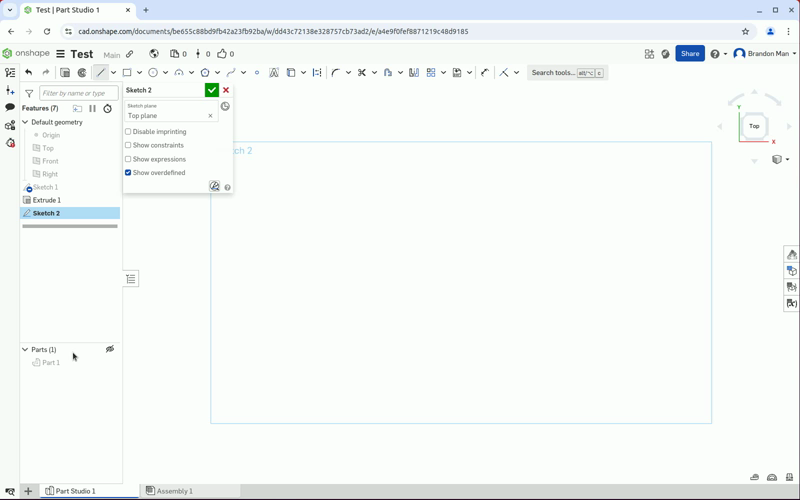
mouse_move(460, 395)
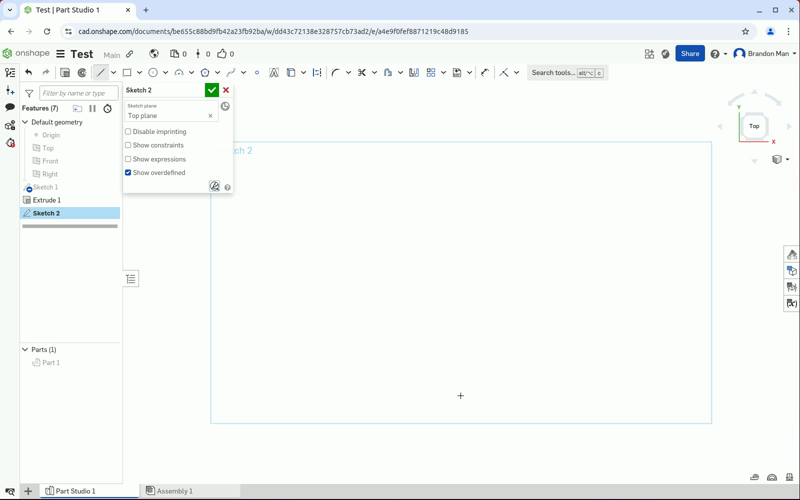
click(460, 395)
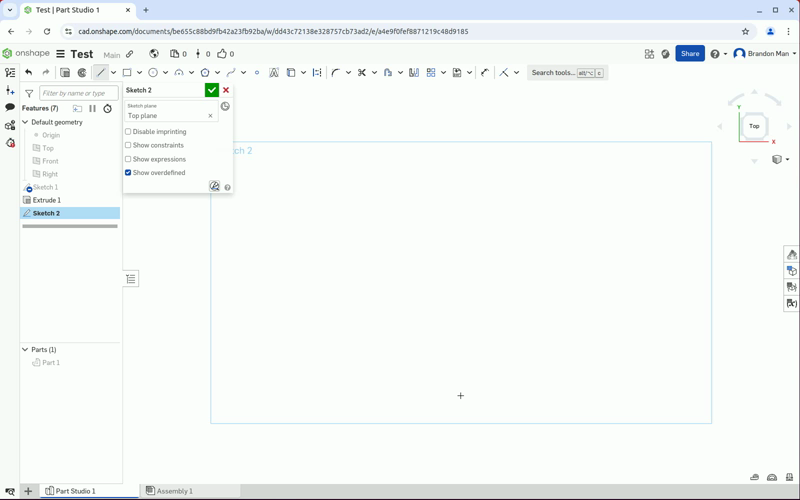
key_up(shift)
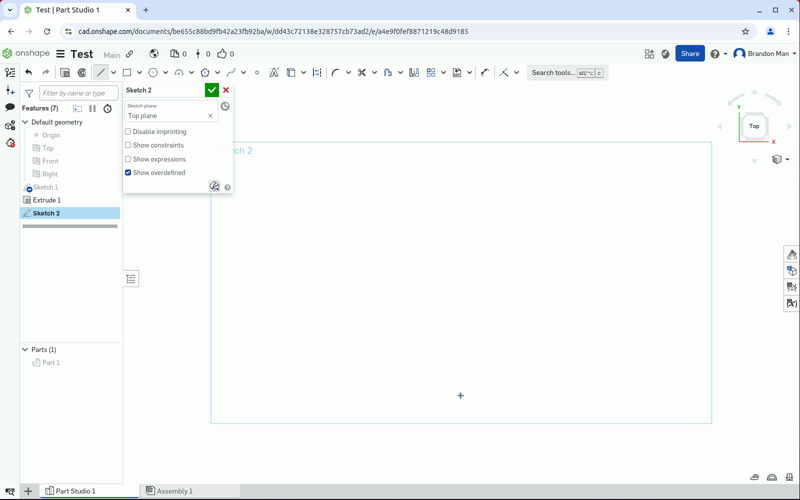
key_down(shift)
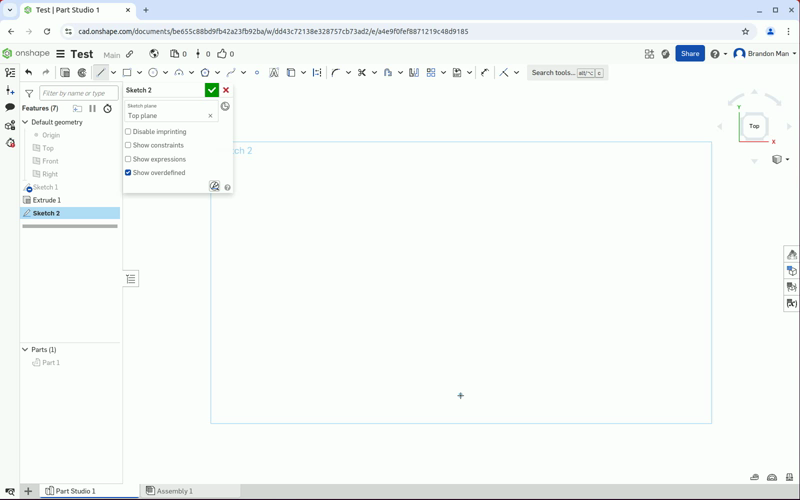
mouse_move(490, 395)
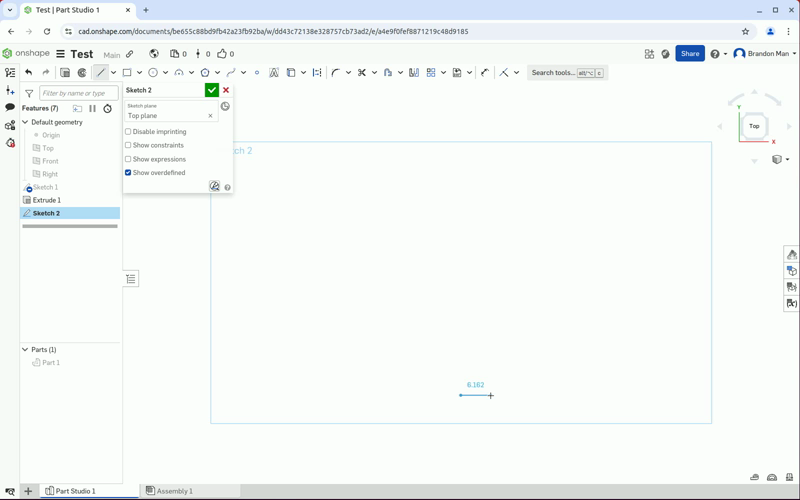
mouse_move(486, 395)
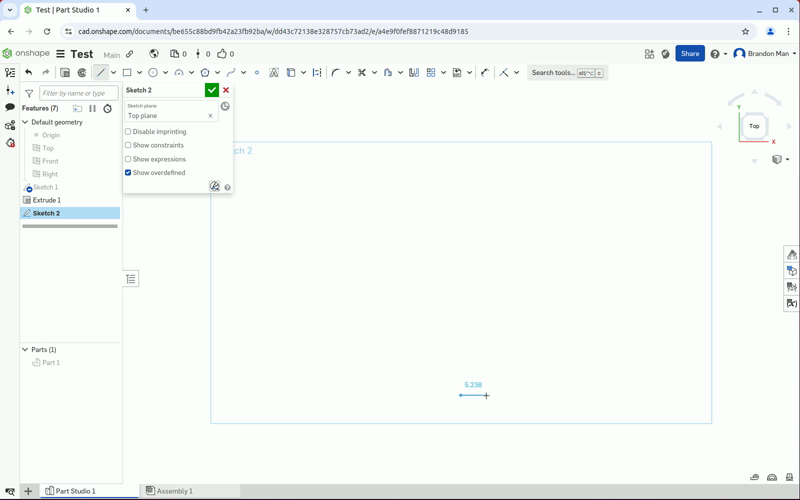
click(486, 395)
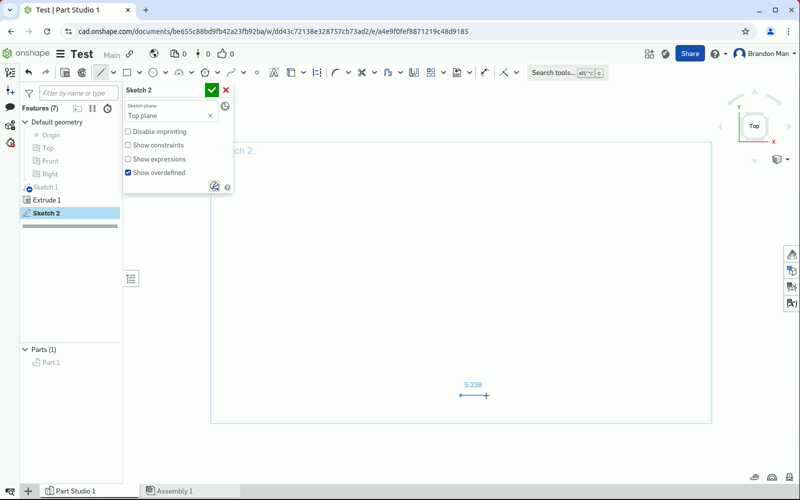
key_up(shift)
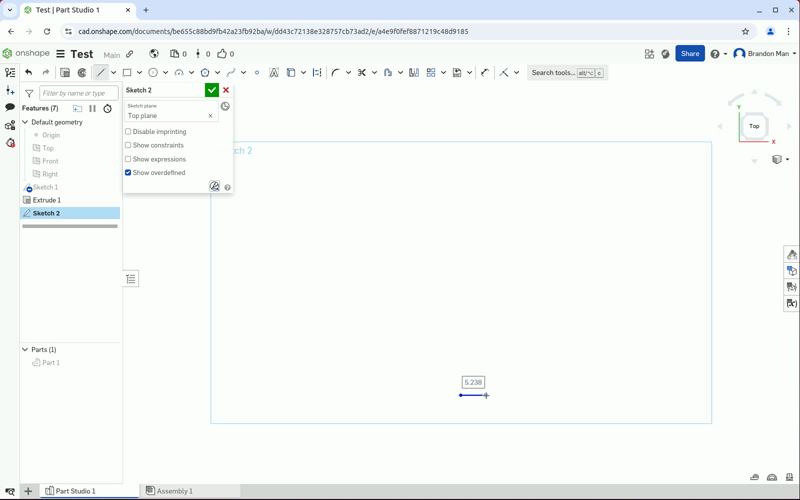
key_down(shift)
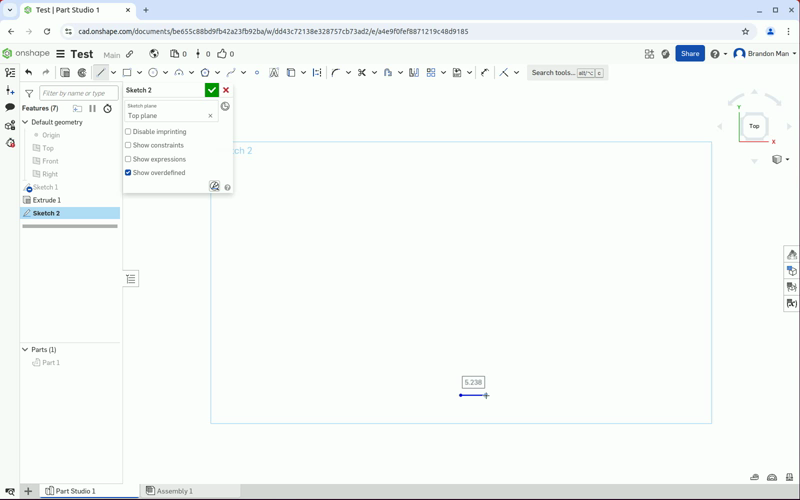
mouse_move(516, 395)
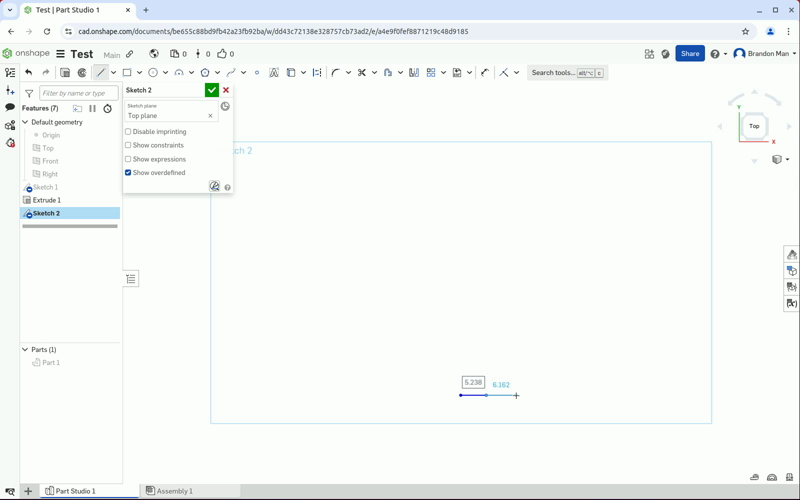
mouse_move(486, 382)
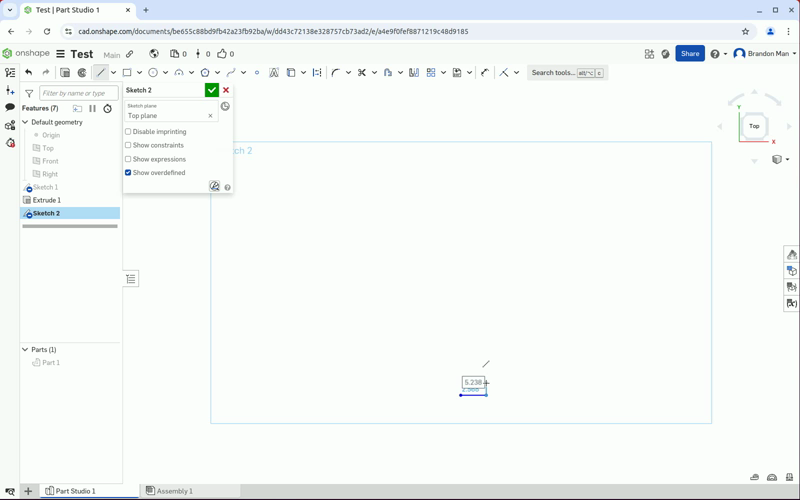
click(486, 382)
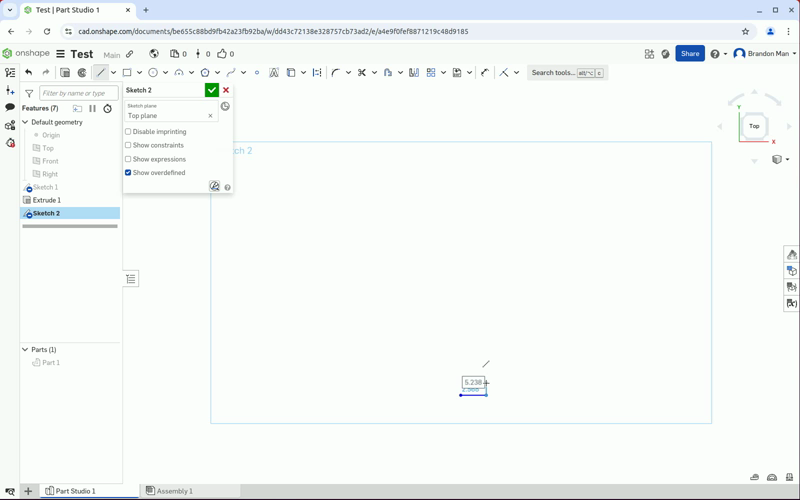
key_up(shift)
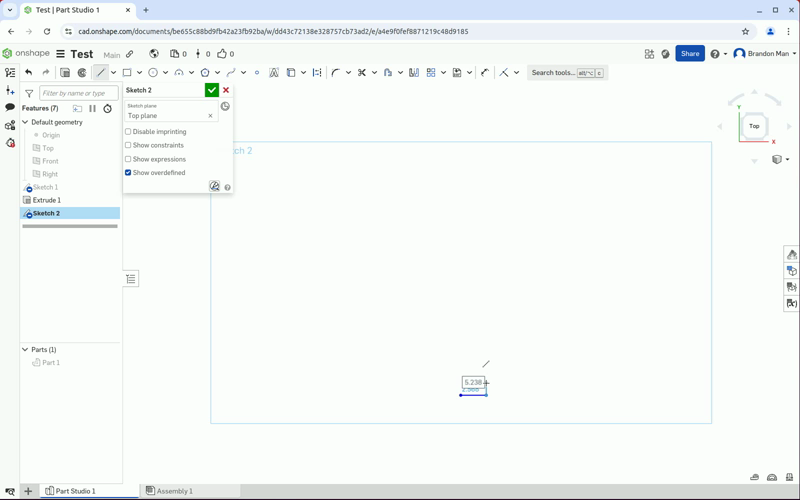
key_down(shift)
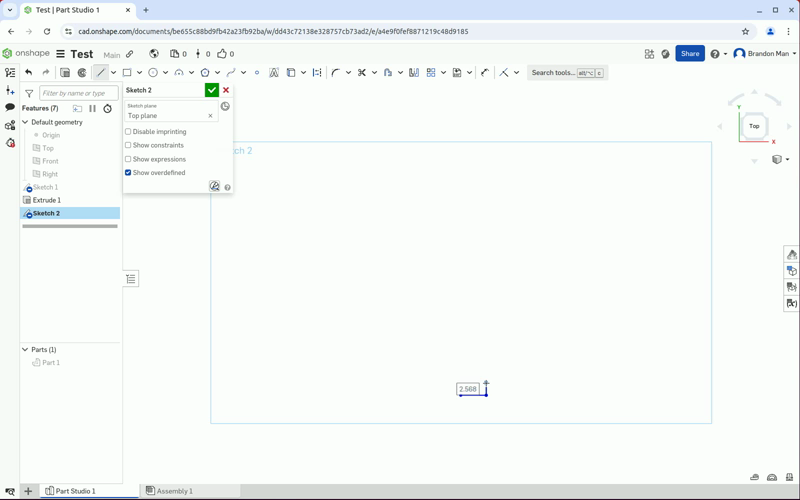
mouse_move(516, 382)
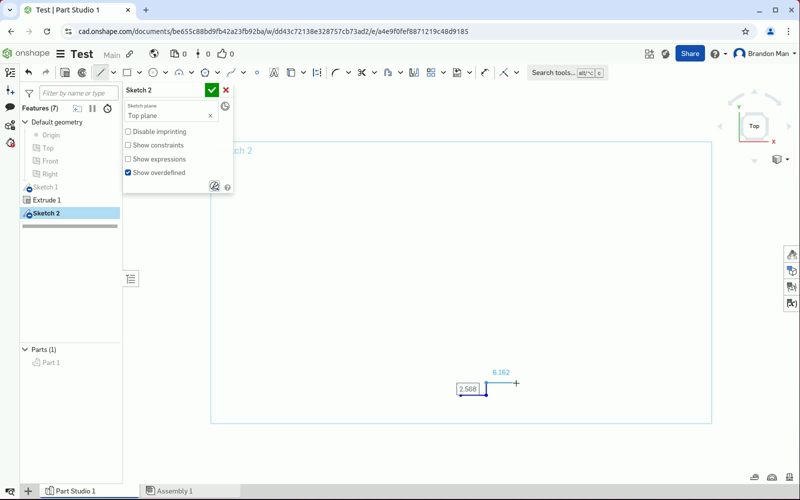
mouse_move(460, 382)
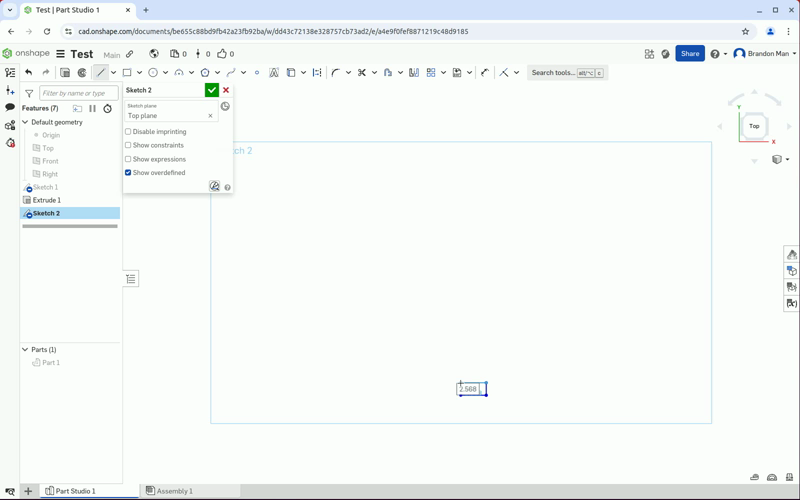
click(460, 382)
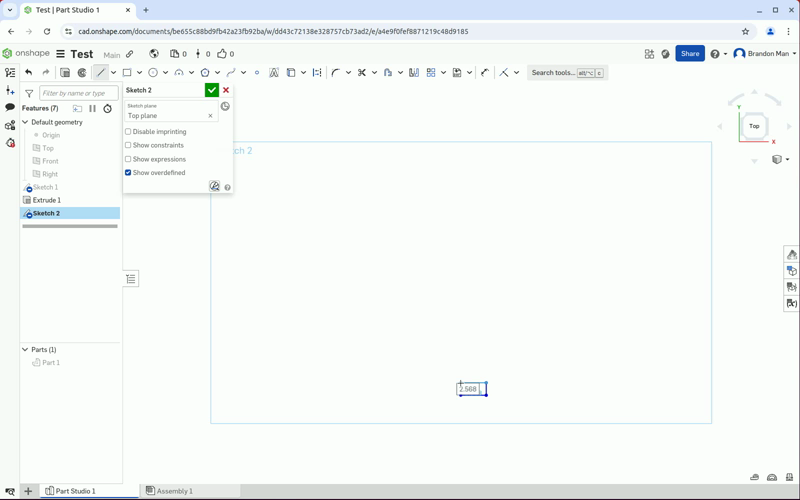
key_up(shift)
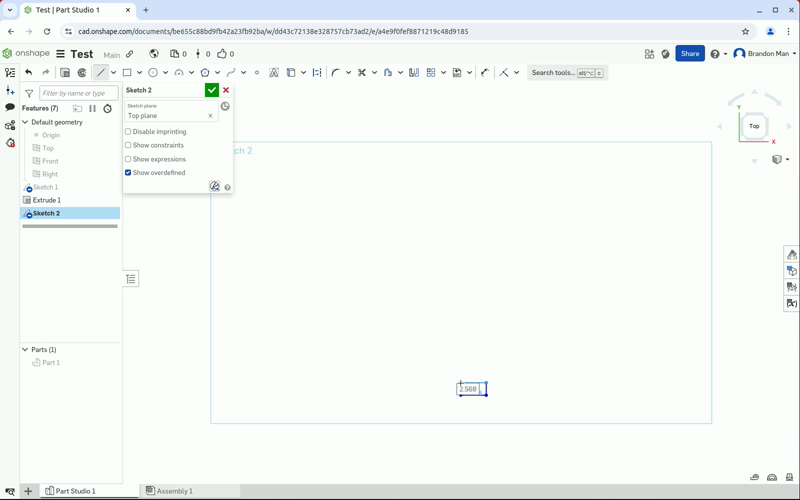
mouse_move(490, 382)
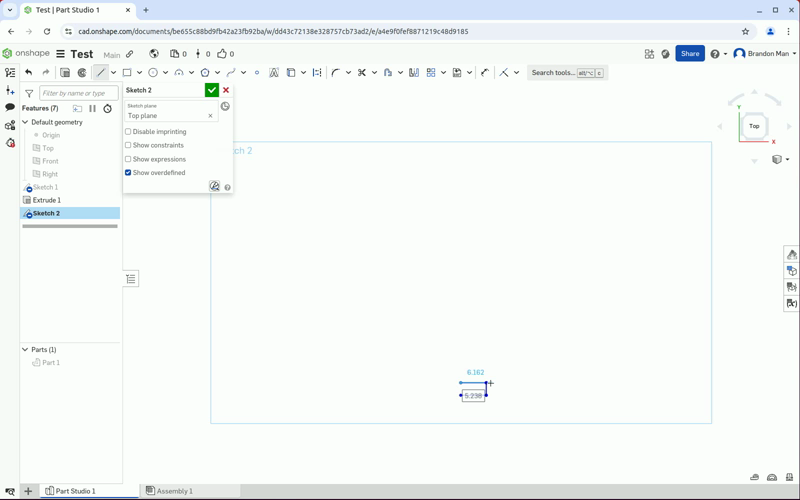
key_down(shift)
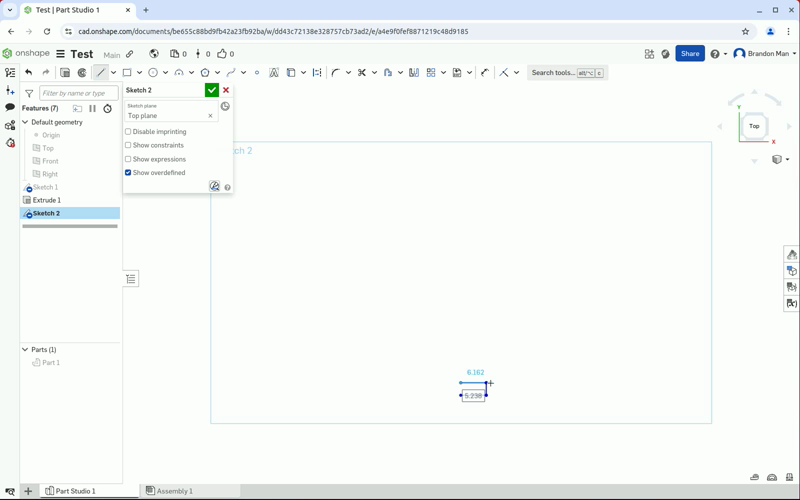
mouse_move(460, 395)
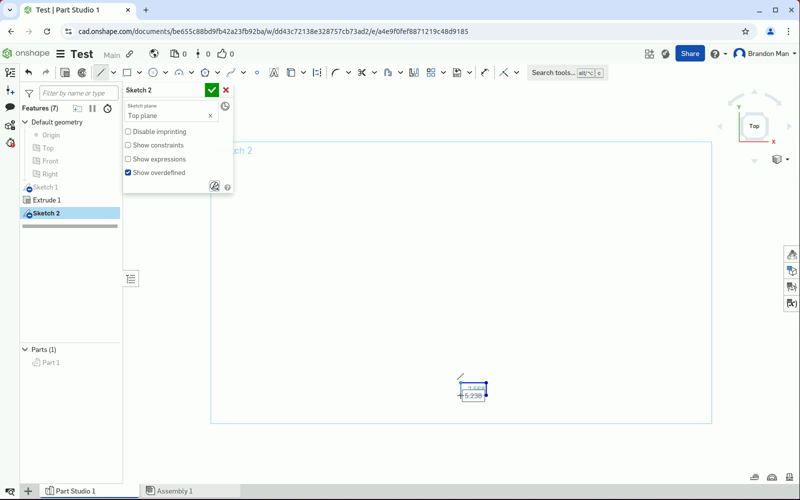
key_up(shift)
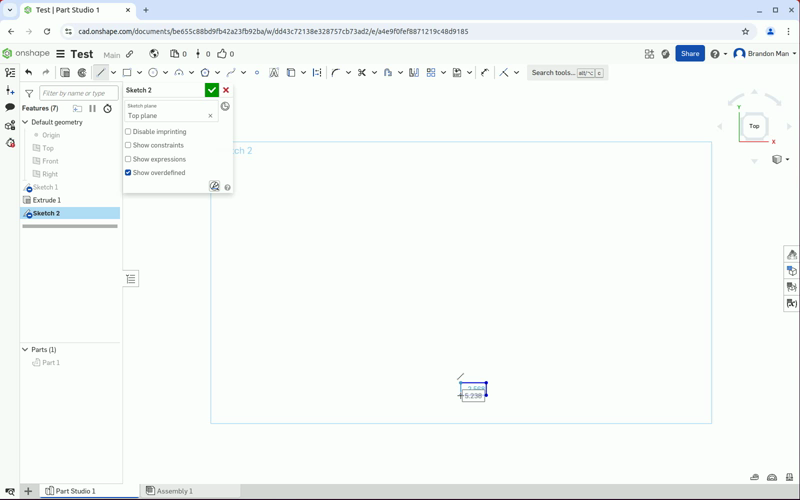
click(460, 395)
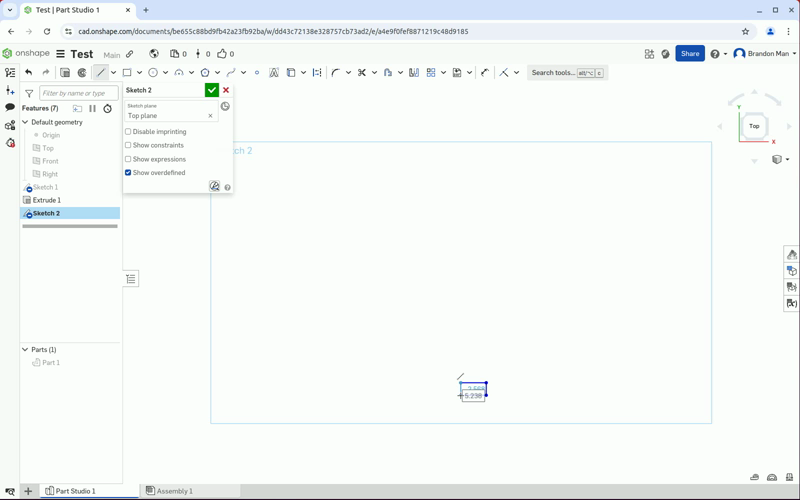
key(esc)
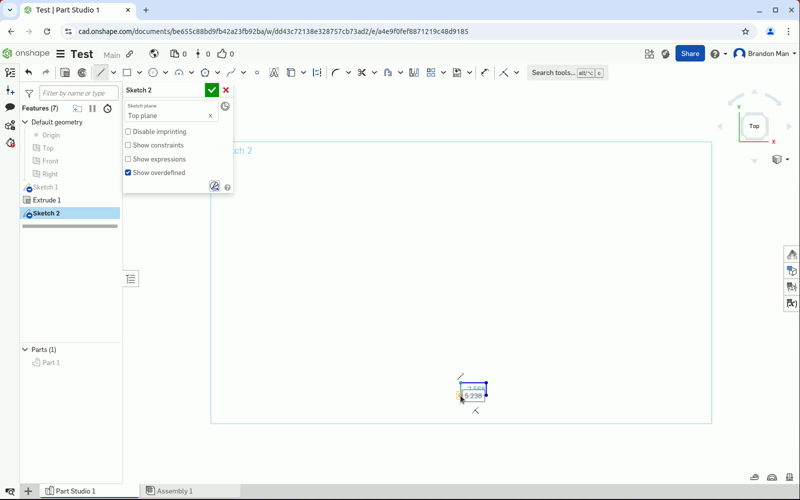
mouse_move(470, 386)
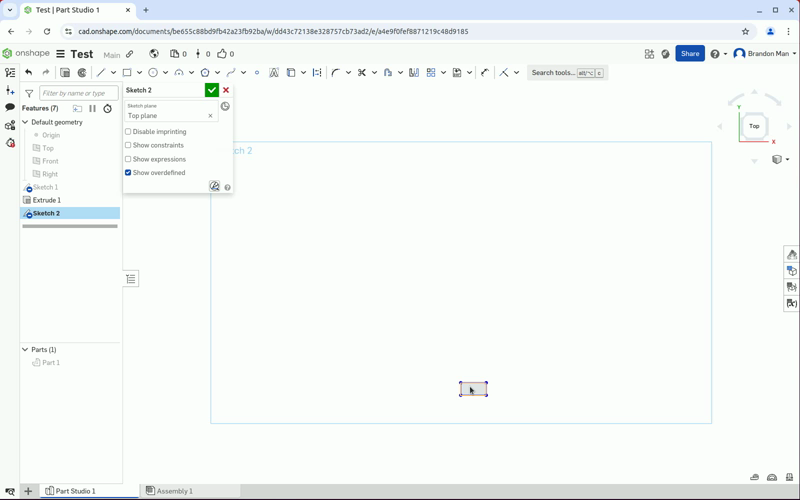
scroll(6)
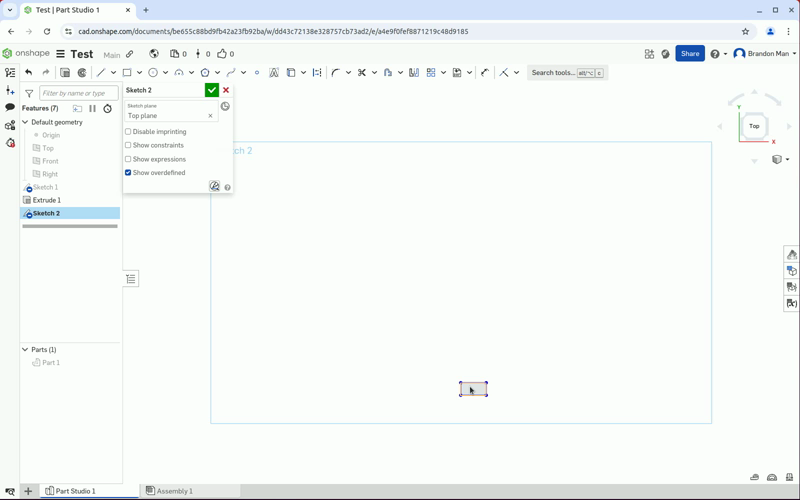
scroll(6)
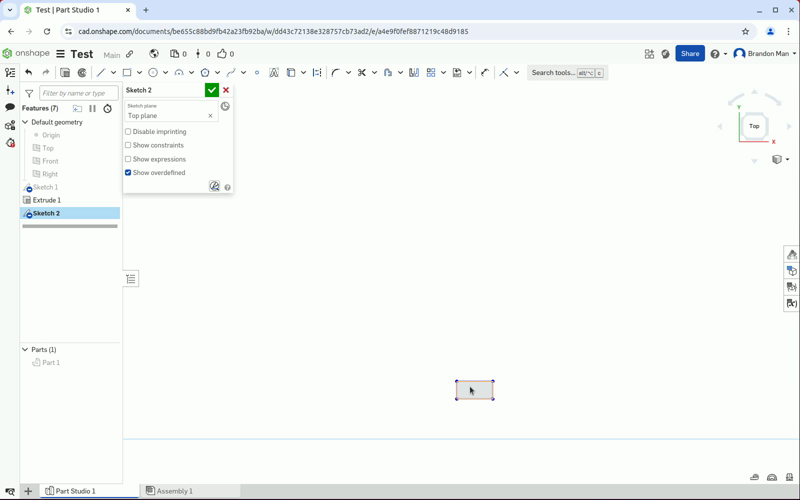
scroll(6)
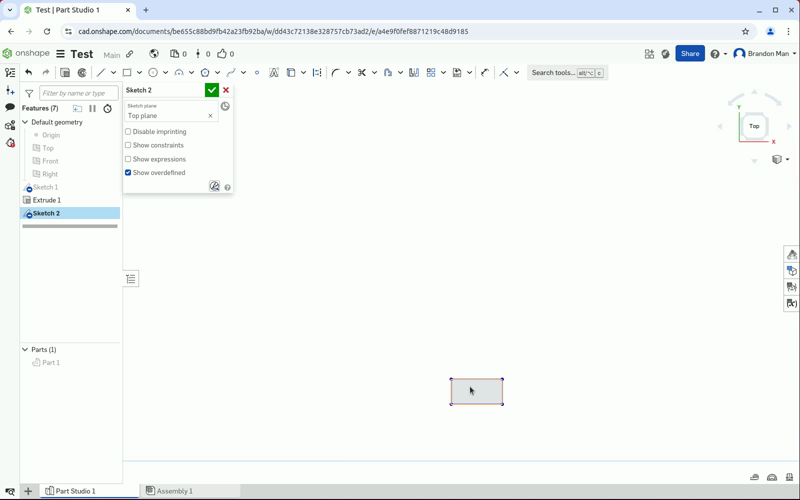
scroll(6)
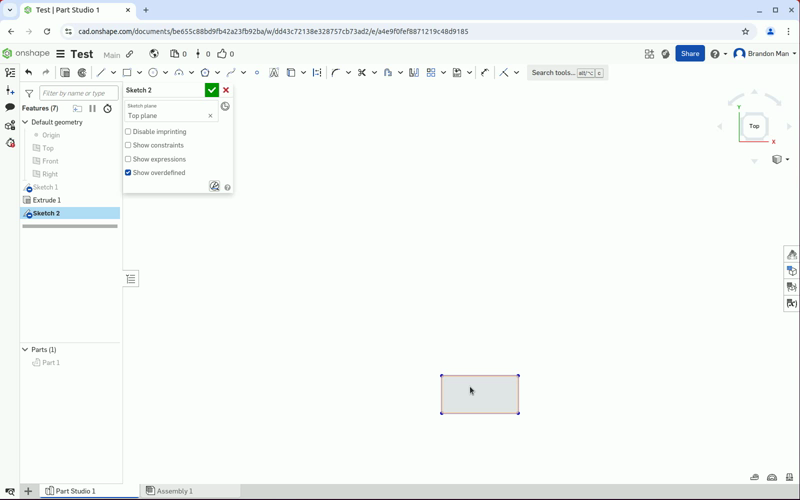
scroll(6)
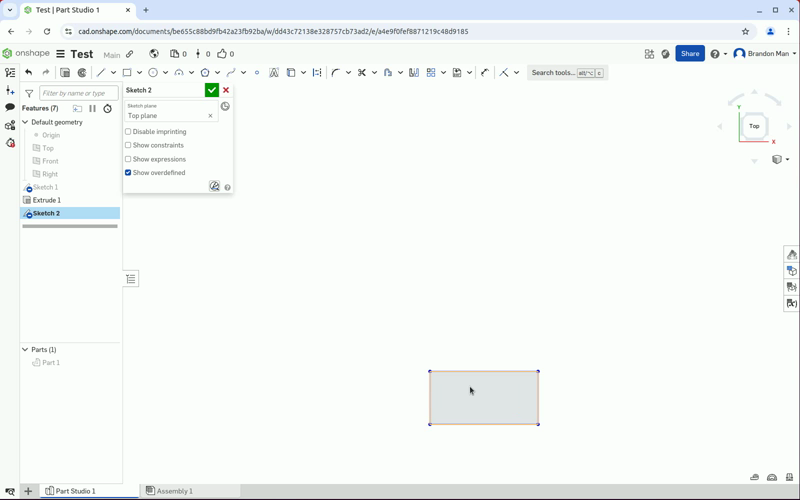
scroll(6)
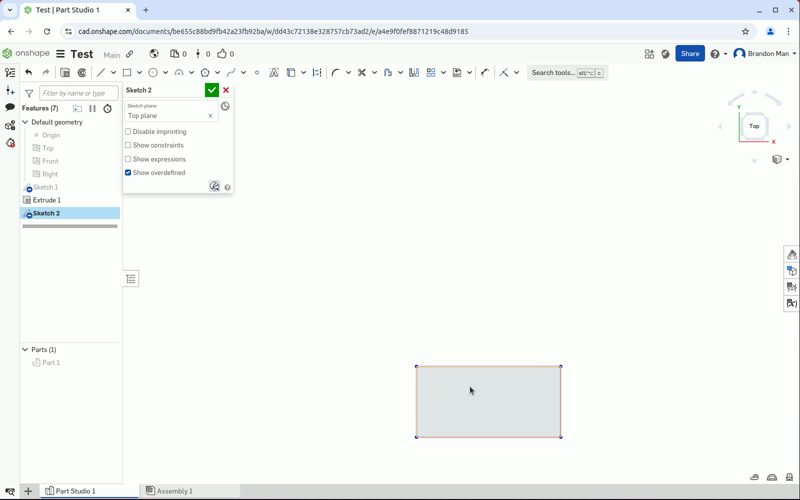
scroll(6)
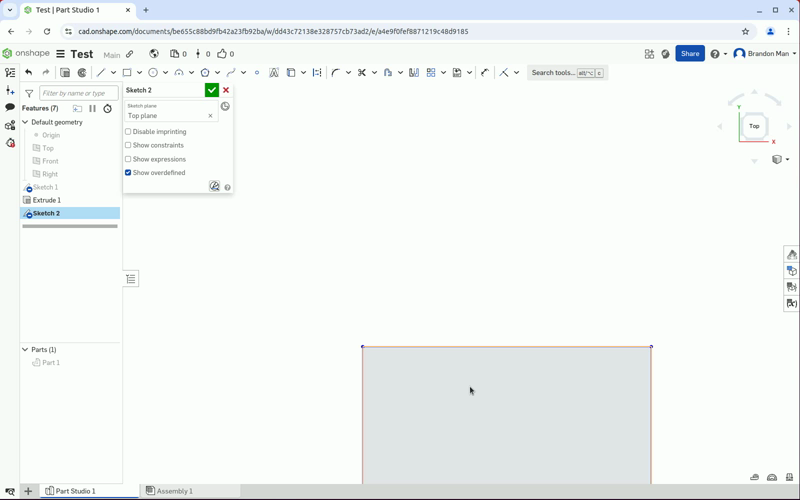
click(470, 386)
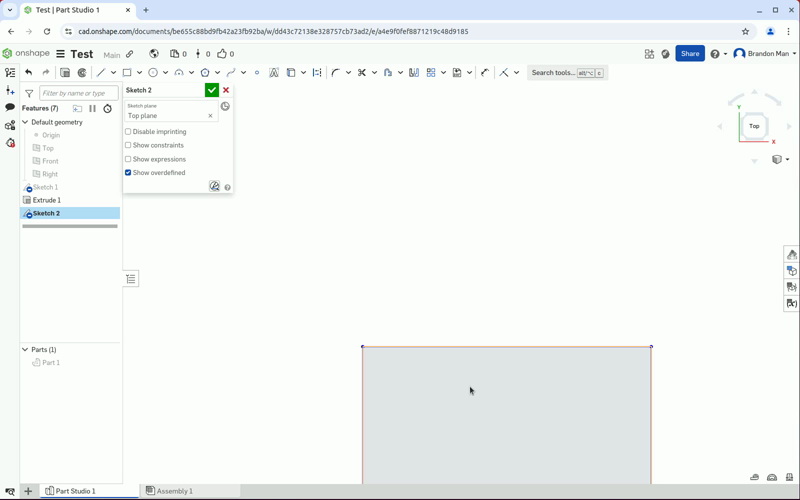
scroll(-6)
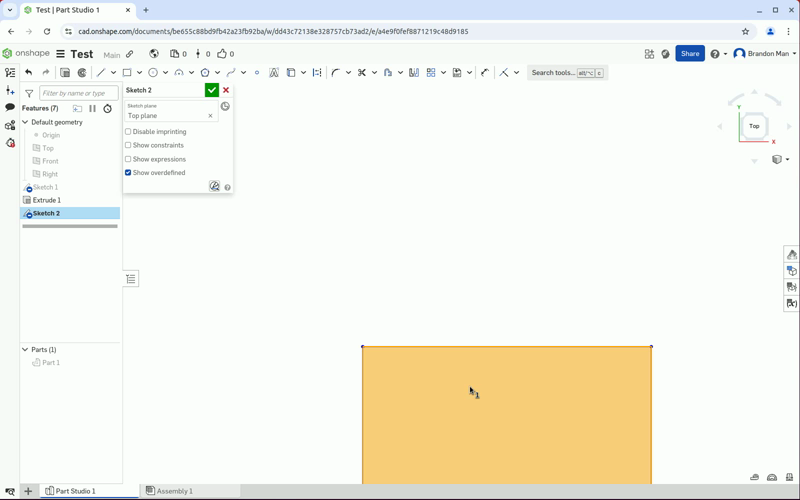
scroll(-6)
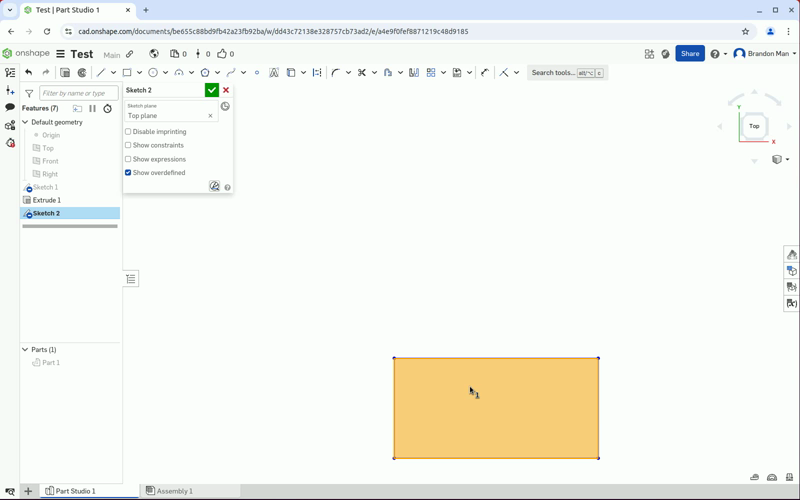
scroll(-6)
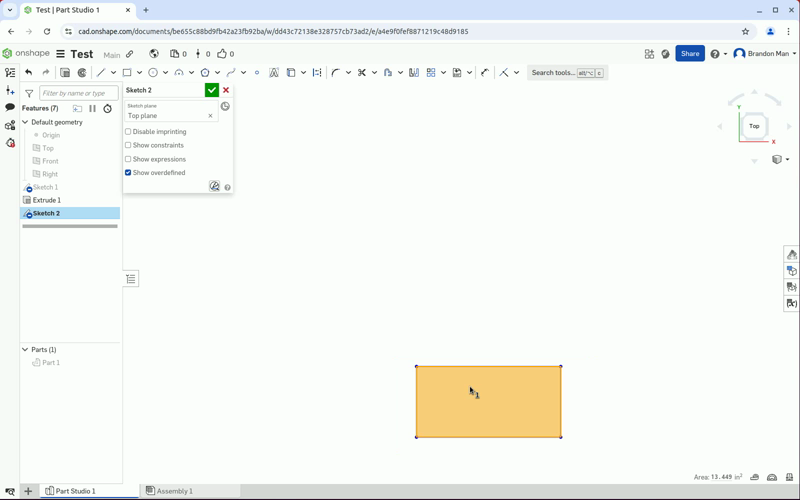
scroll(-6)
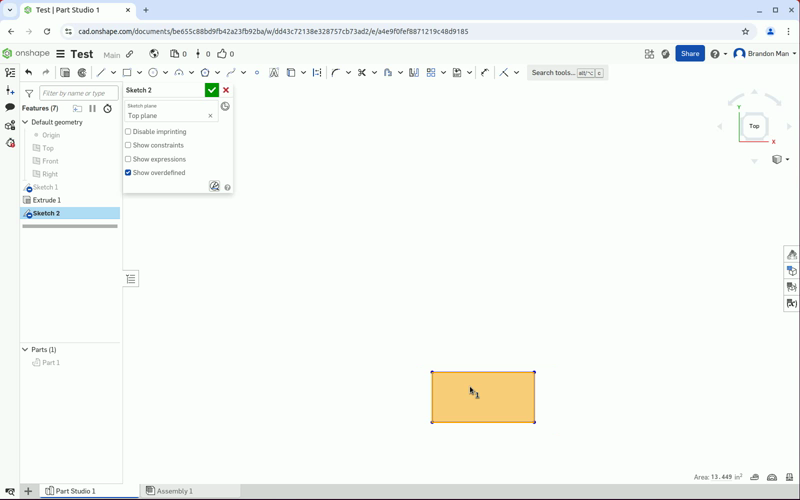
scroll(-6)
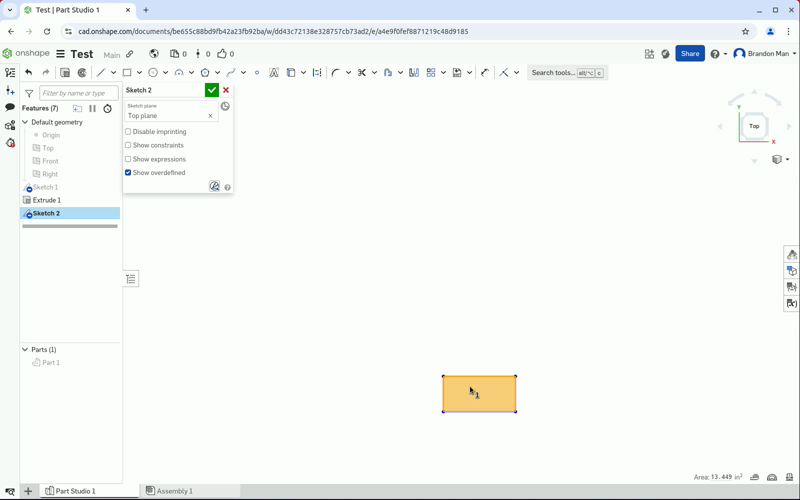
scroll(-6)
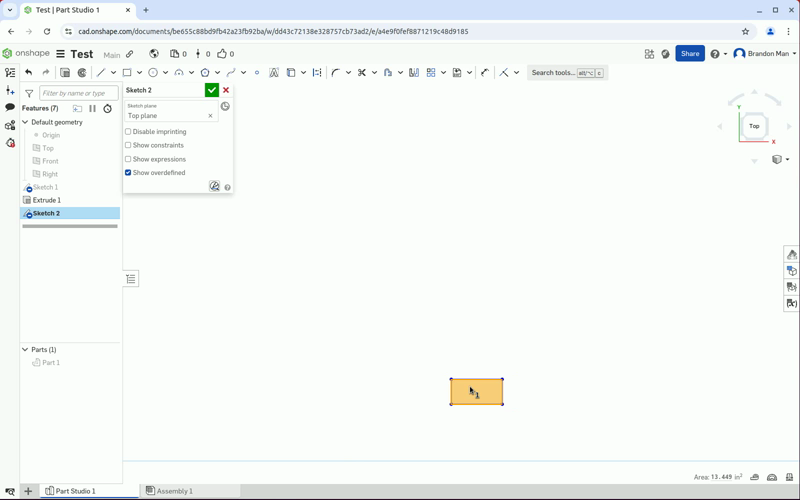
scroll(-6)
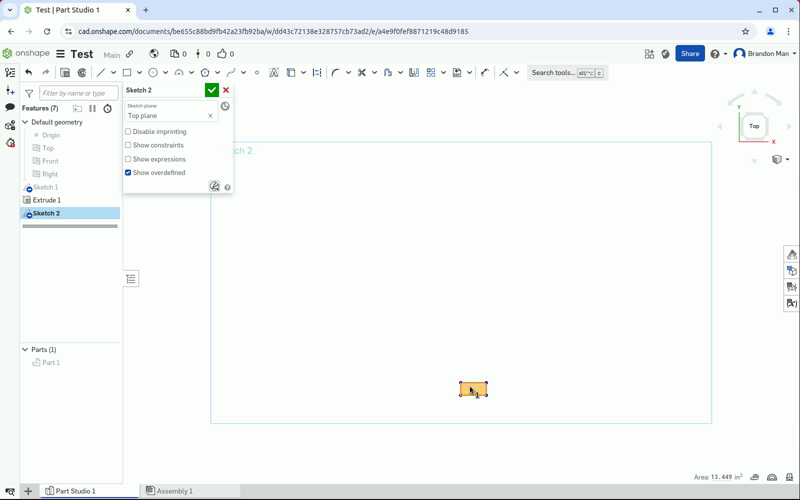
mouse_move(73, 352)
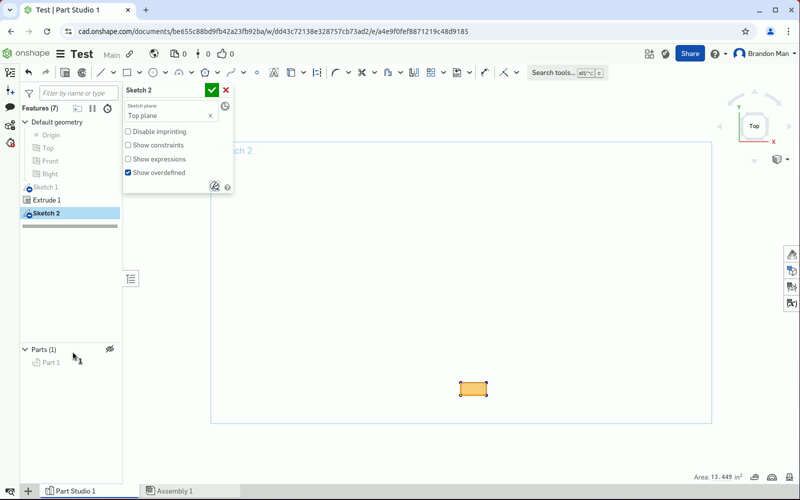
key(shift+y)
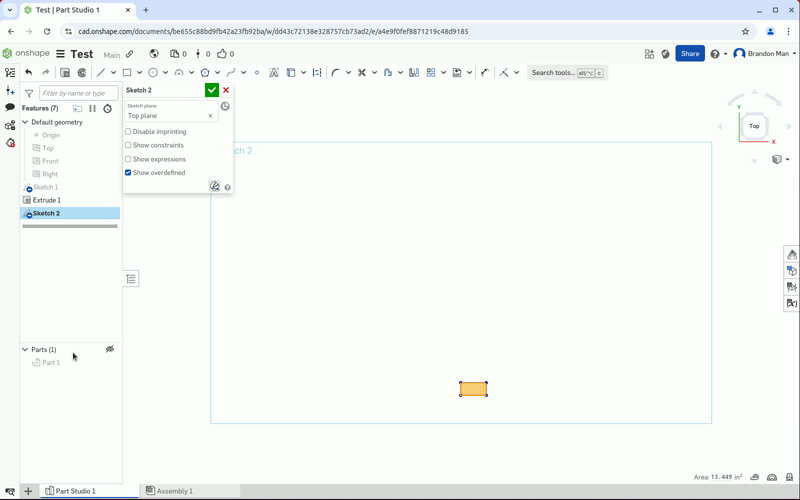
key(shift+e)
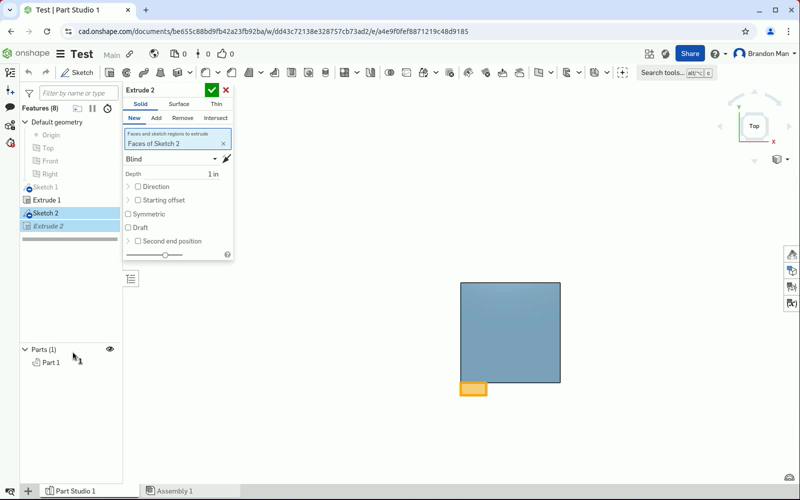
mouse_move(143, 106)
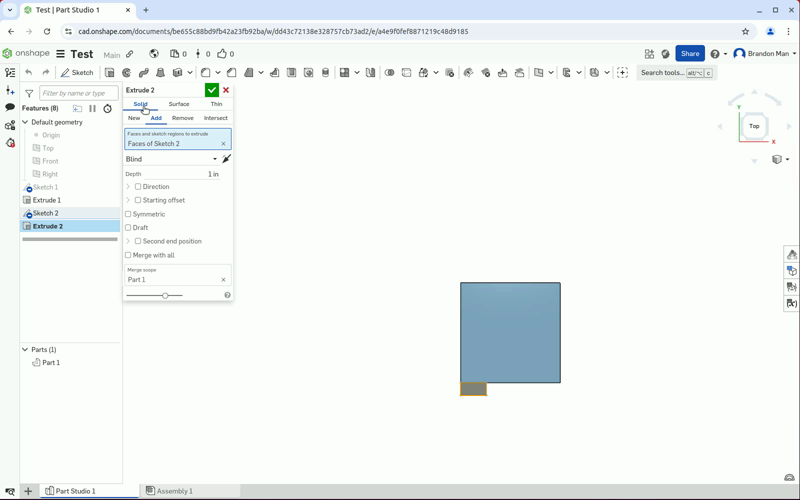
click(143, 106)
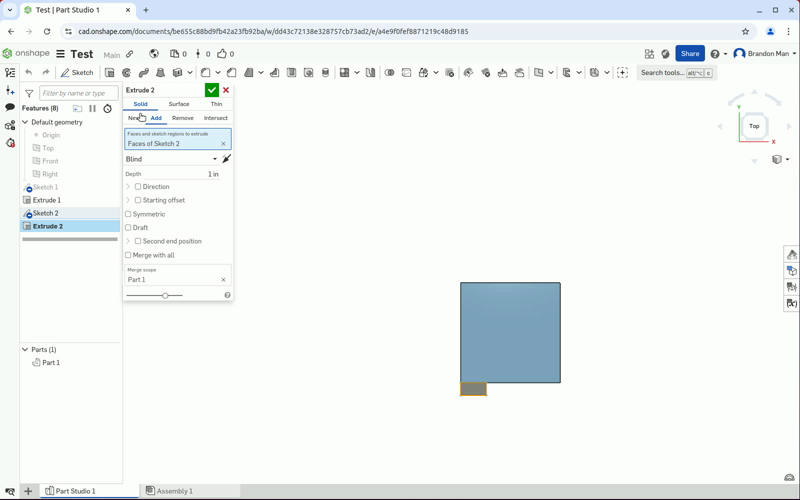
mouse_move(137, 120)
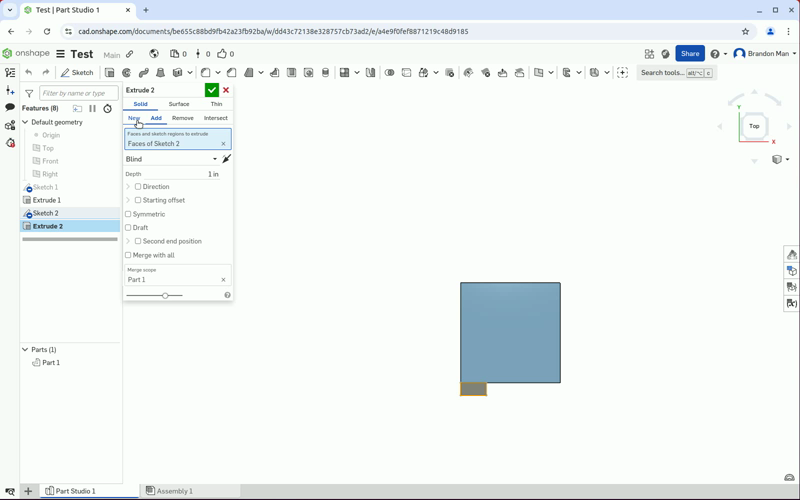
click(137, 120)
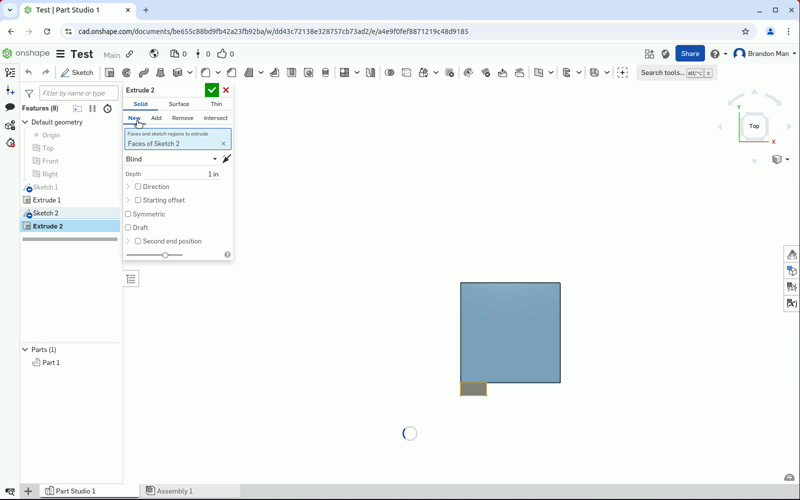
key(tab, 4)
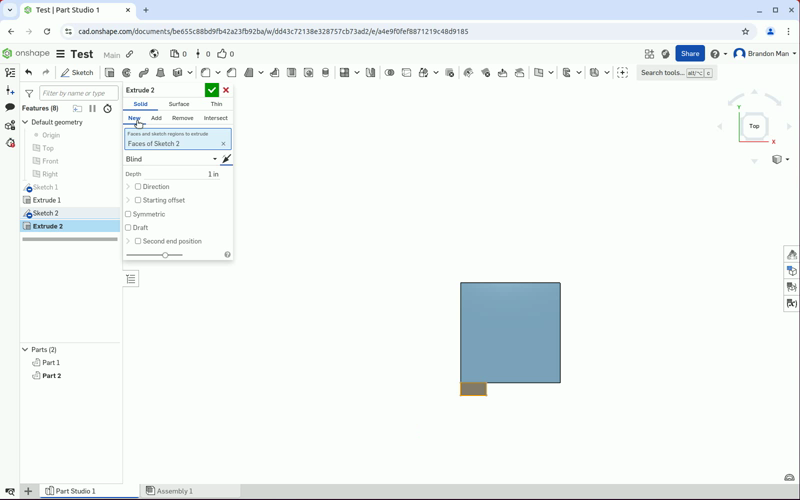
text(2.648)
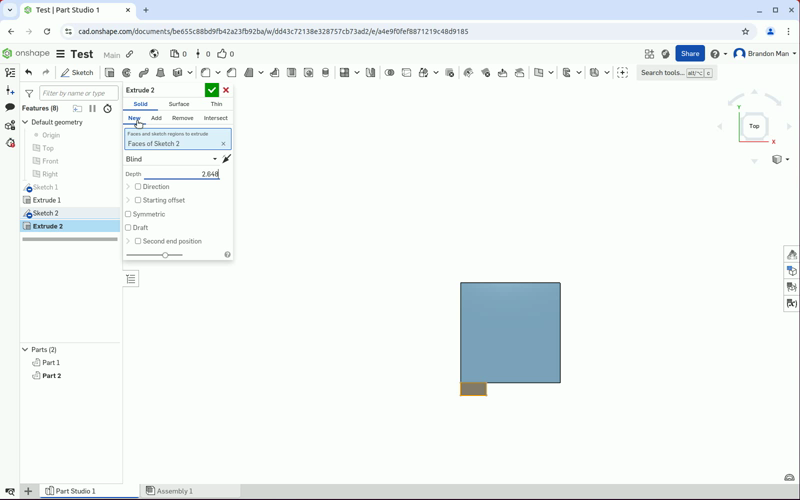
key(enter)
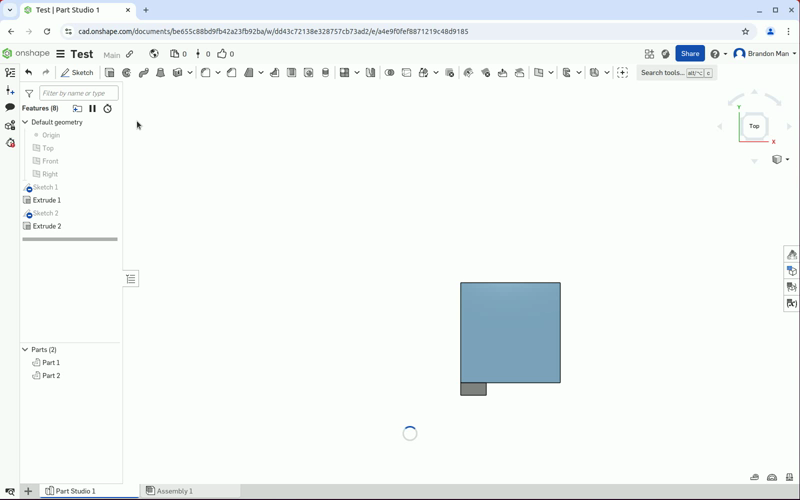
key(shift+h)
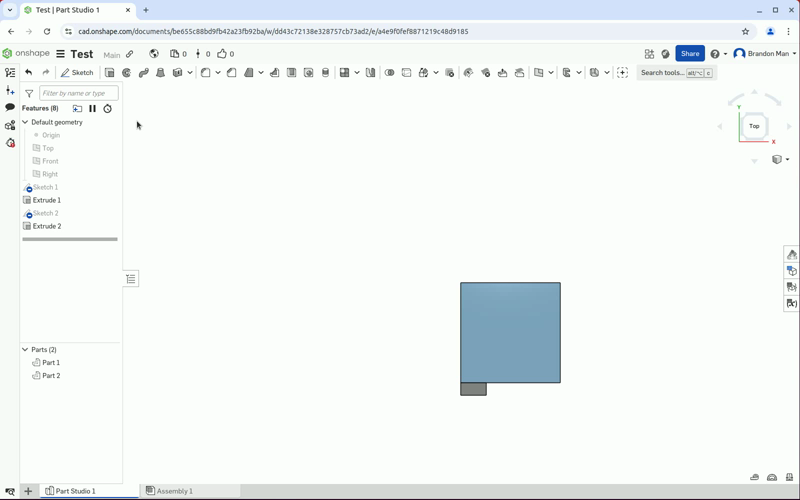
key(shift+h)
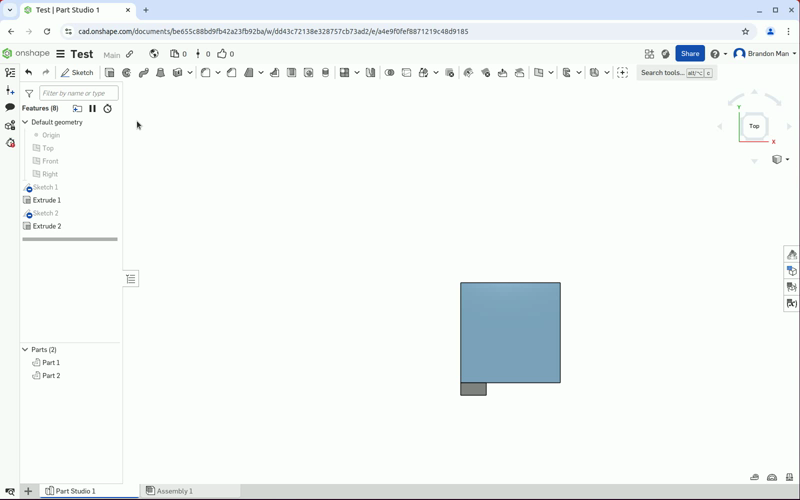
mouse_move(73, 189)
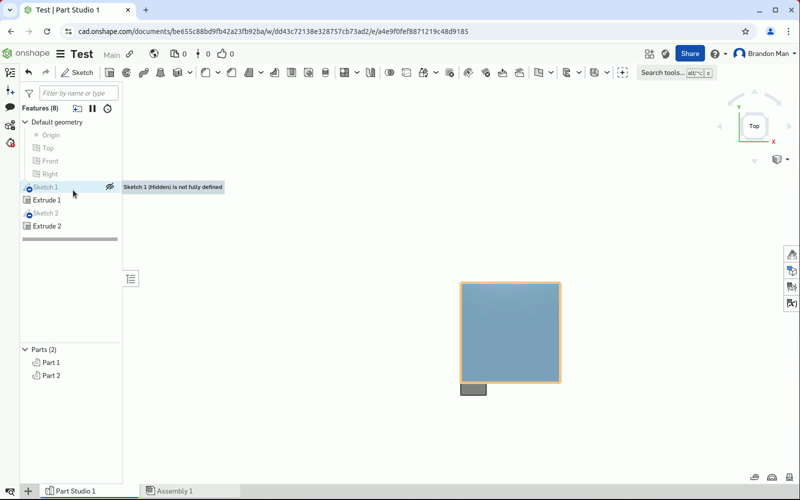
click(73, 189)
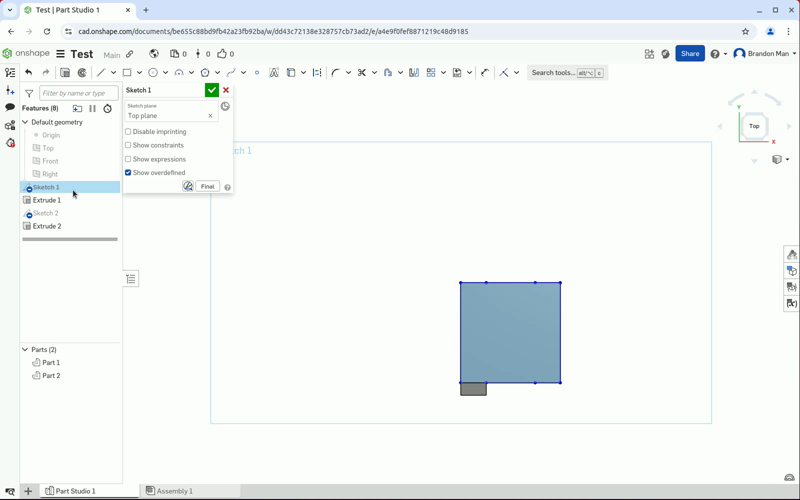
mouse_move(229, 92)
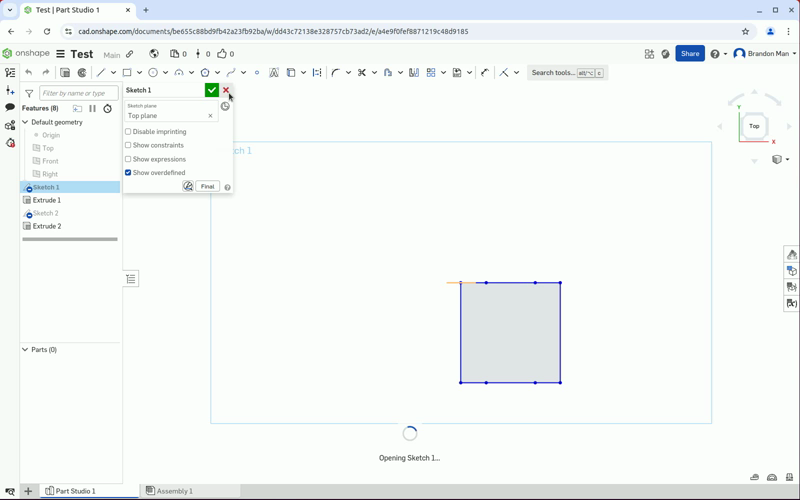
click(229, 92)
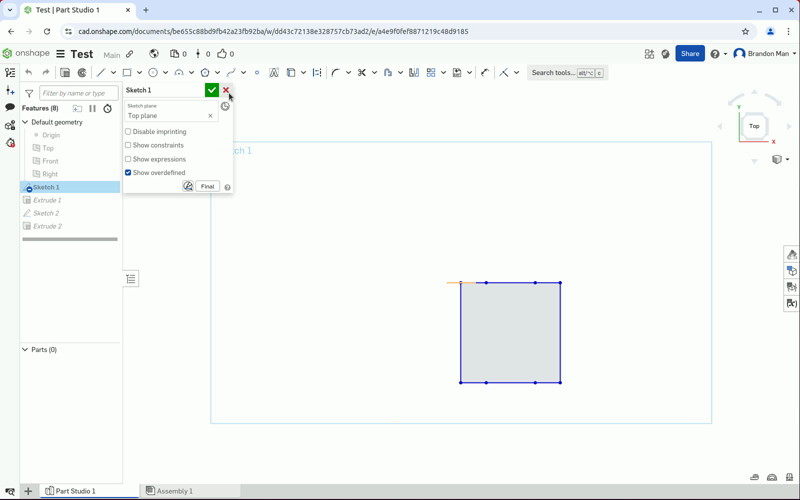
key(shift+s)
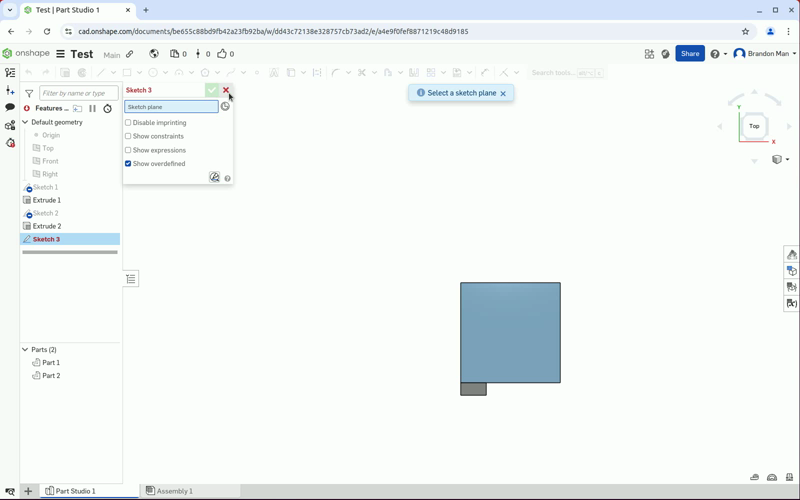
mouse_move(73, 150)
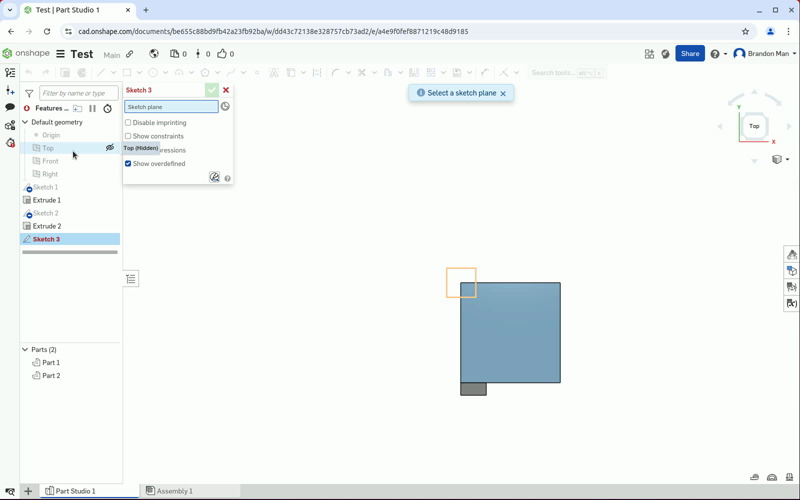
click(73, 150)
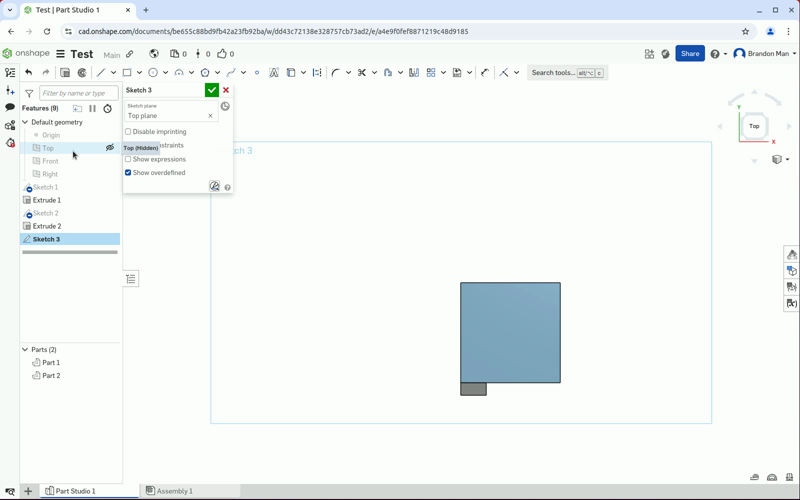
mouse_move(73, 352)
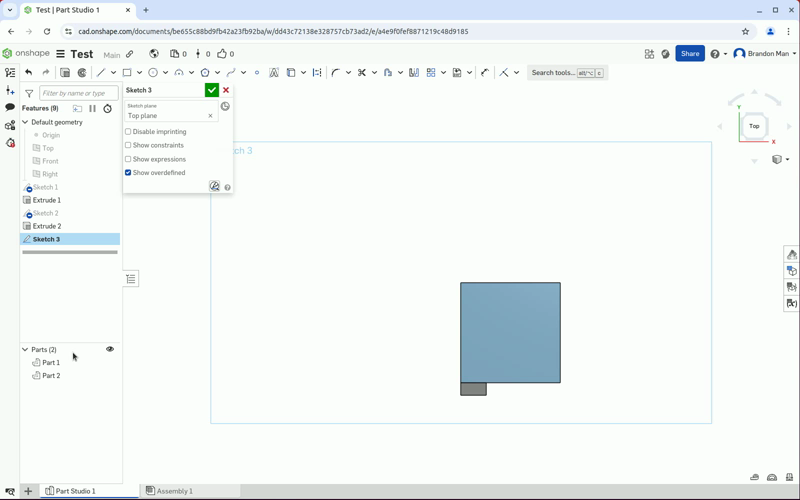
key(y)
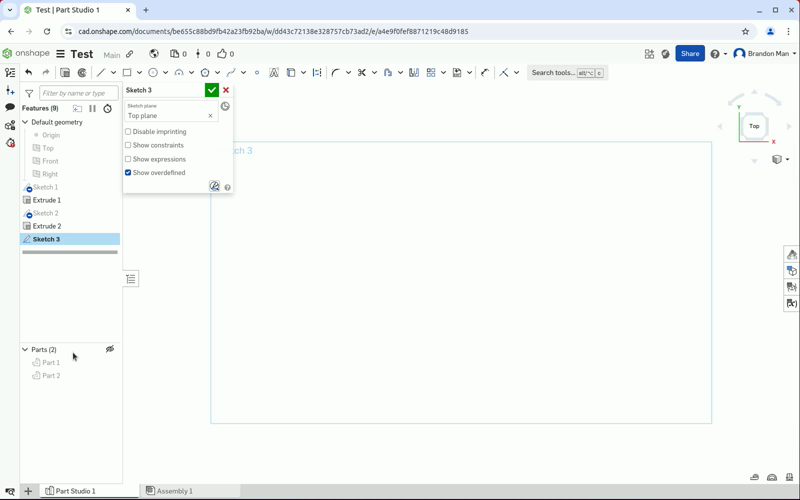
key(l)
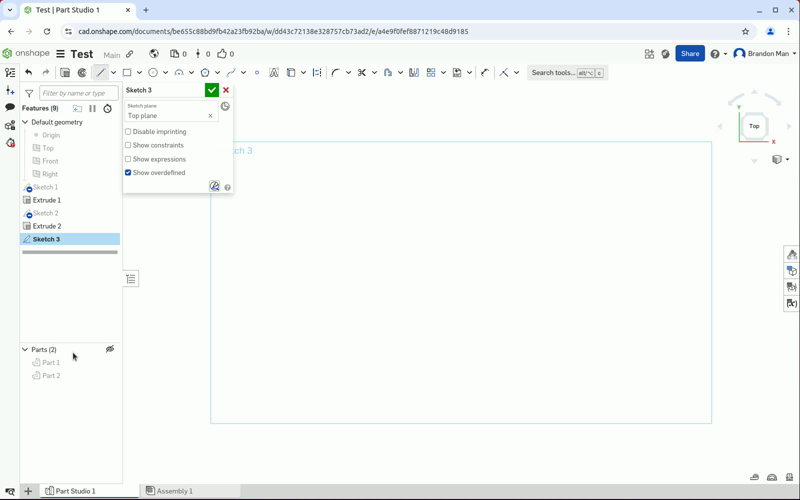
key_down(shift)
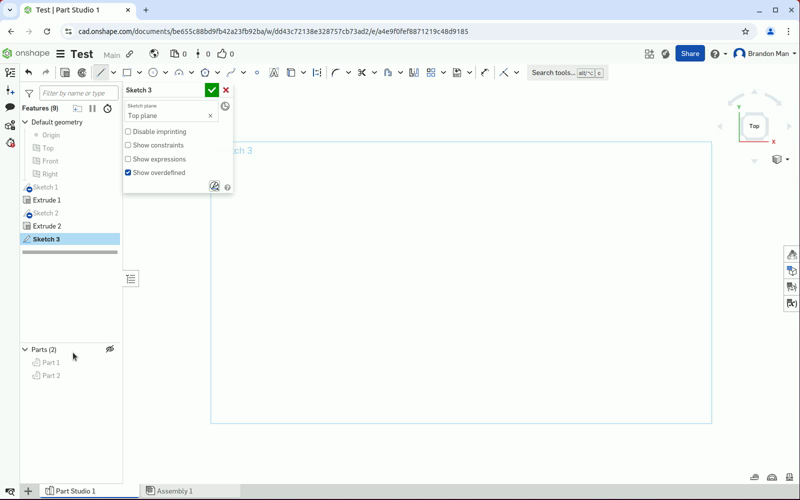
mouse_move(535, 395)
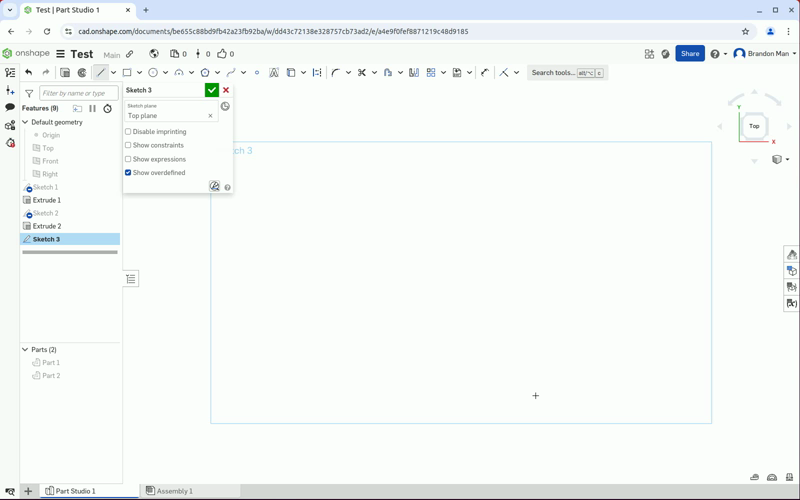
click(535, 395)
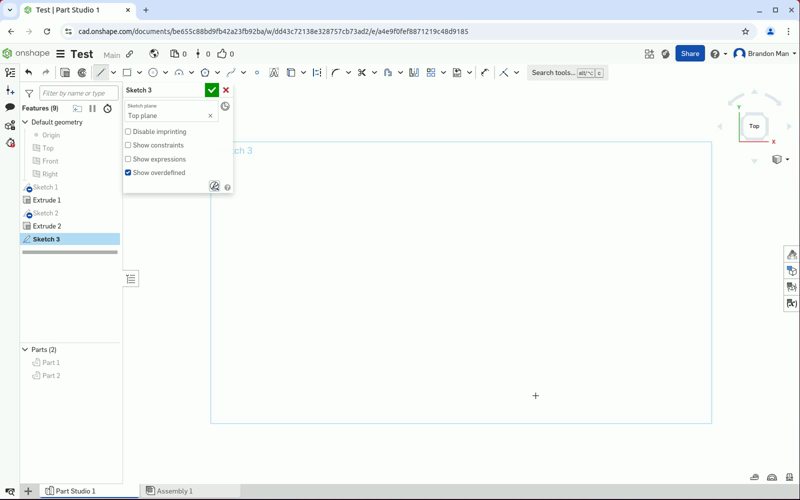
key_up(shift)
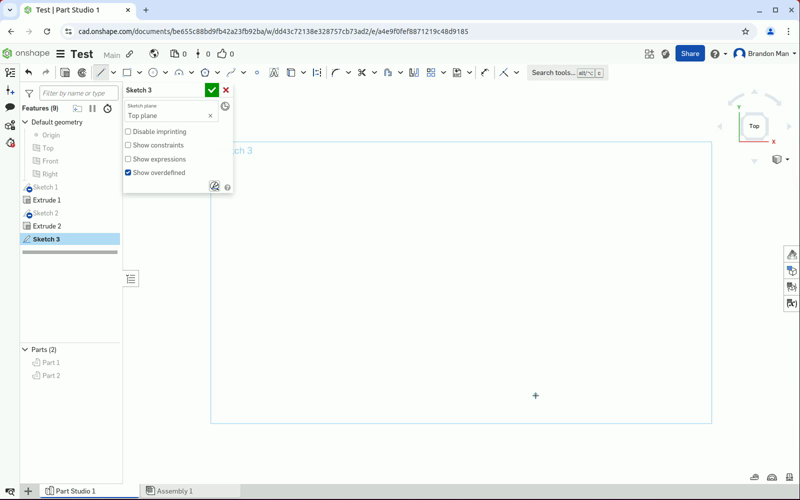
key_down(shift)
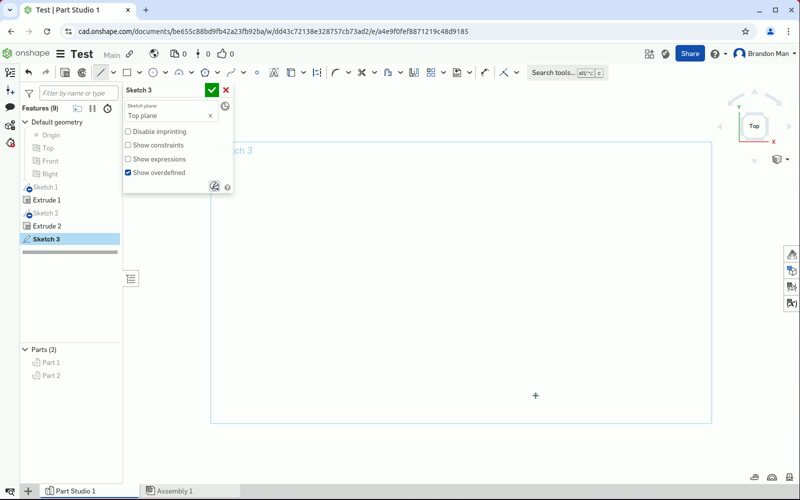
mouse_move(565, 395)
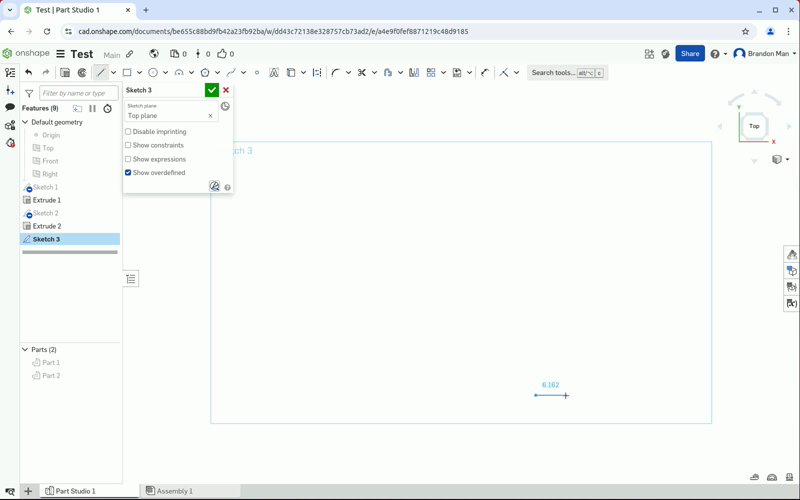
mouse_move(561, 395)
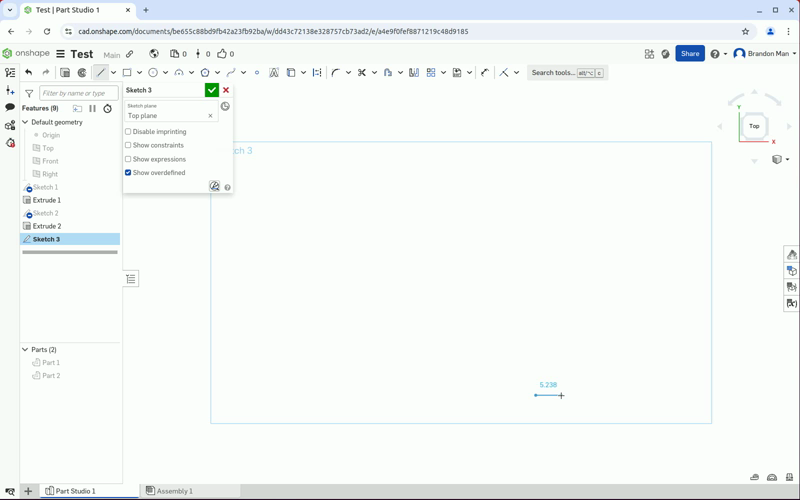
click(561, 395)
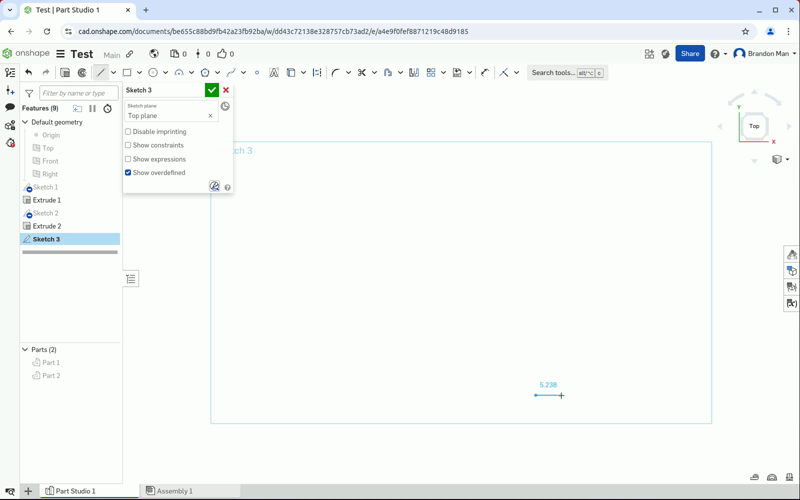
key_up(shift)
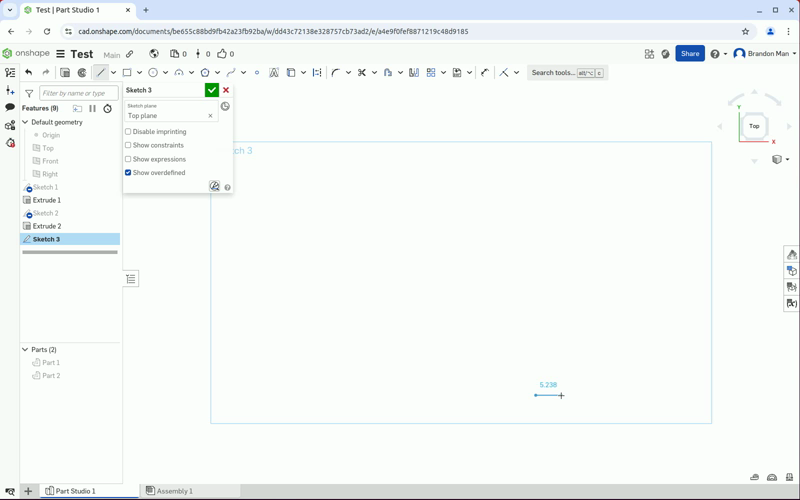
key_down(shift)
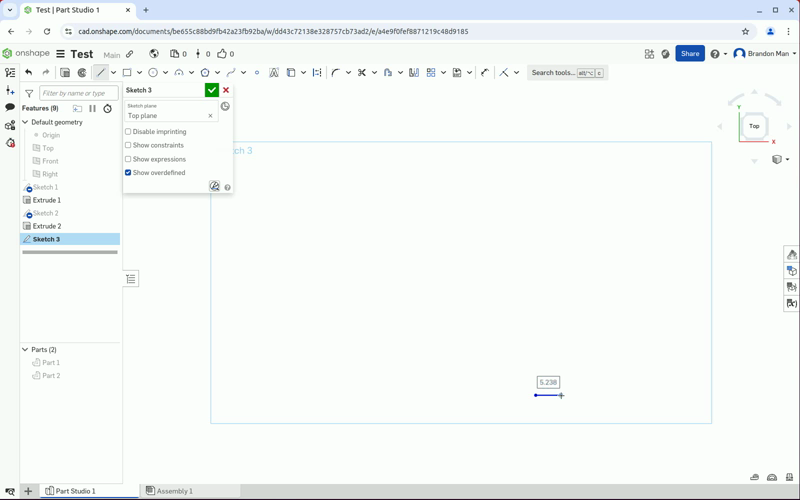
mouse_move(589, 395)
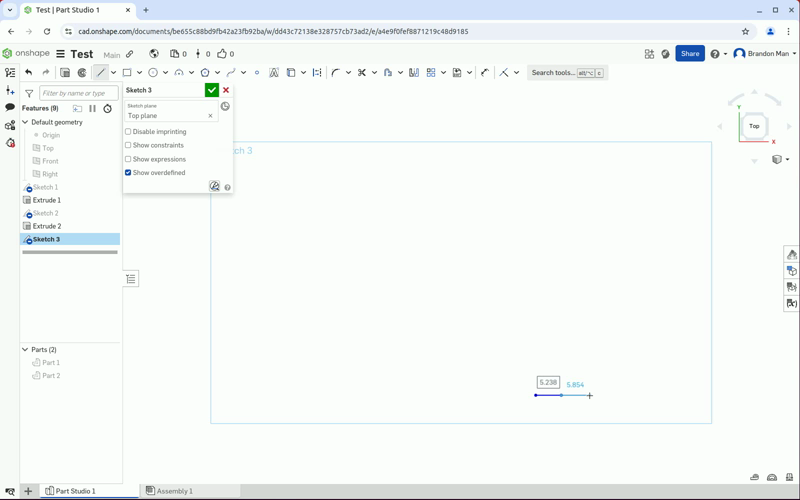
mouse_move(561, 382)
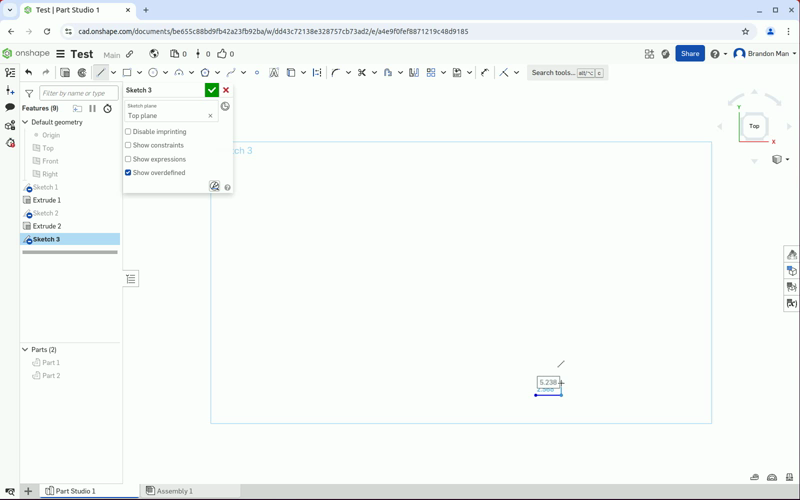
click(561, 382)
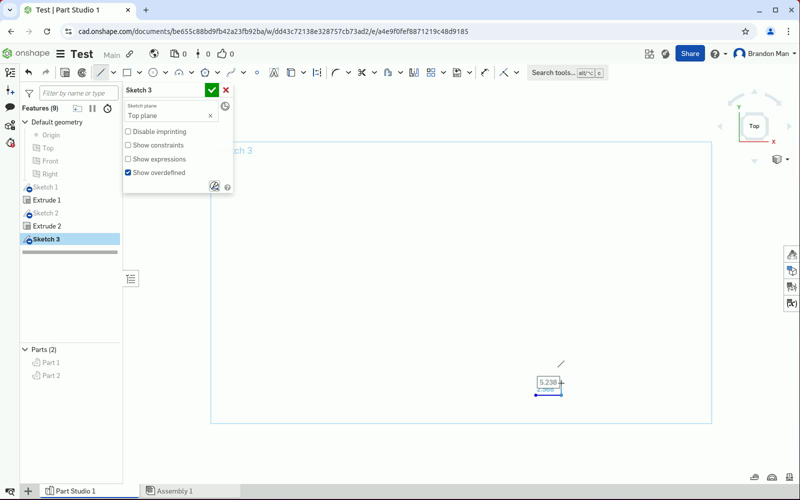
key_up(shift)
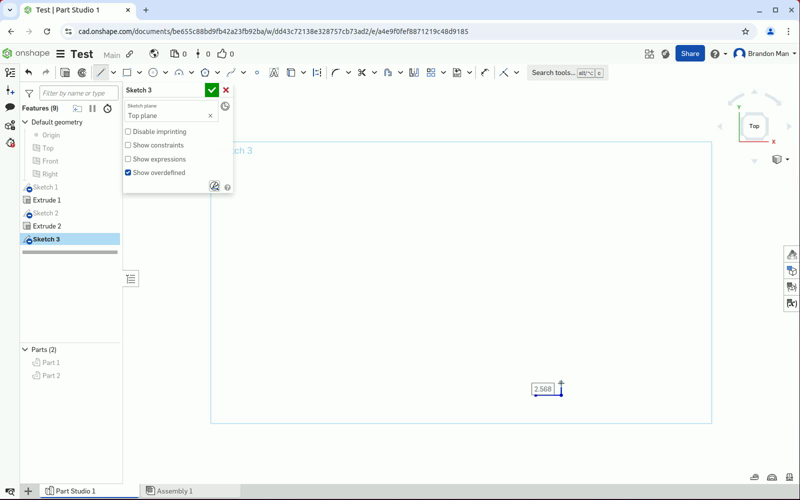
key_down(shift)
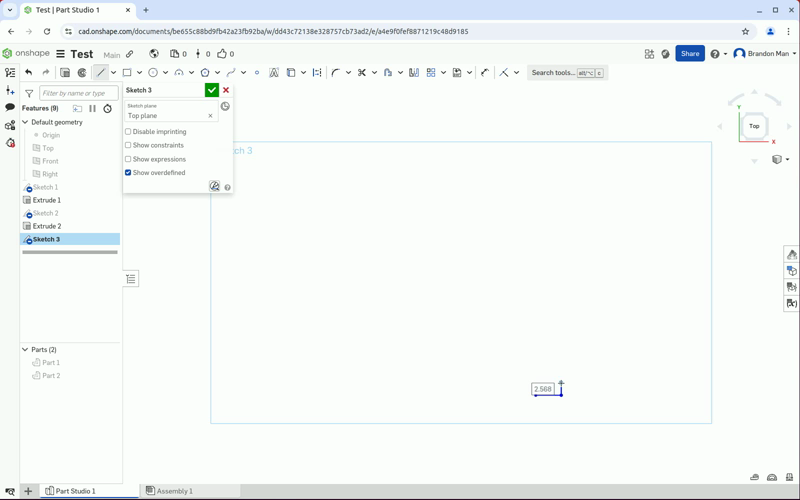
mouse_move(589, 382)
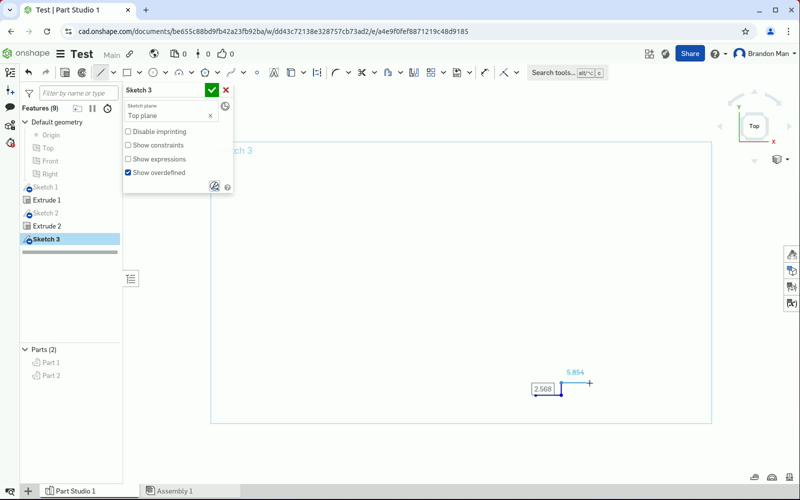
mouse_move(535, 382)
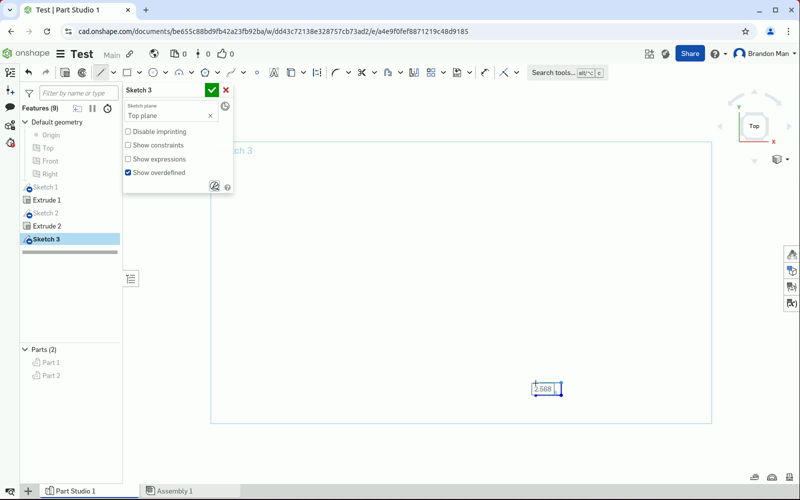
click(535, 382)
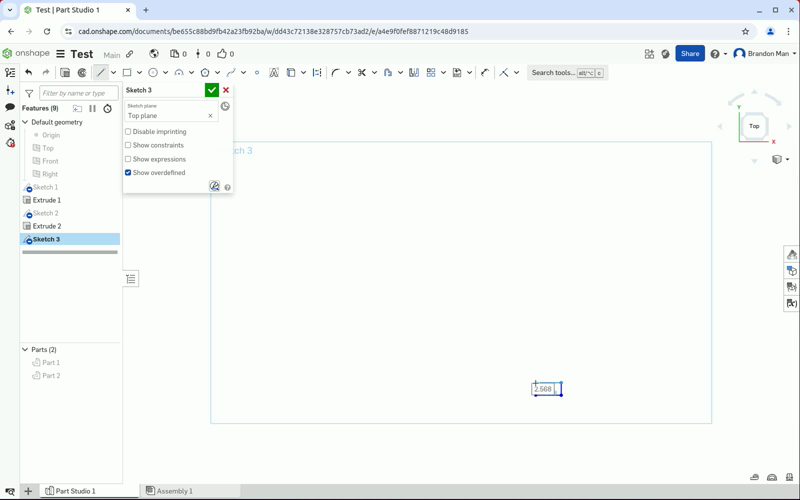
key_up(shift)
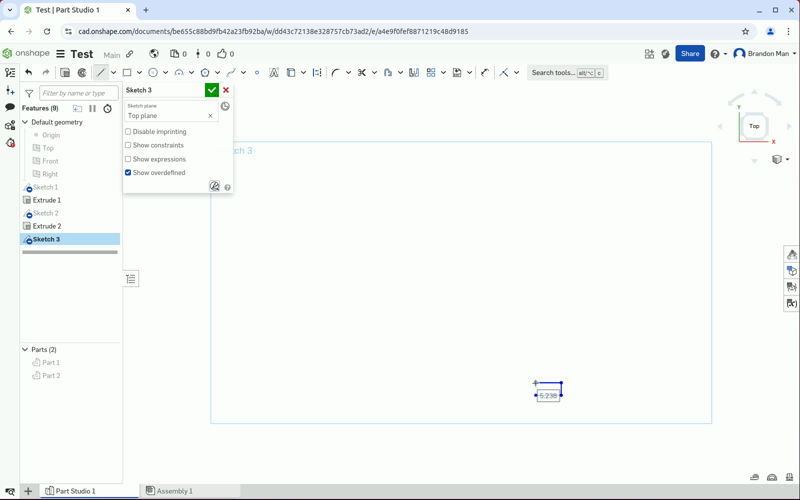
mouse_move(565, 382)
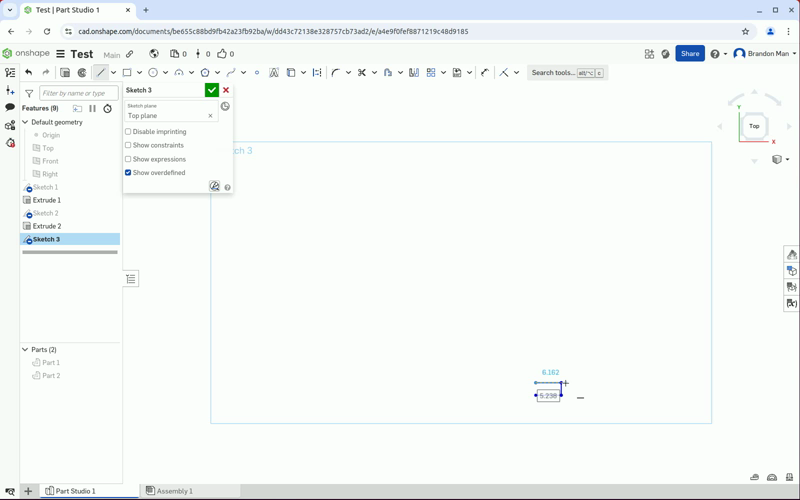
key_down(shift)
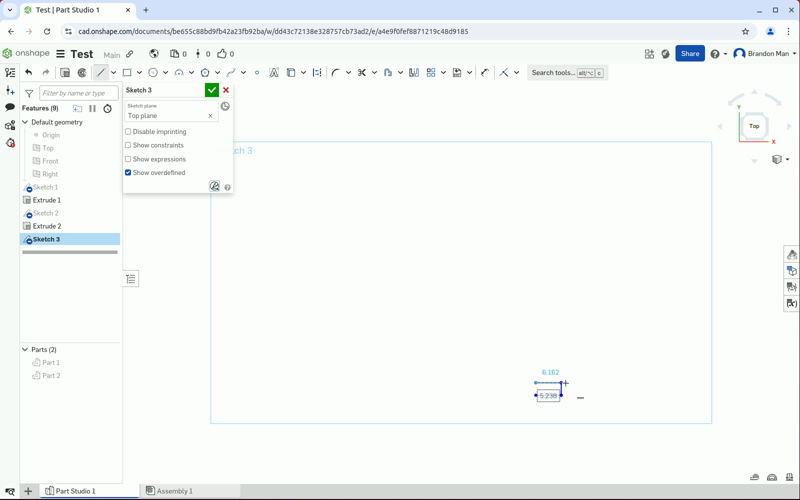
mouse_move(535, 395)
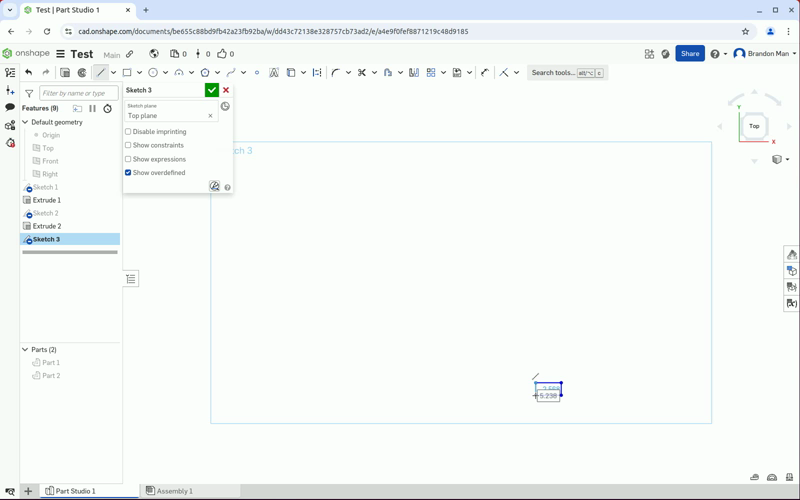
key_up(shift)
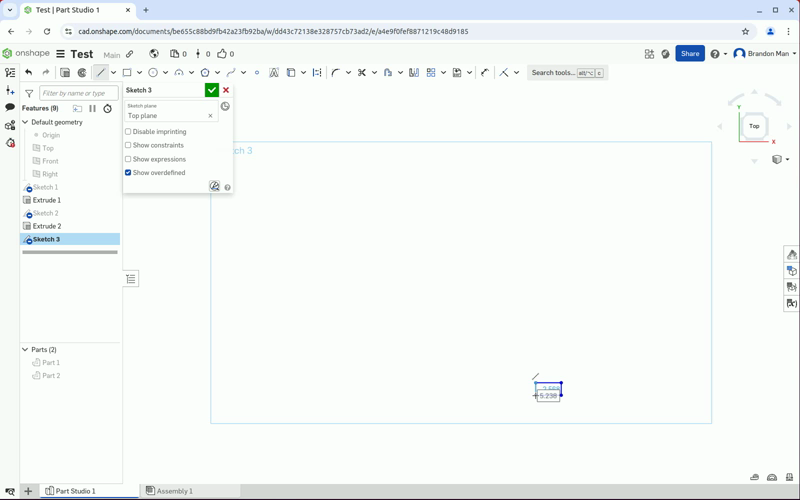
click(535, 395)
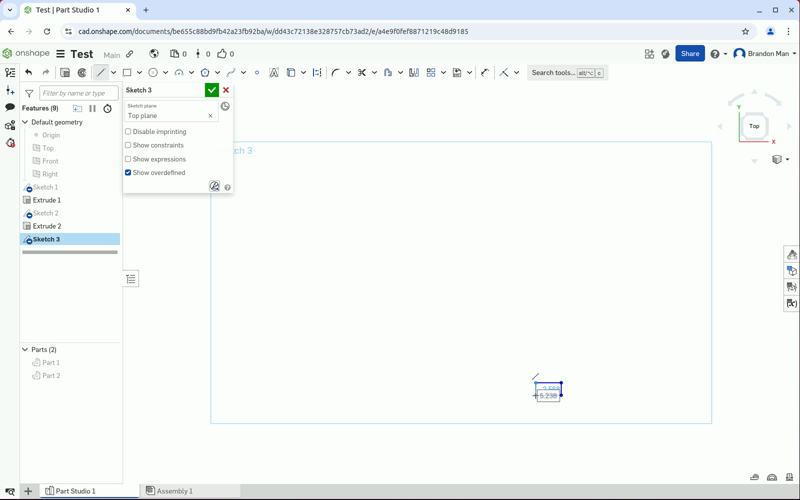
key(esc)
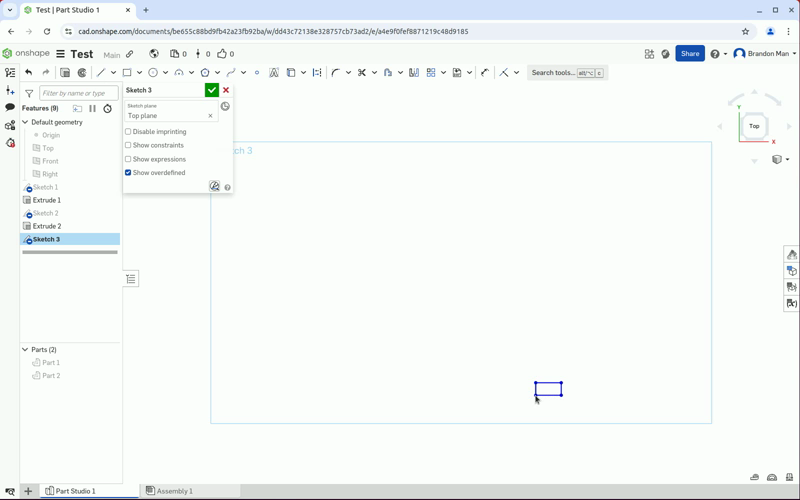
mouse_move(540, 392)
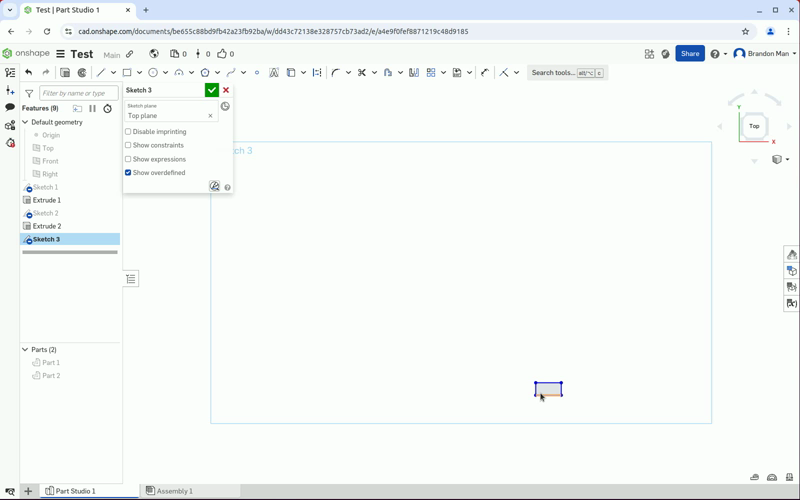
scroll(6)
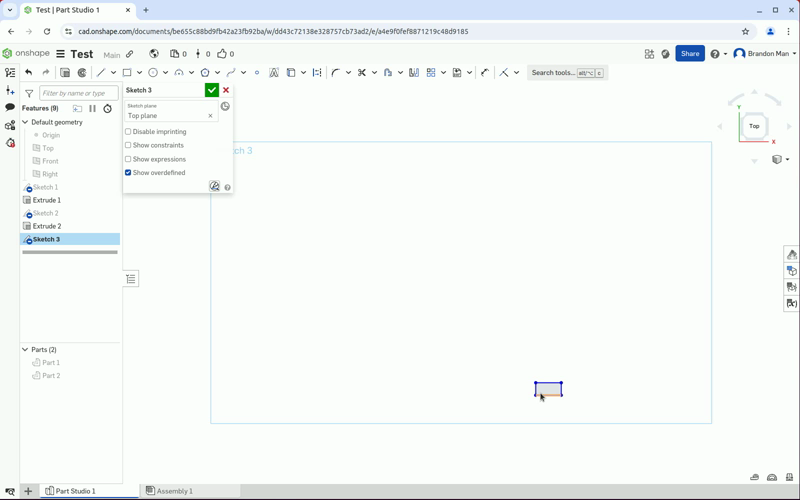
scroll(6)
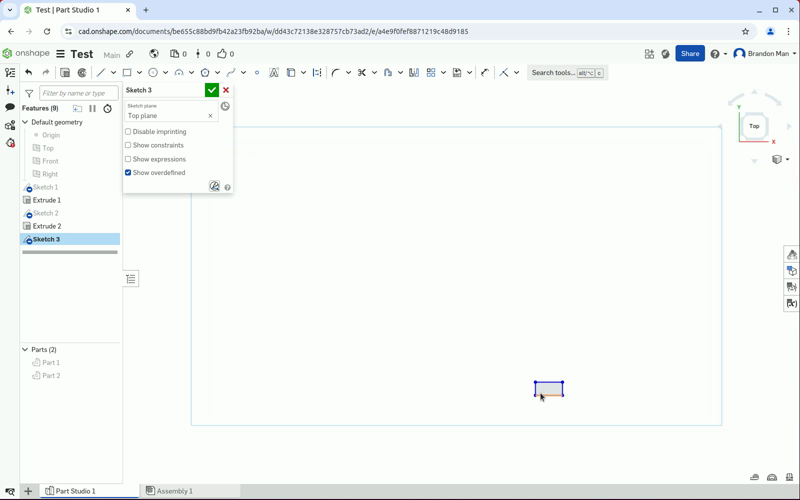
scroll(6)
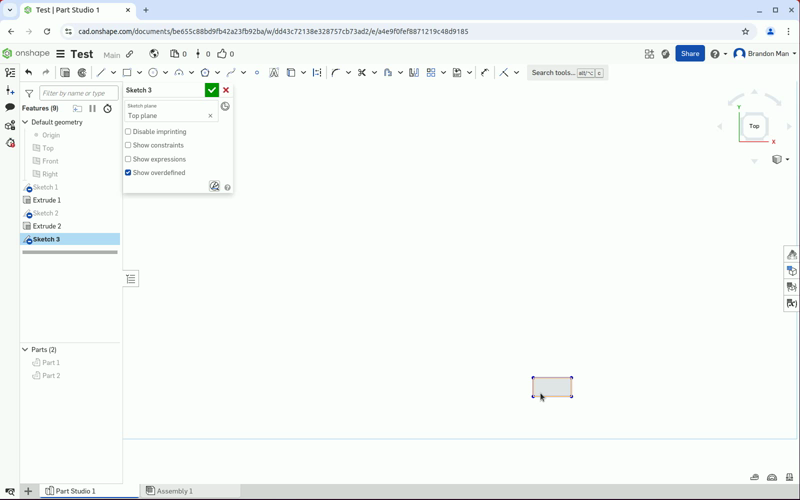
scroll(6)
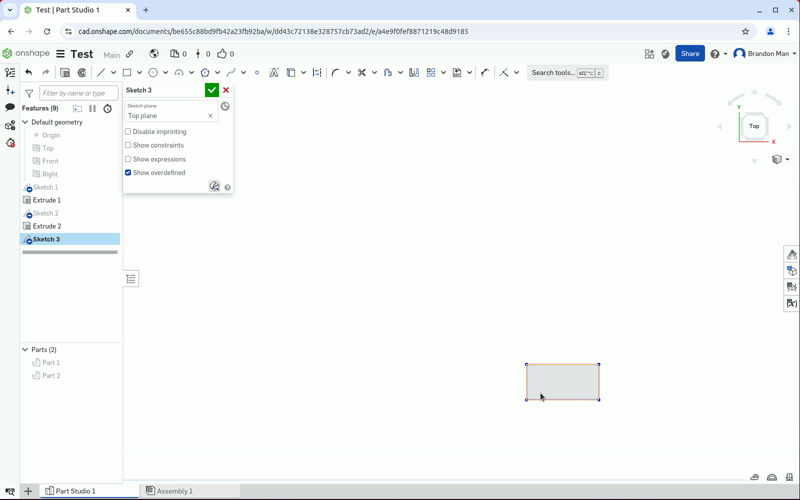
scroll(6)
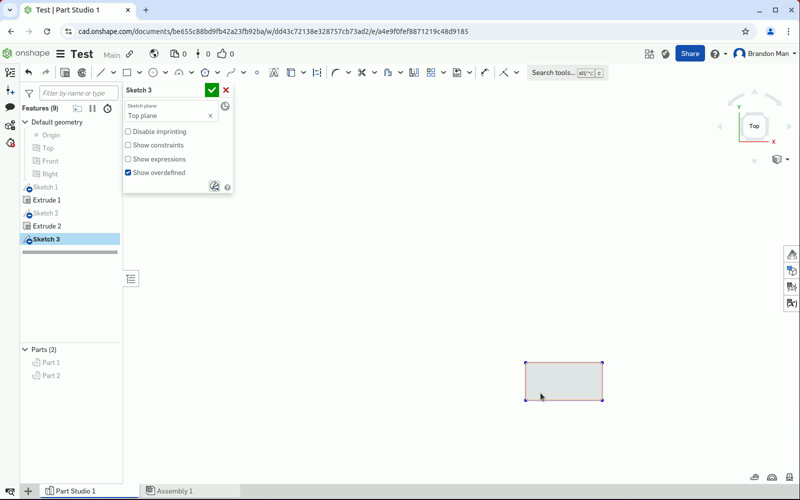
scroll(6)
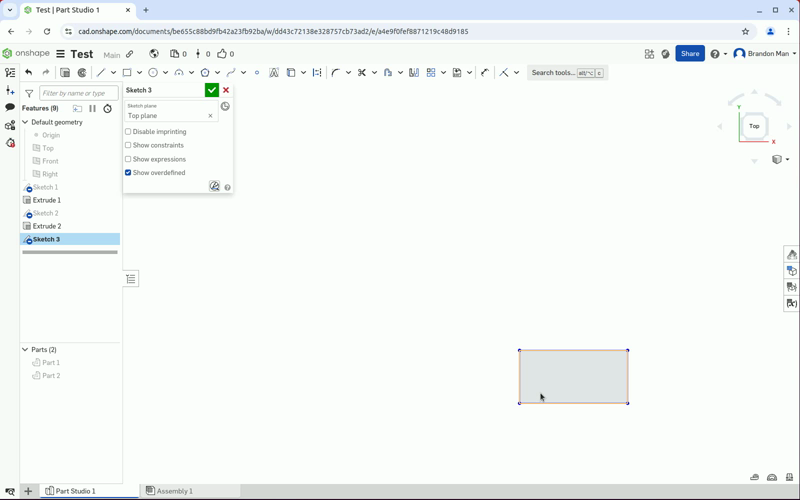
scroll(6)
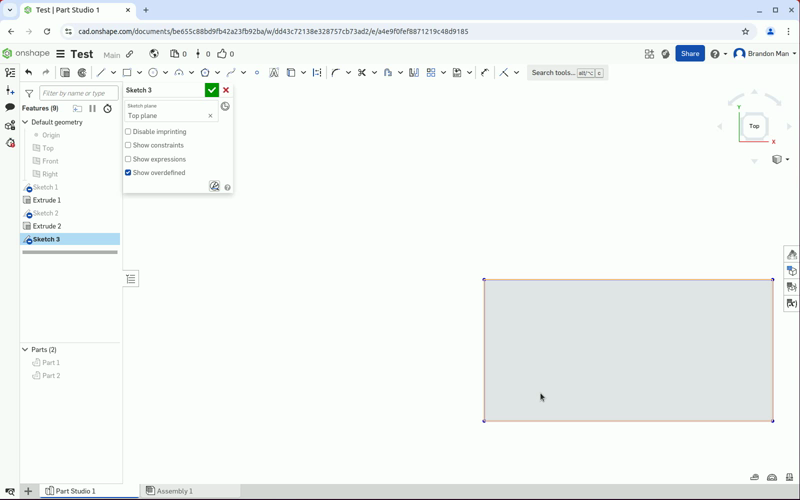
click(540, 392)
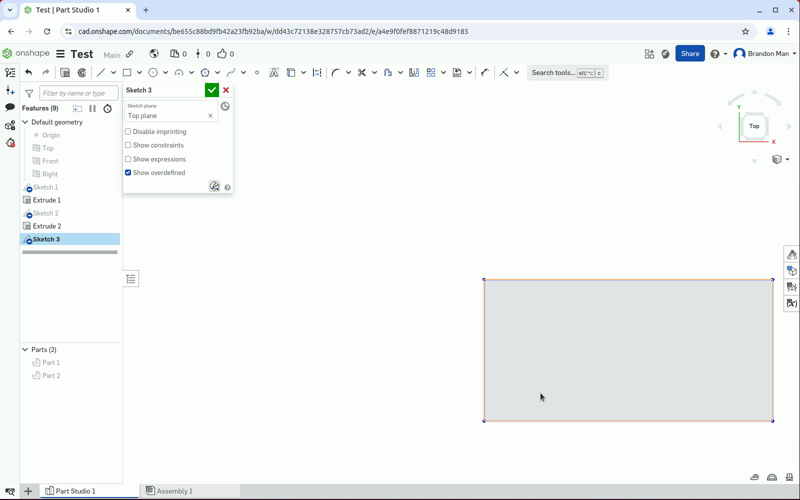
scroll(-6)
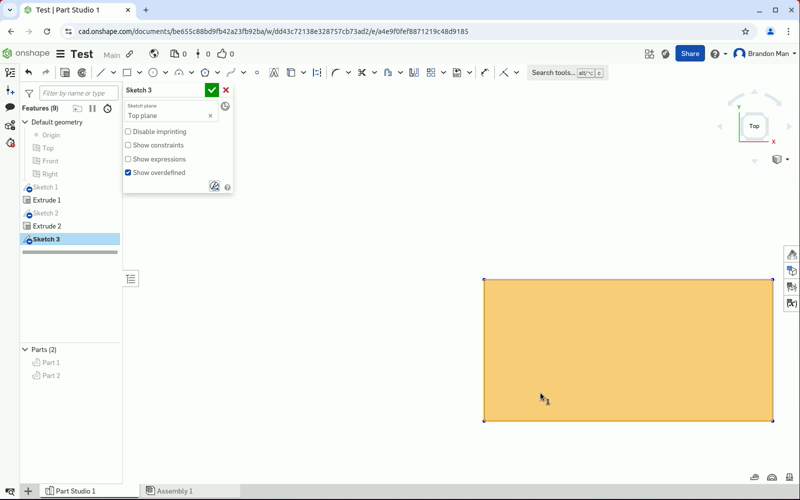
scroll(-6)
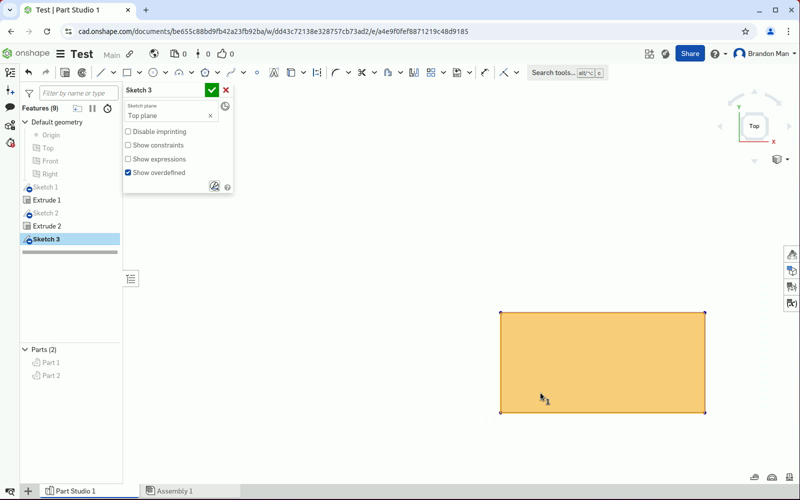
scroll(-6)
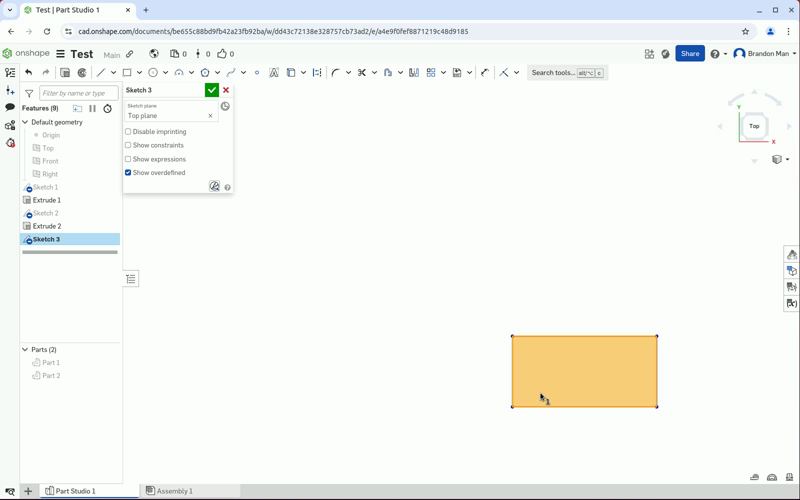
scroll(-6)
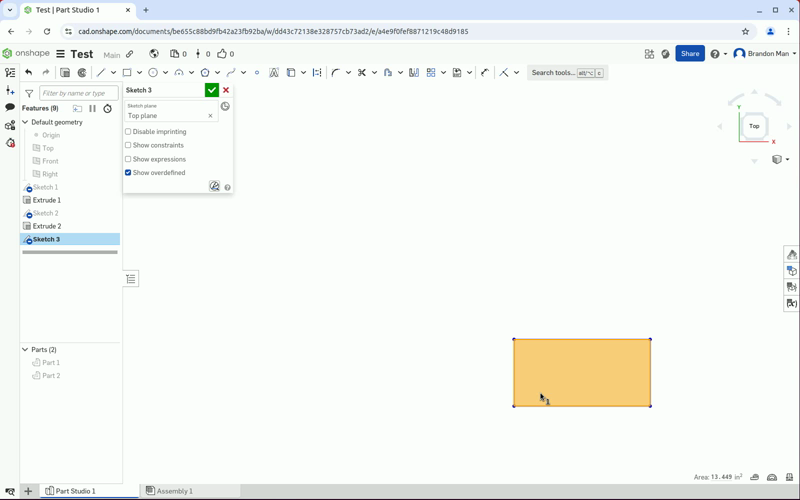
scroll(-6)
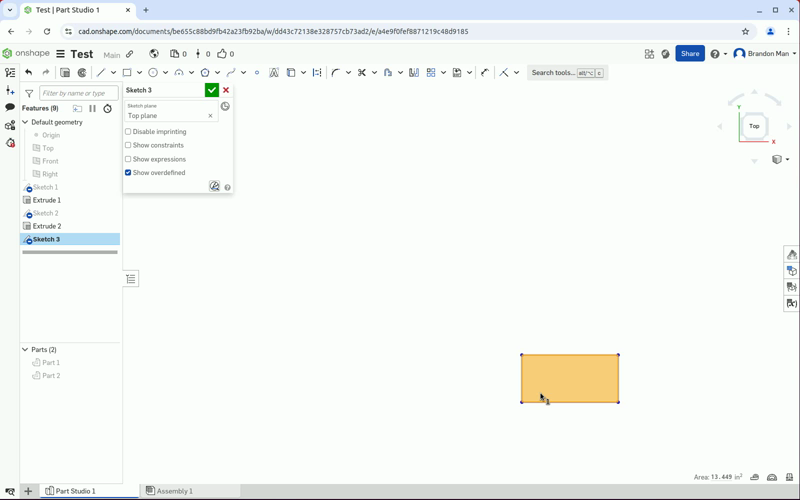
scroll(-6)
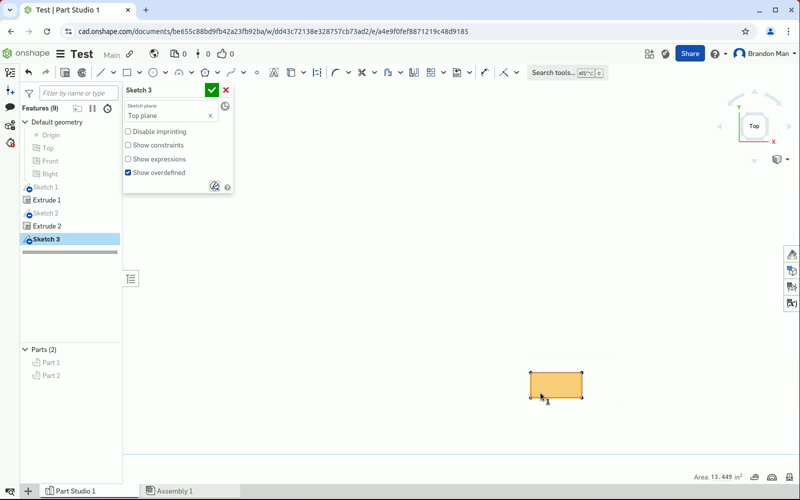
scroll(-6)
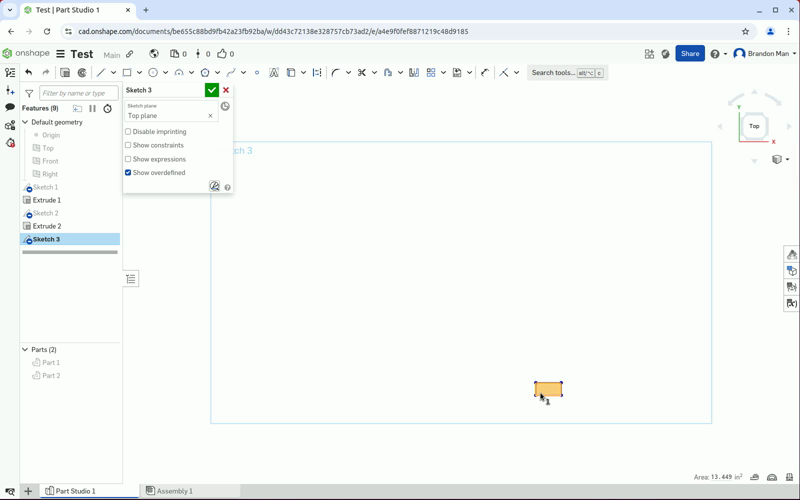
mouse_move(73, 352)
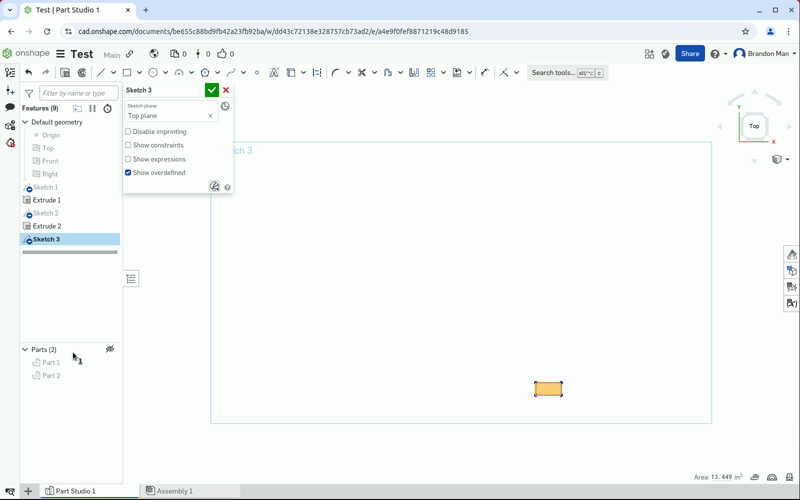
key(shift+y)
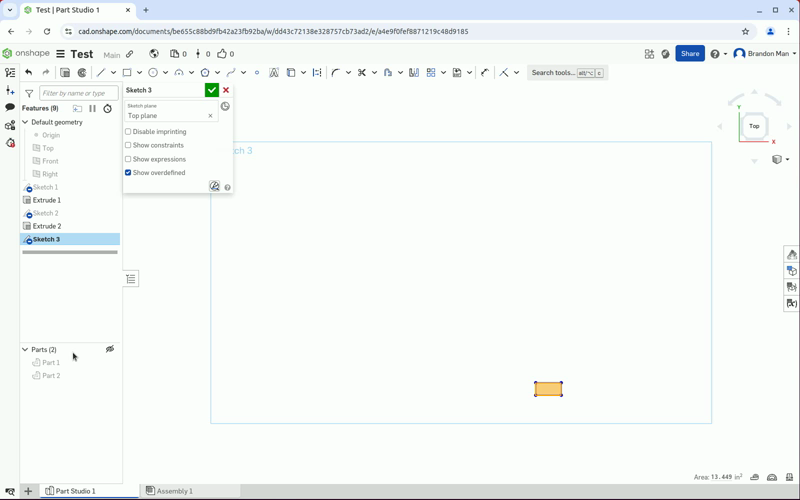
key(shift+e)
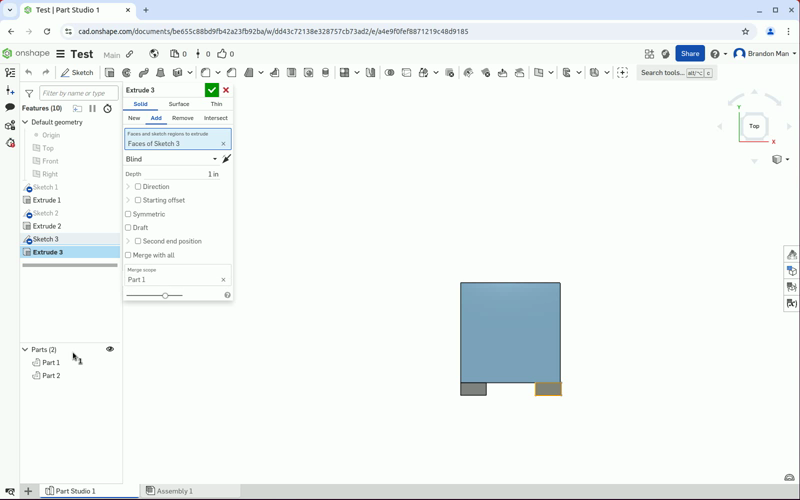
mouse_move(143, 106)
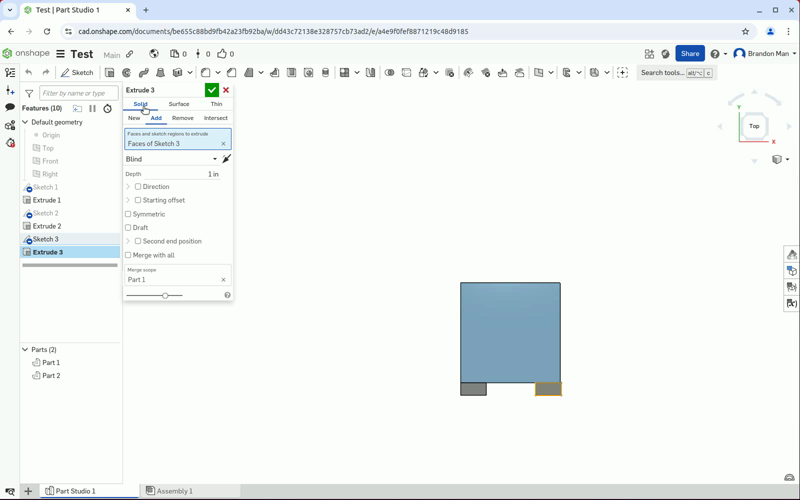
click(143, 106)
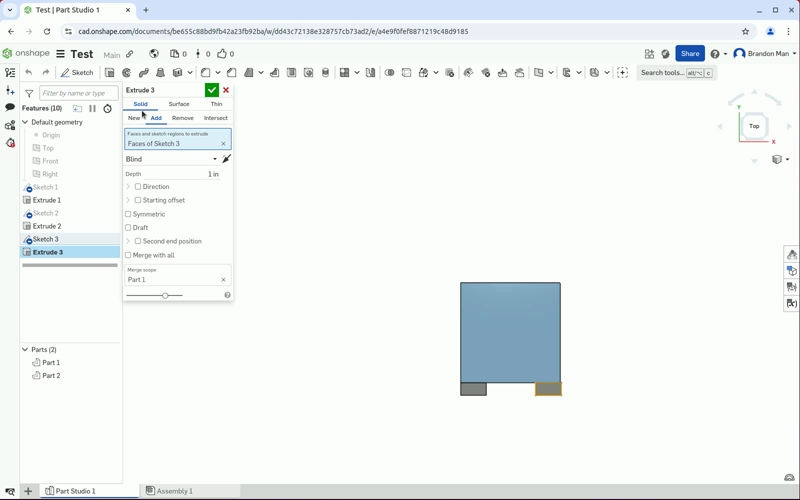
mouse_move(137, 120)
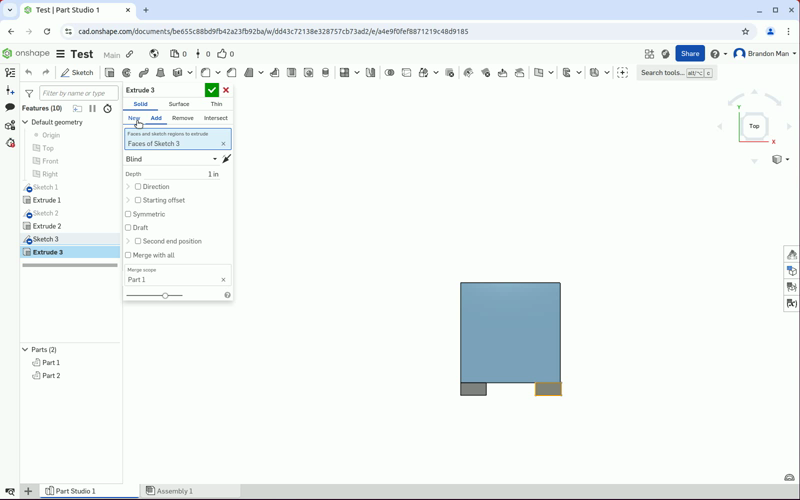
click(137, 120)
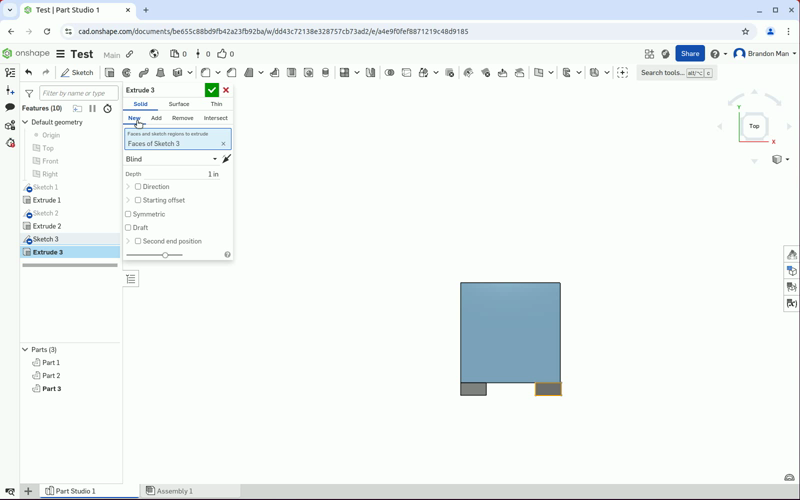
key(tab, 4)
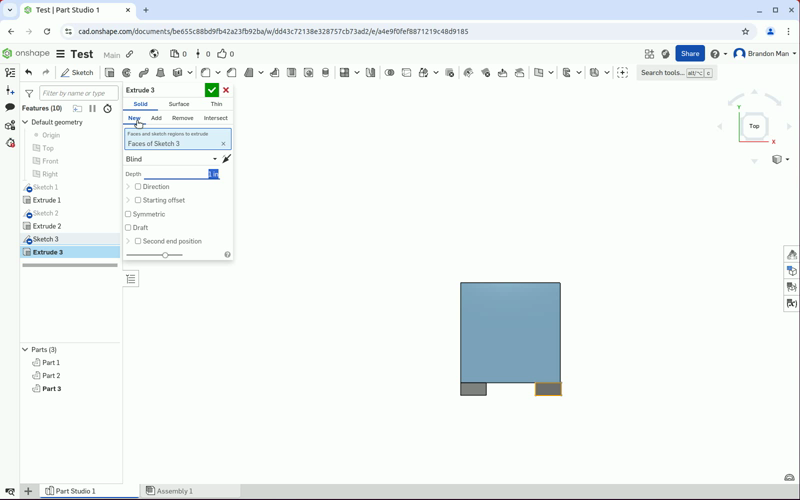
text(2.648)
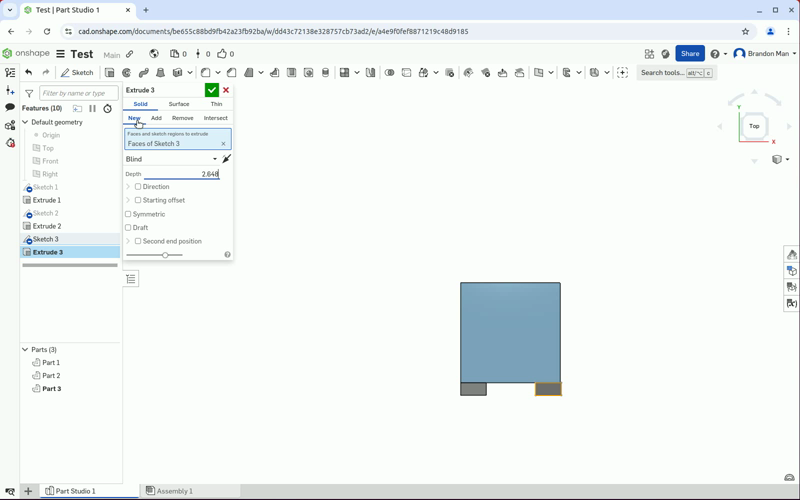
key(enter)
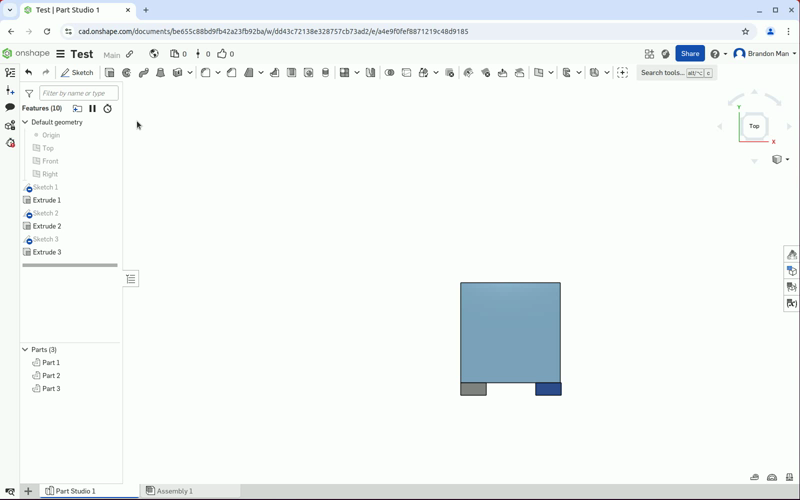
key(shift+h)
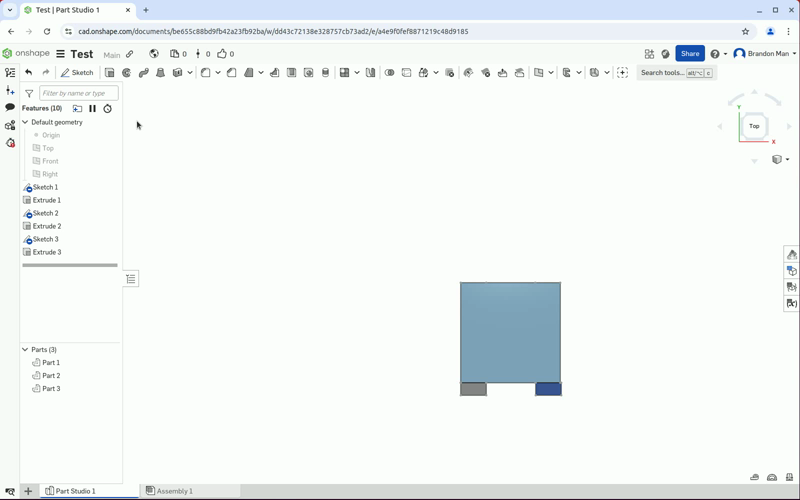
key(shift+h)
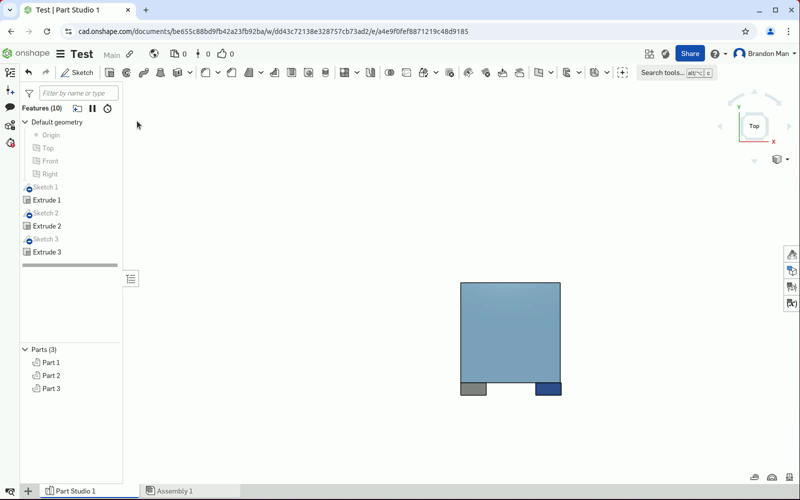
mouse_move(73, 189)
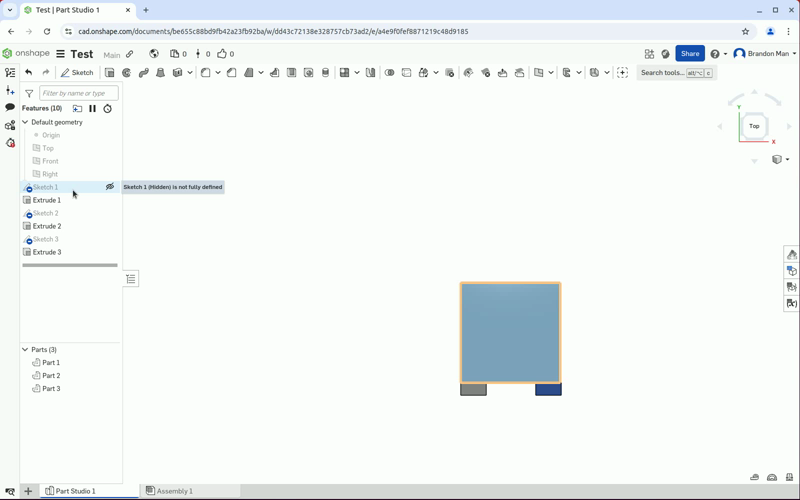
click(73, 189)
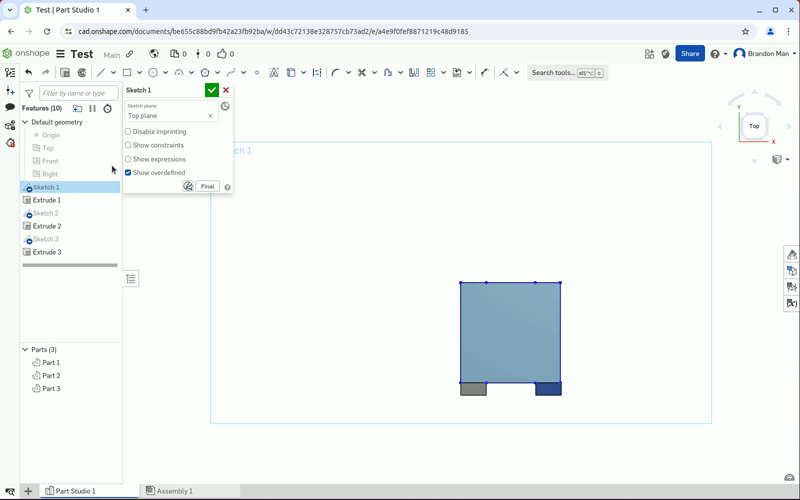
mouse_move(229, 92)
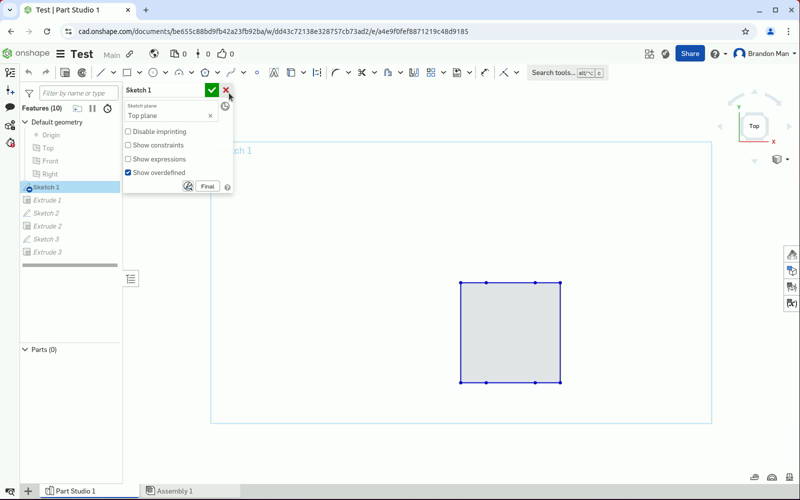
click(229, 92)
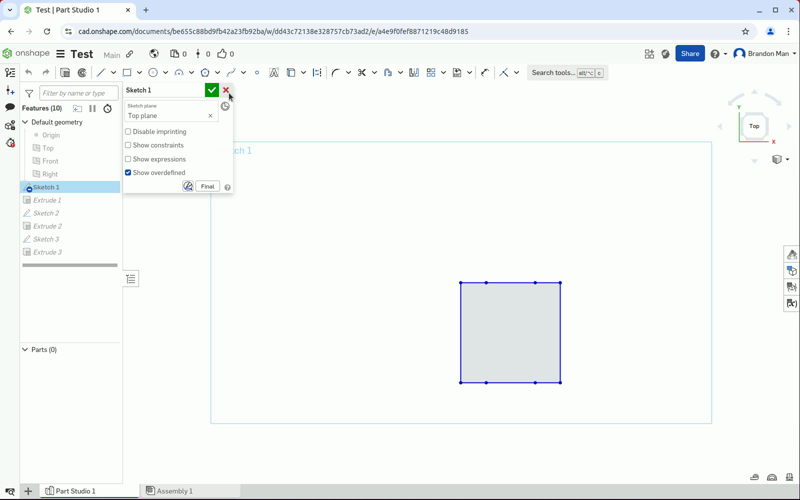
key(shift+s)
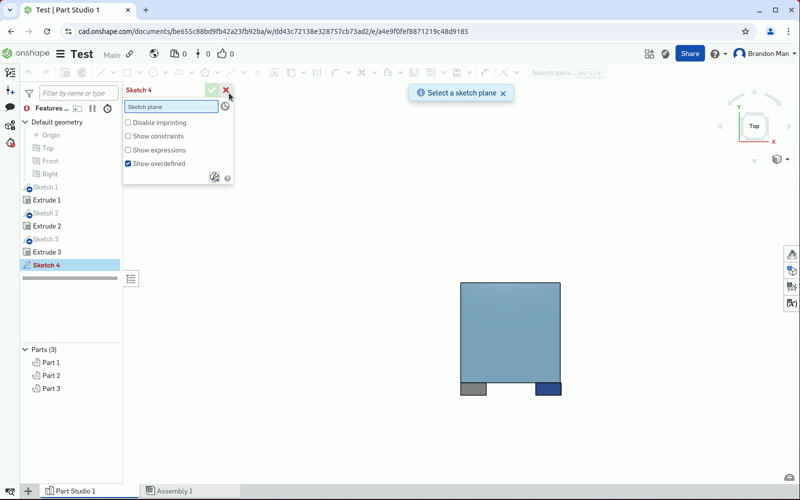
mouse_move(73, 150)
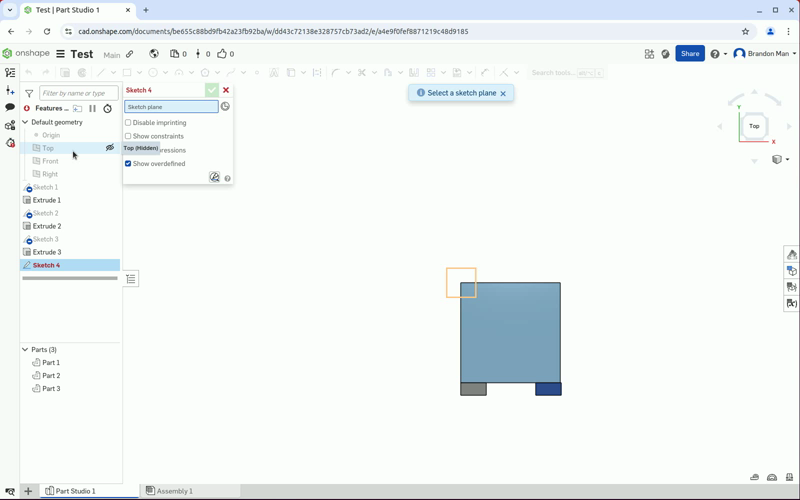
click(73, 150)
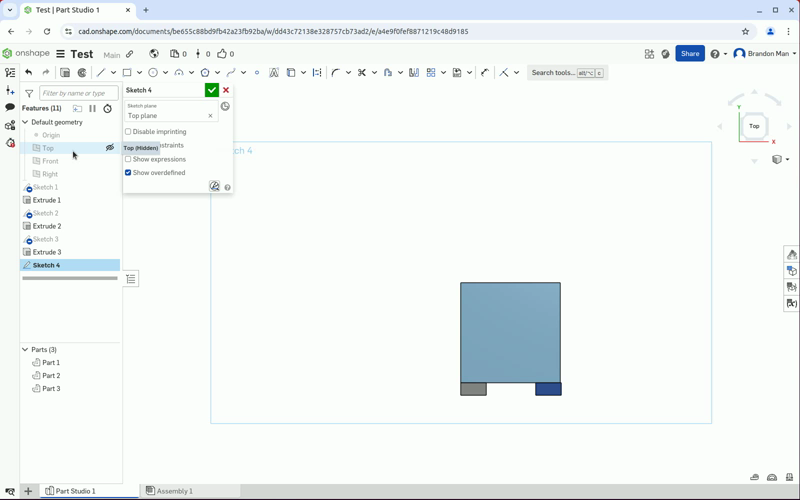
mouse_move(73, 352)
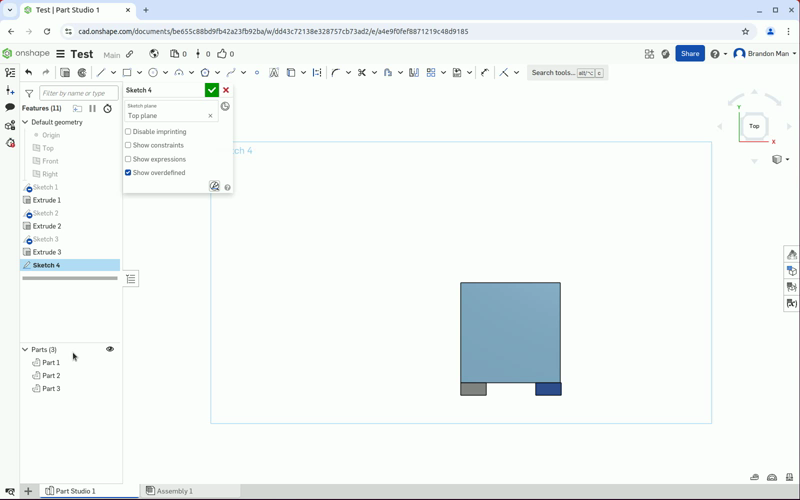
key(y)
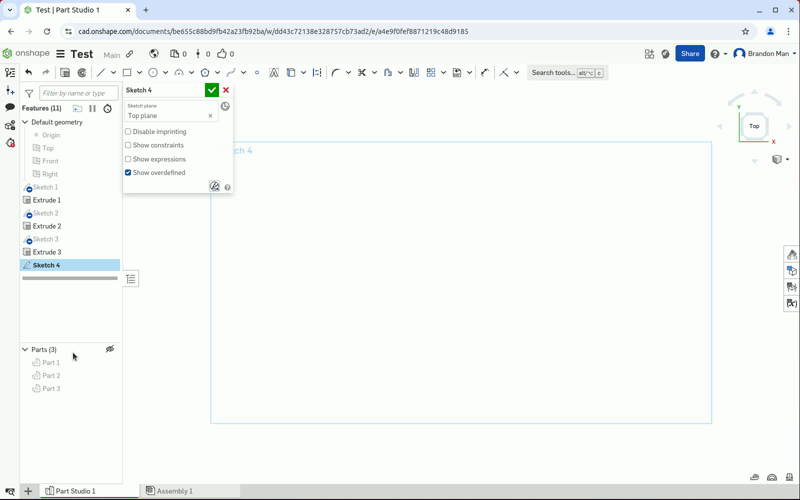
key(l)
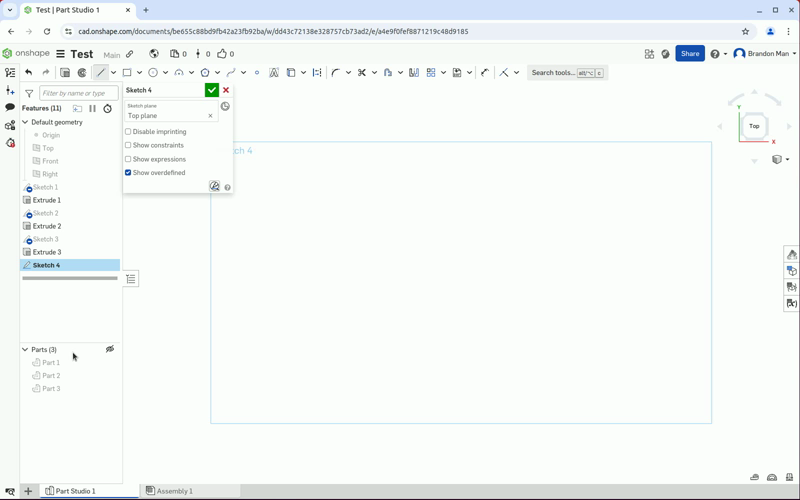
key_down(shift)
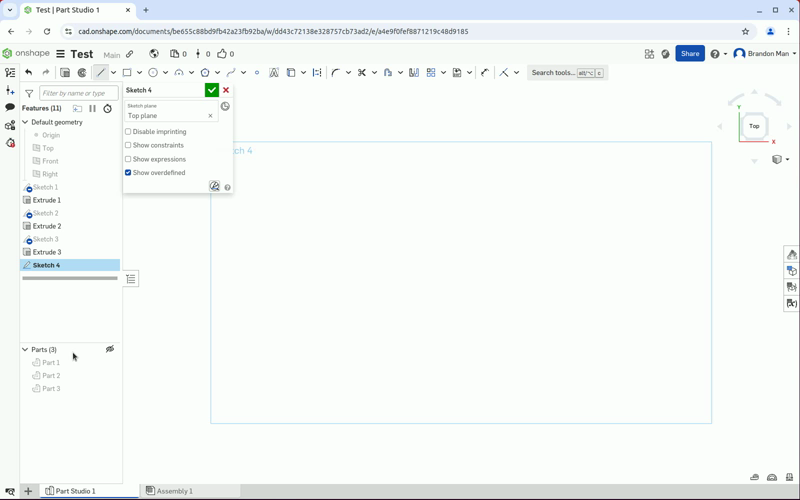
mouse_move(460, 282)
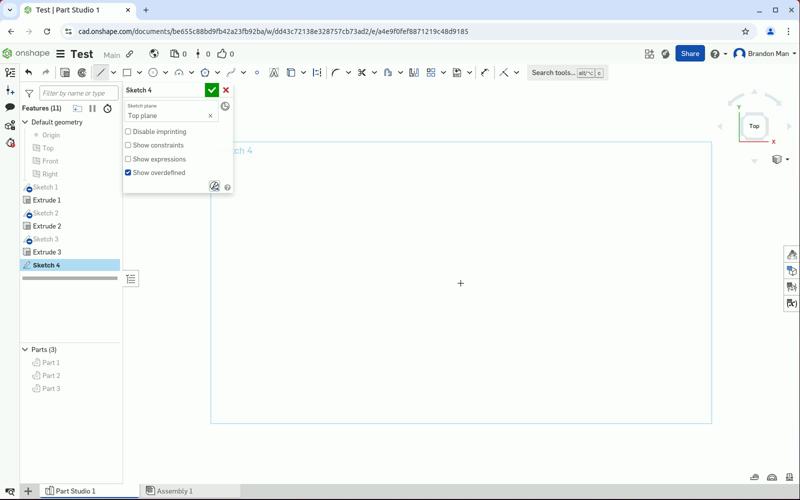
click(460, 282)
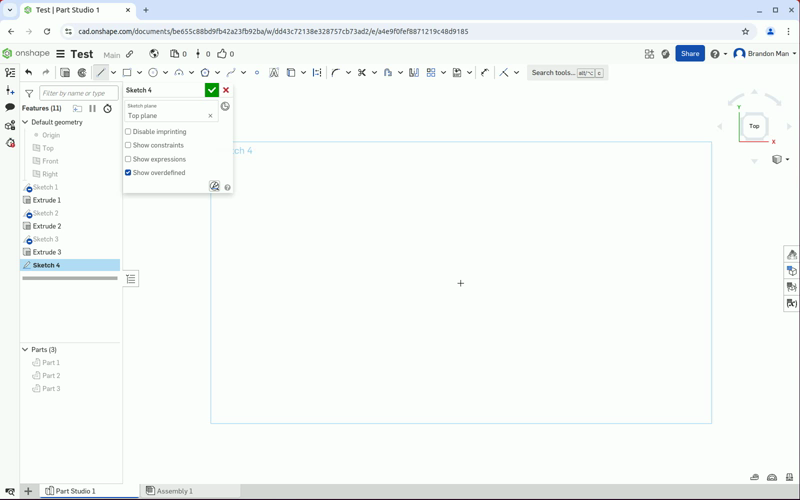
key_up(shift)
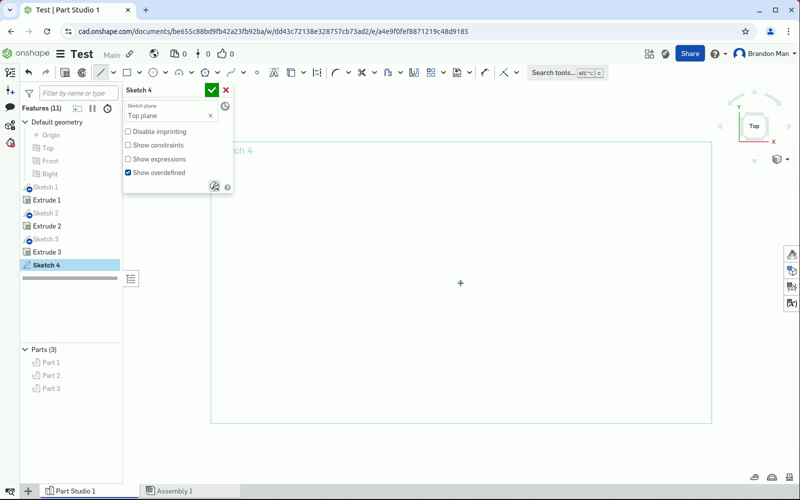
key_down(shift)
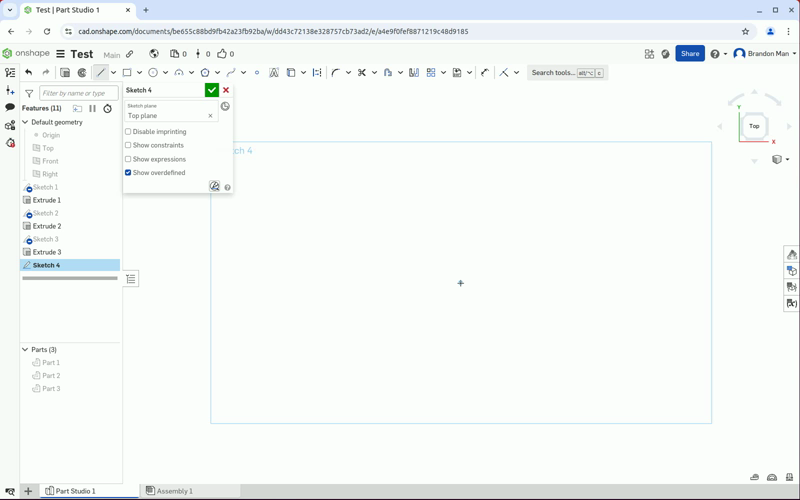
mouse_move(490, 282)
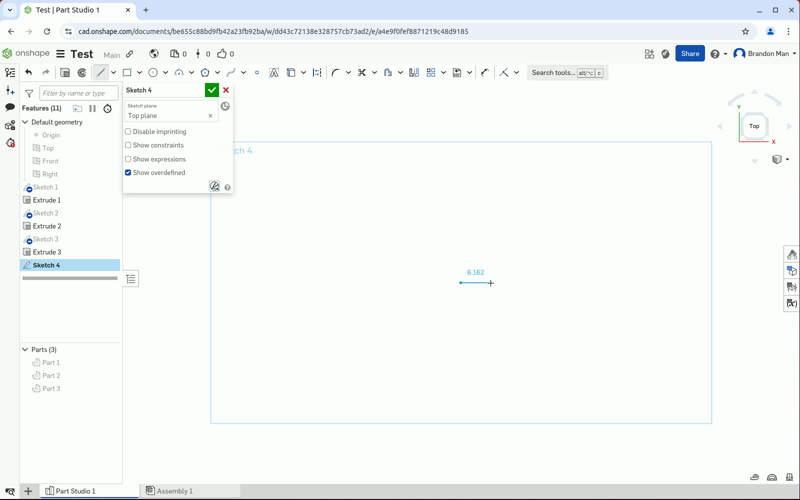
mouse_move(486, 282)
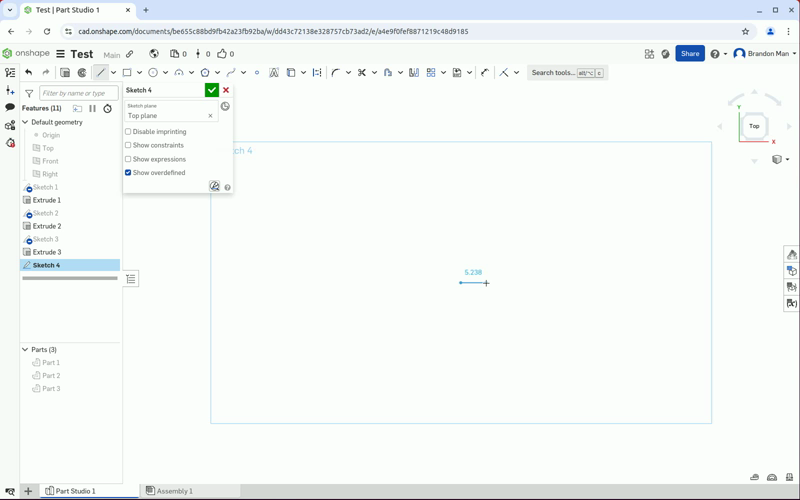
click(486, 282)
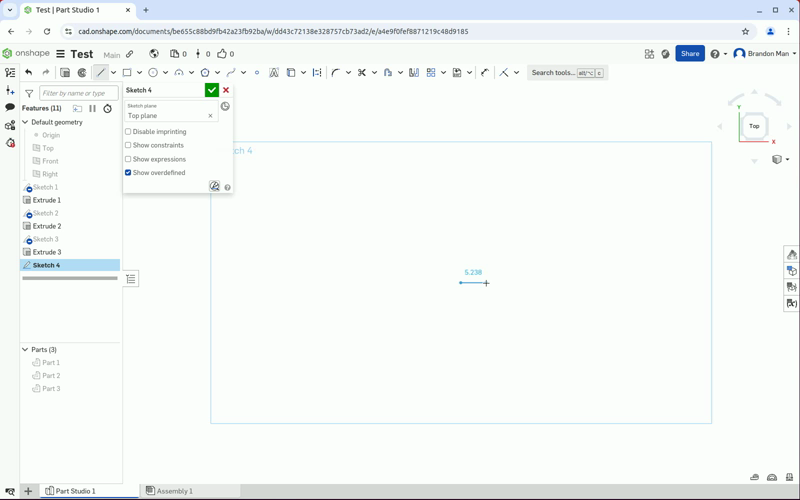
key_up(shift)
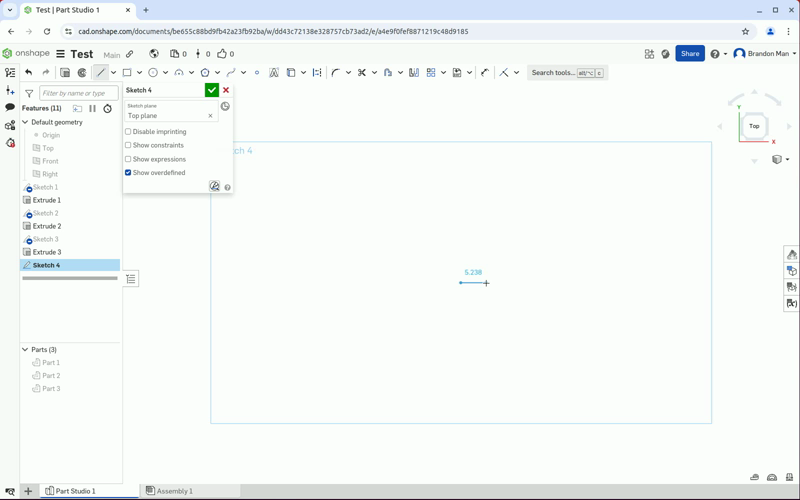
key_down(shift)
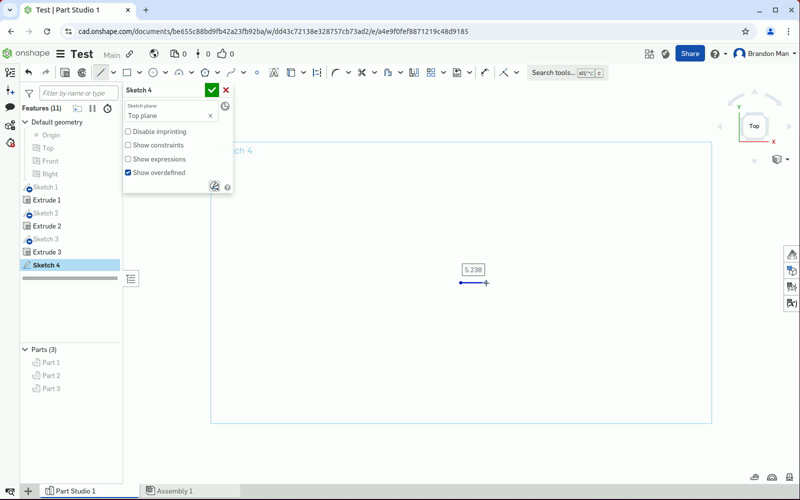
mouse_move(516, 282)
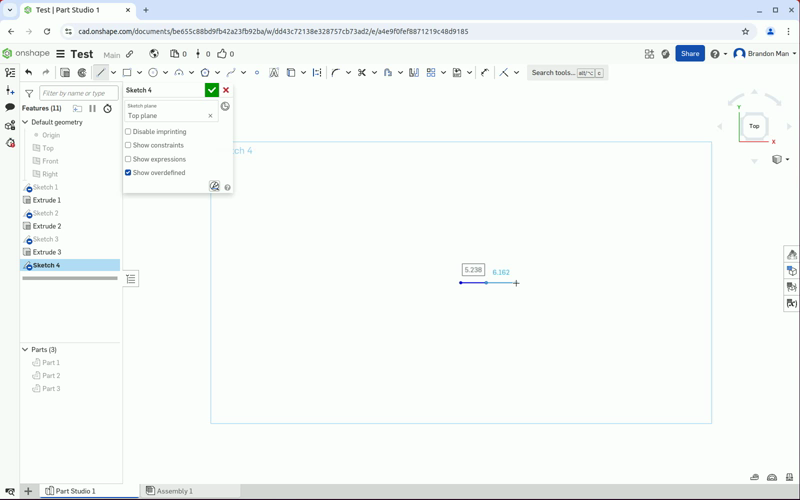
mouse_move(486, 270)
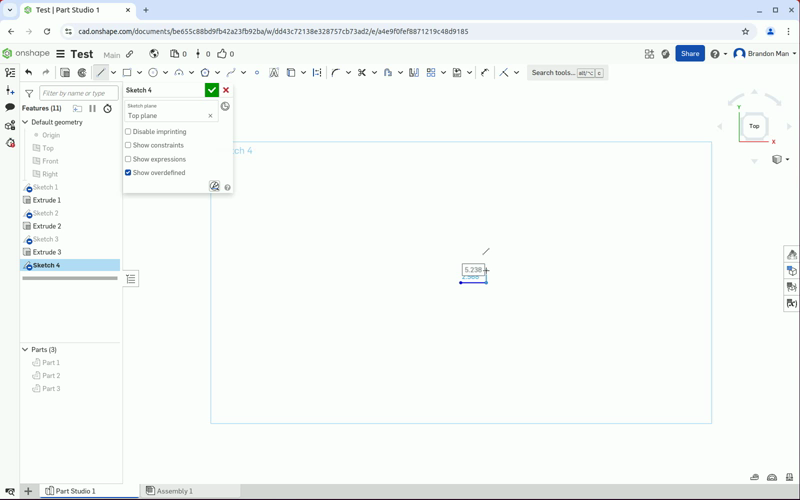
click(486, 270)
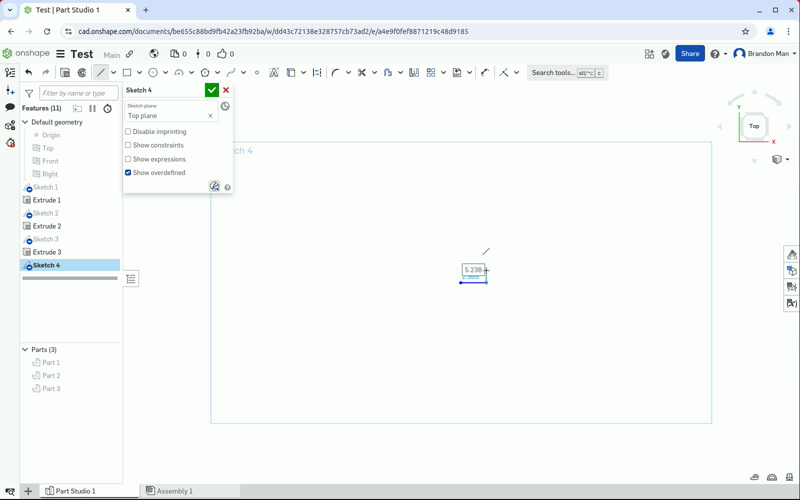
key_up(shift)
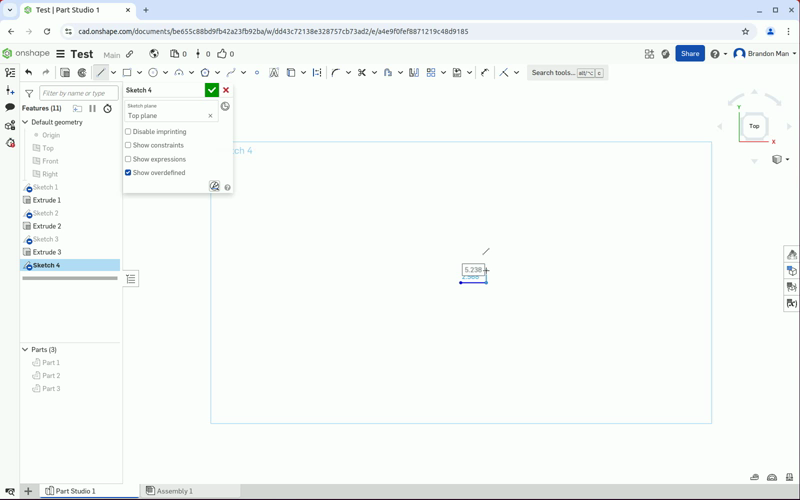
key_down(shift)
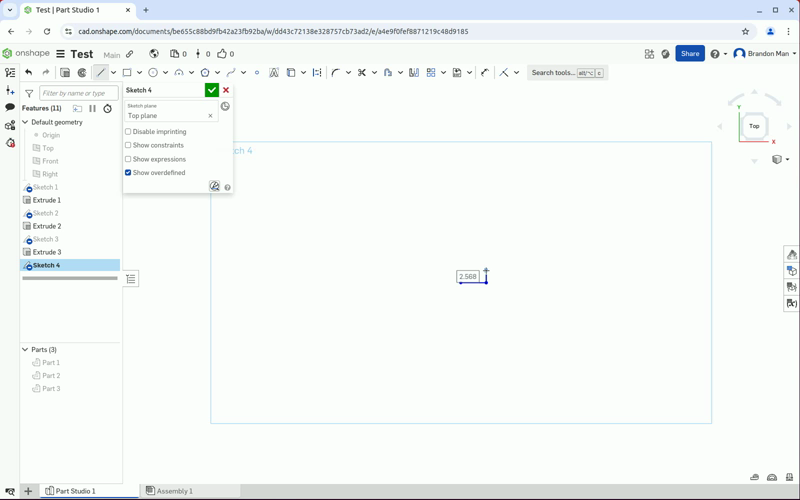
mouse_move(516, 270)
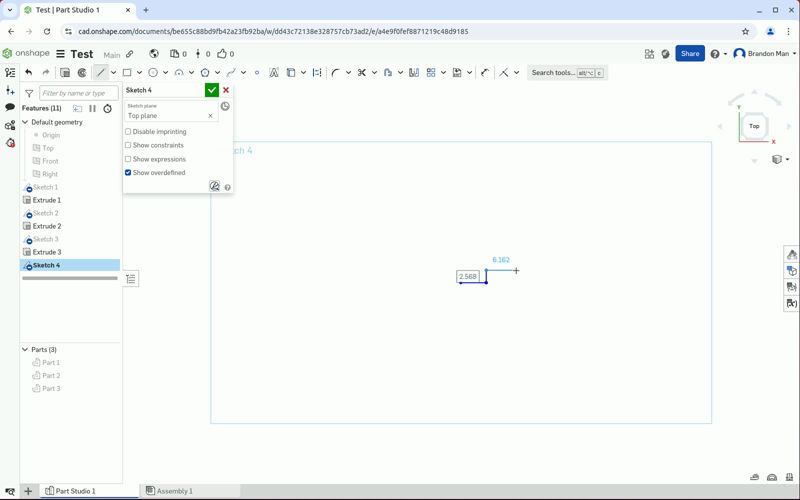
mouse_move(460, 270)
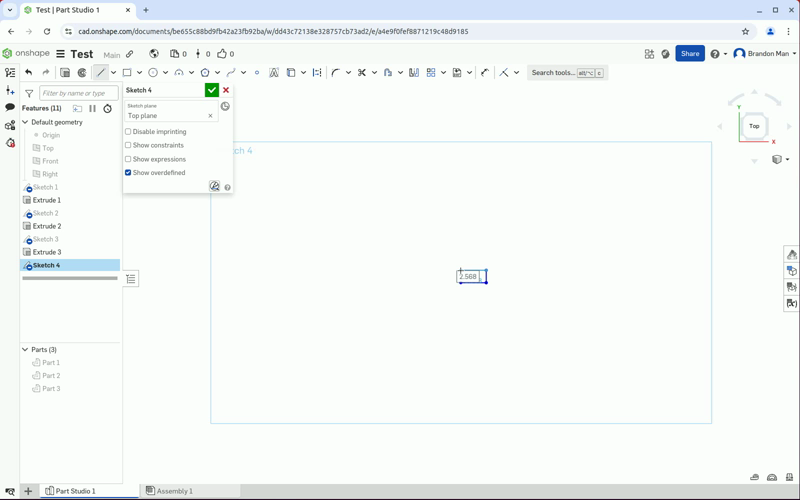
click(460, 270)
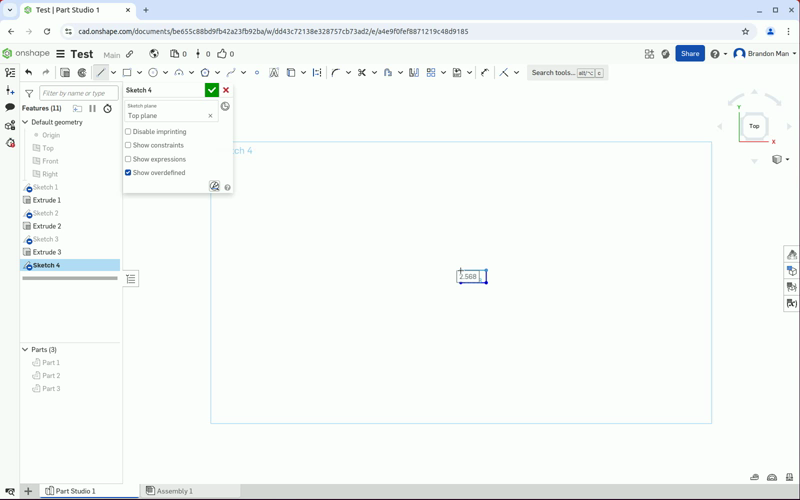
key_up(shift)
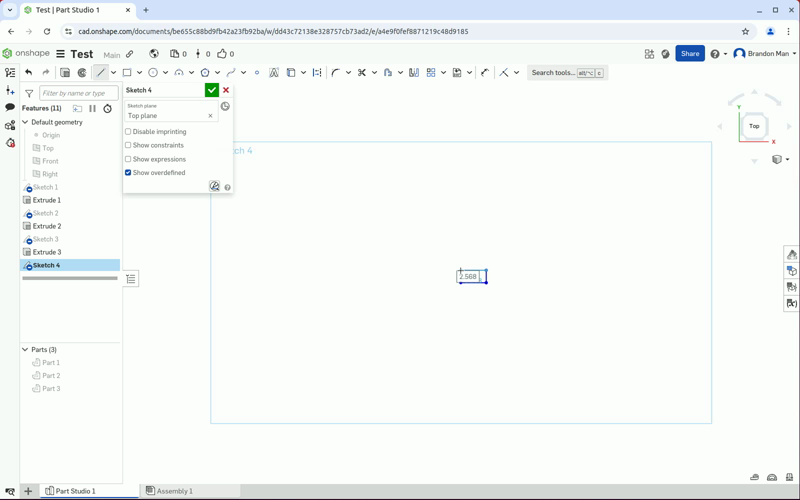
mouse_move(490, 270)
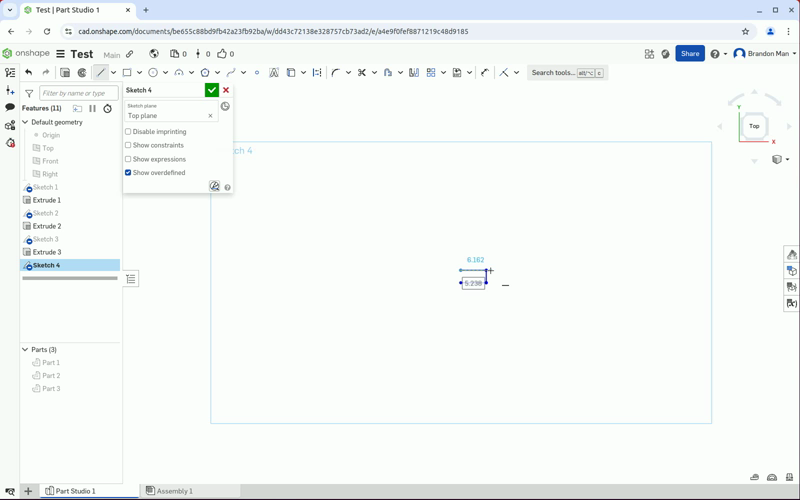
key_down(shift)
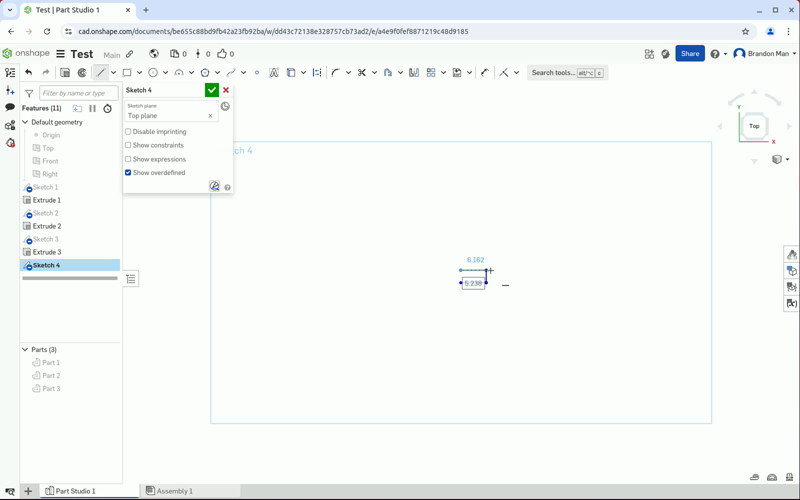
mouse_move(460, 282)
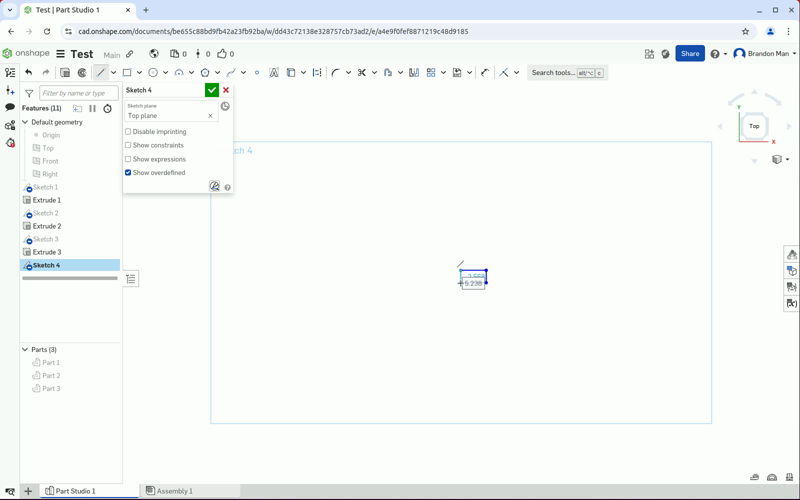
key_up(shift)
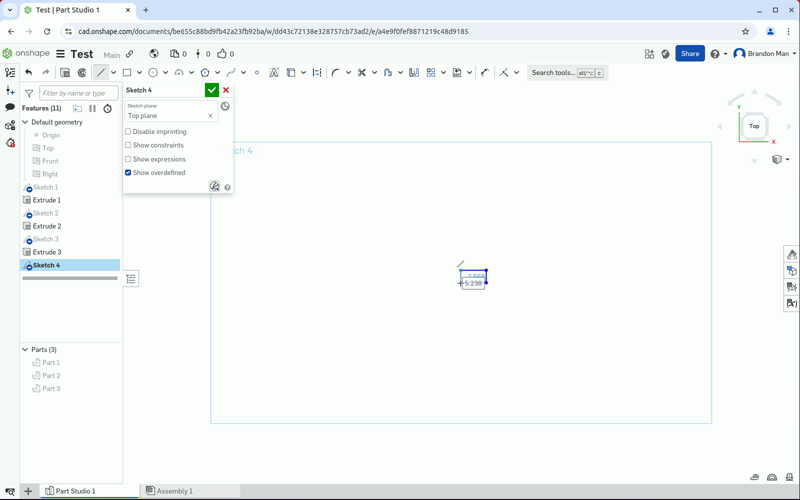
click(460, 282)
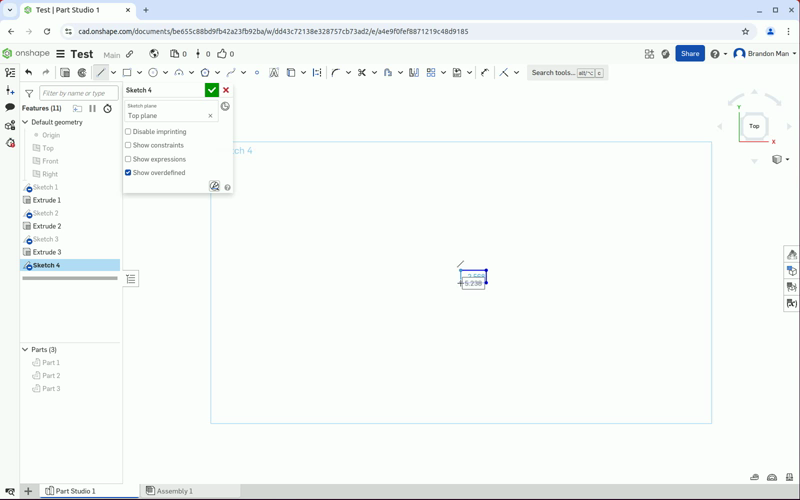
key(esc)
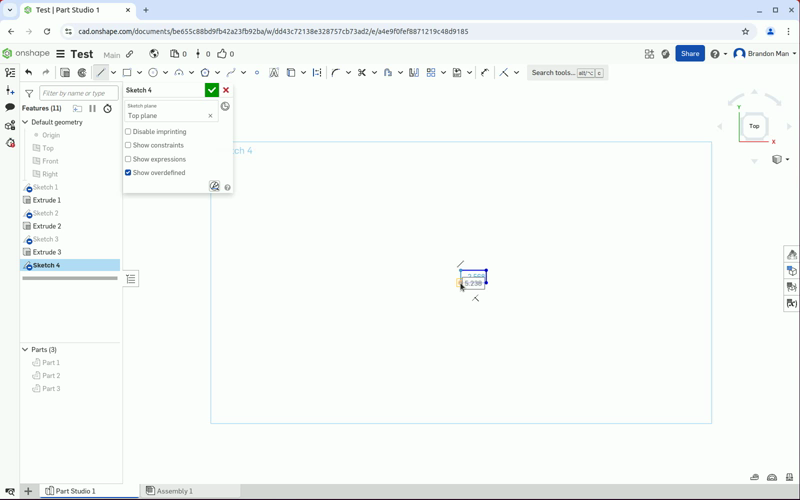
mouse_move(471, 279)
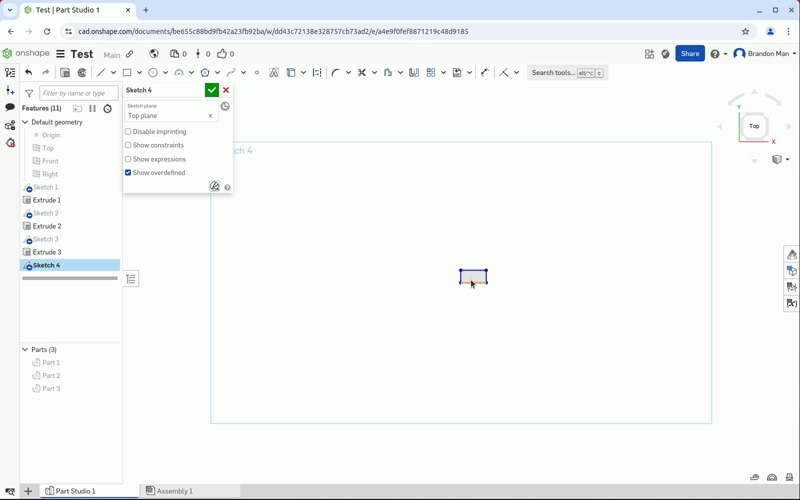
scroll(6)
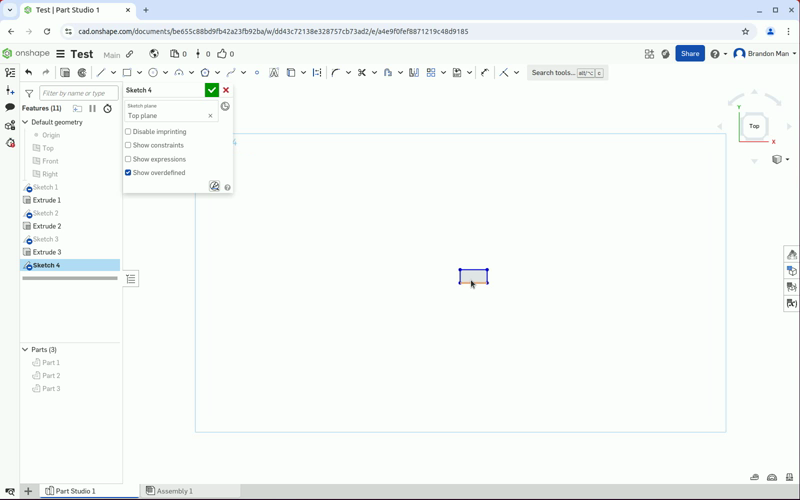
scroll(6)
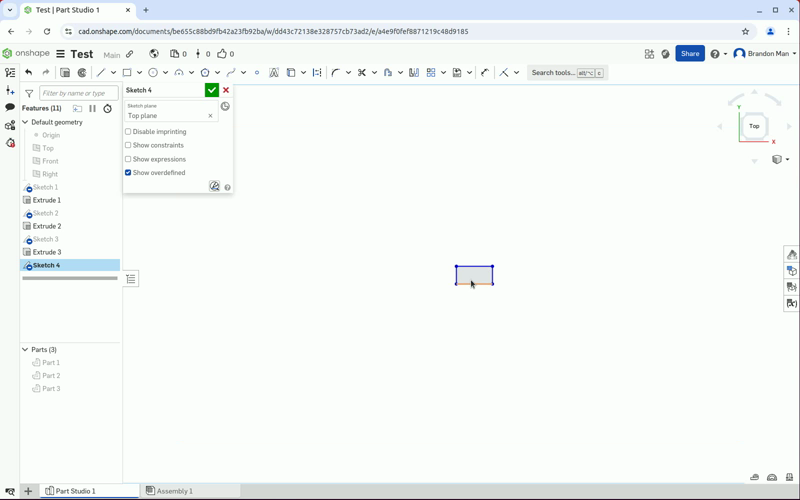
scroll(6)
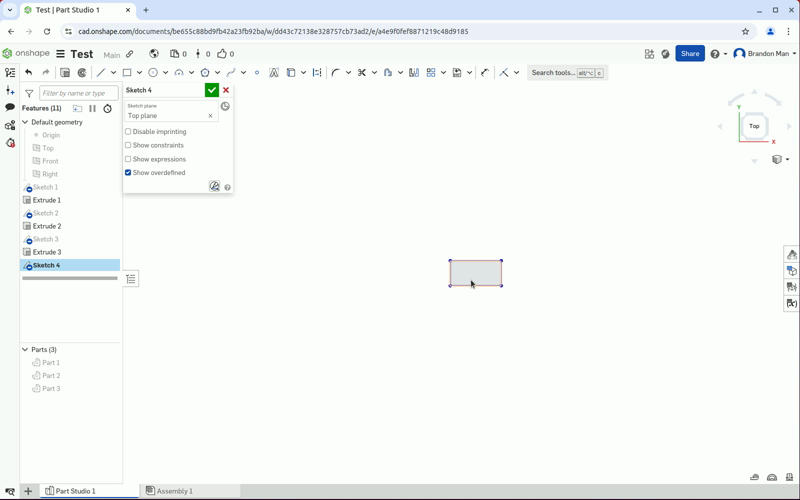
scroll(6)
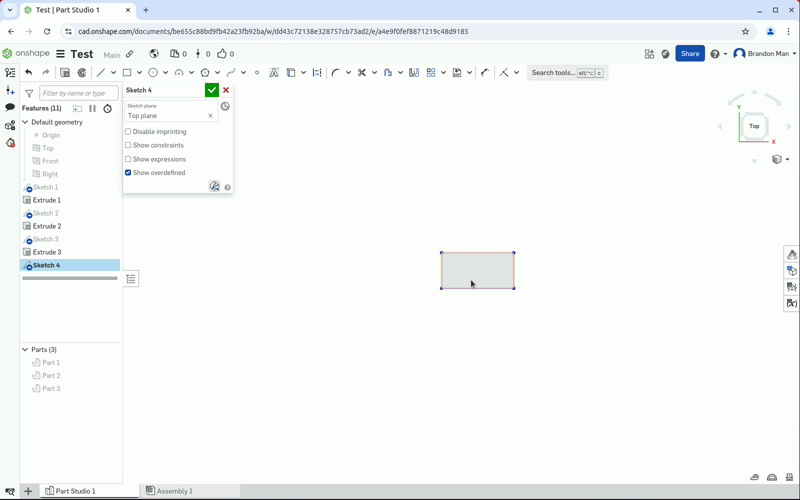
scroll(6)
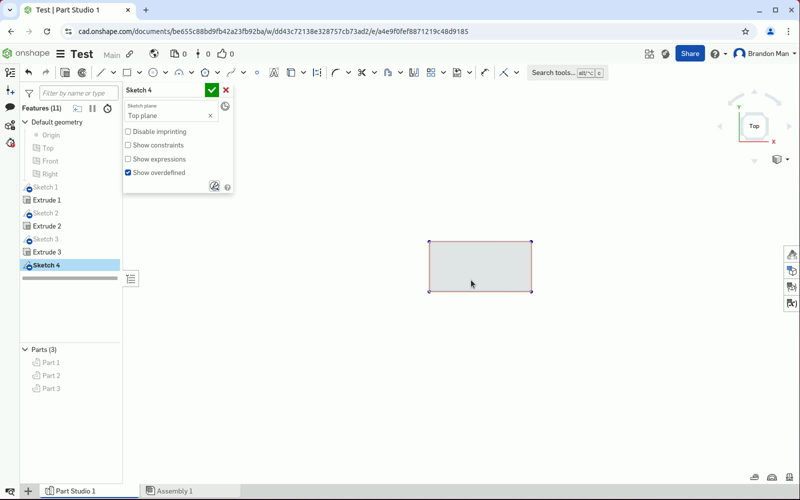
scroll(6)
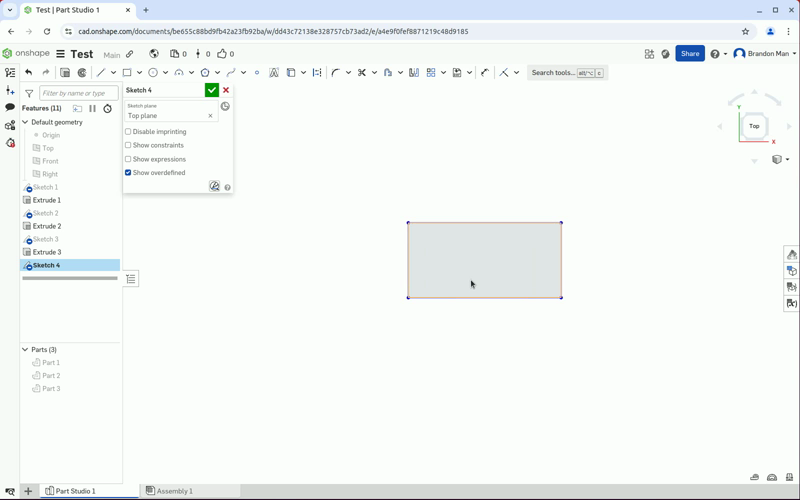
scroll(6)
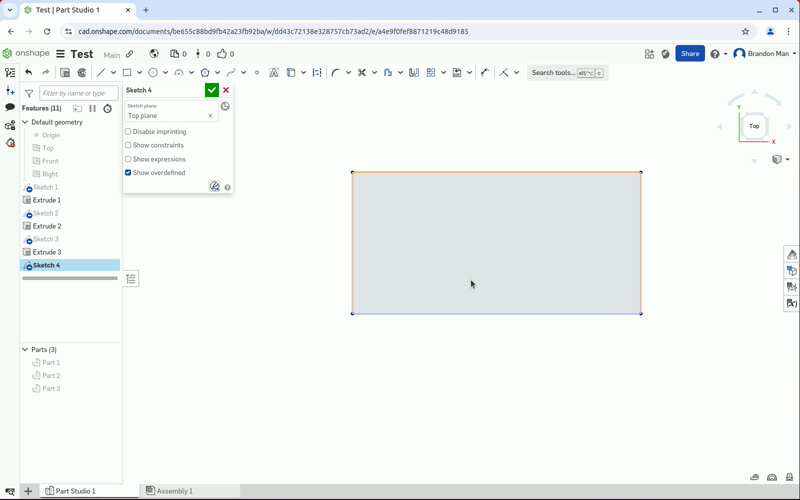
click(471, 279)
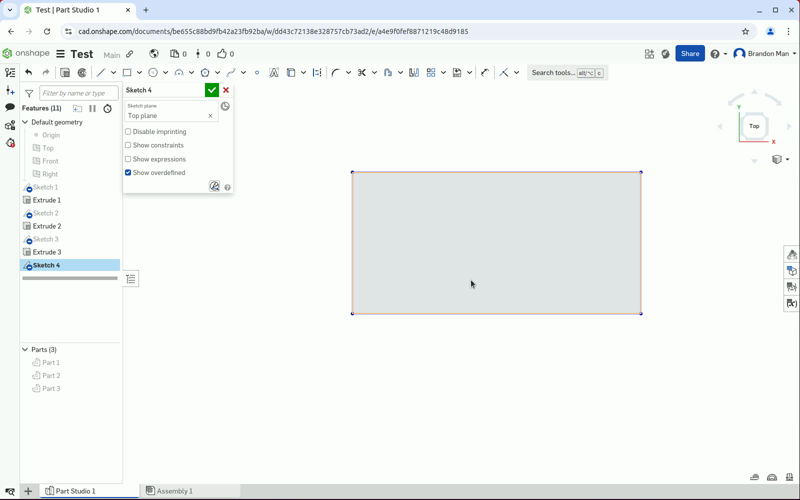
scroll(-6)
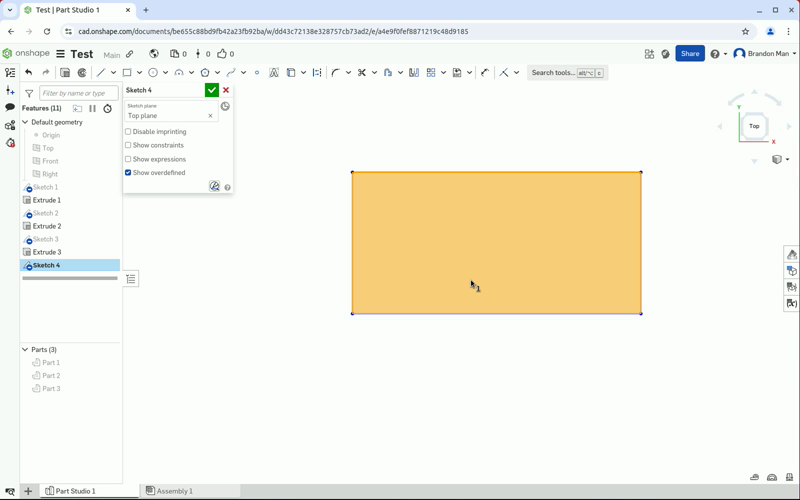
scroll(-6)
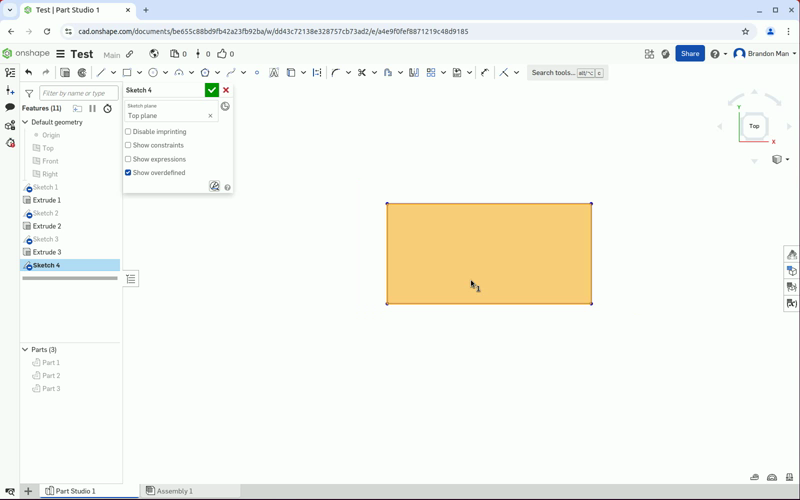
scroll(-6)
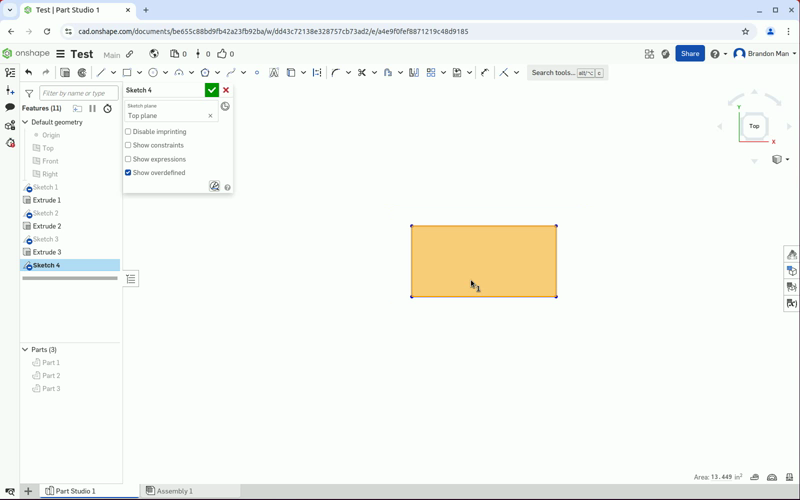
scroll(-6)
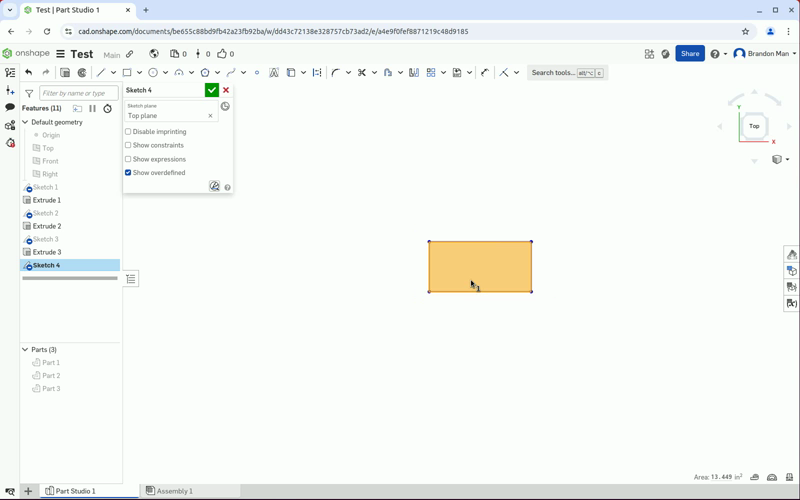
scroll(-6)
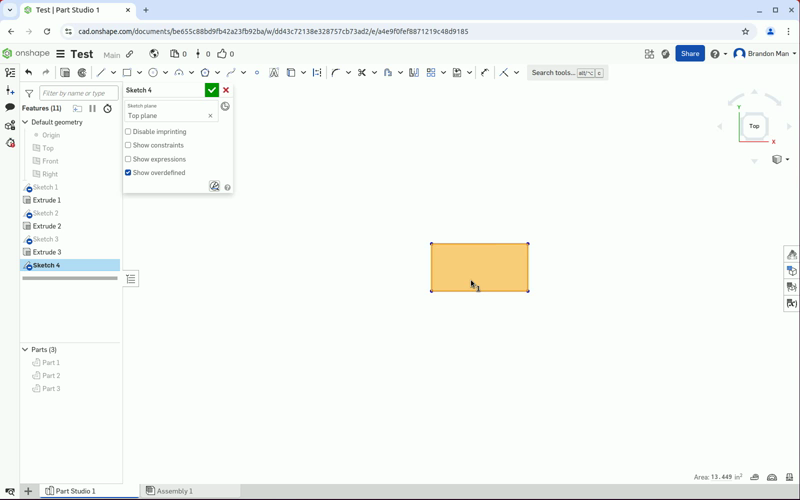
scroll(-6)
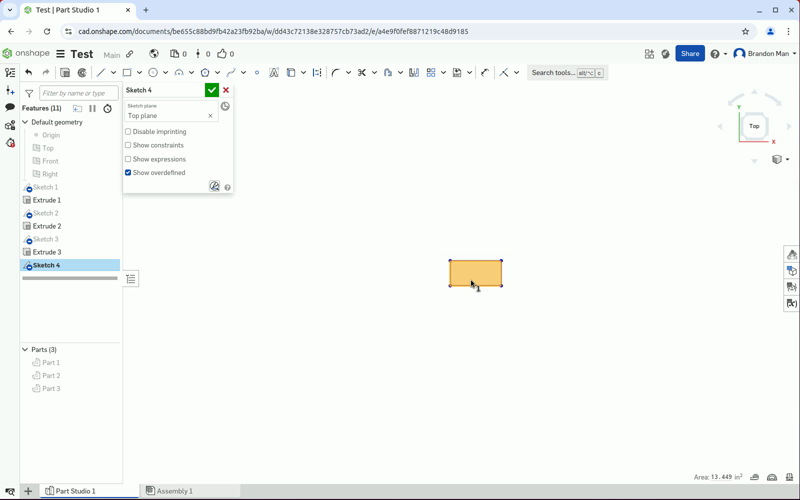
scroll(-6)
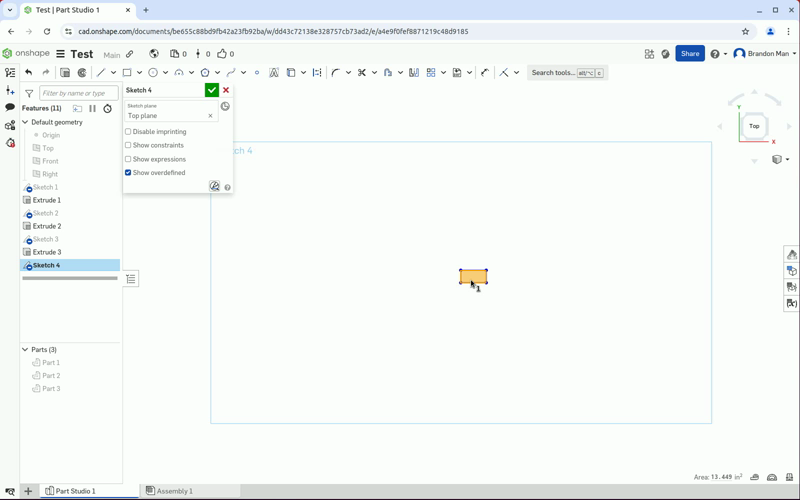
mouse_move(73, 352)
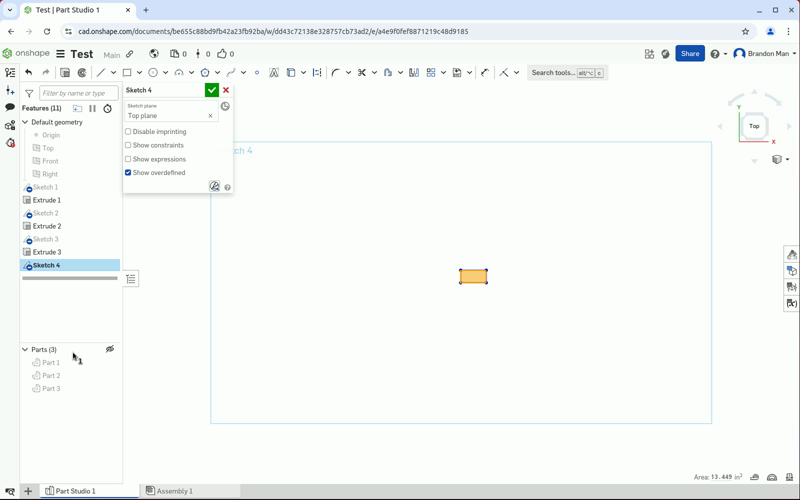
key(shift+y)
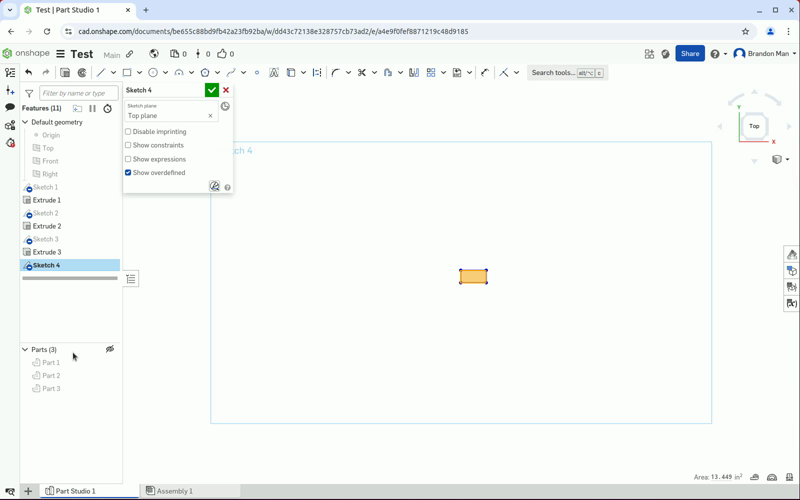
key(shift+e)
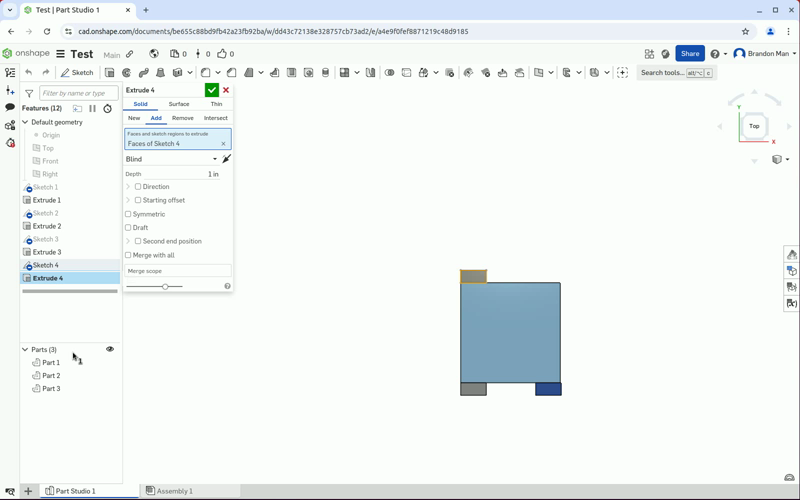
mouse_move(143, 106)
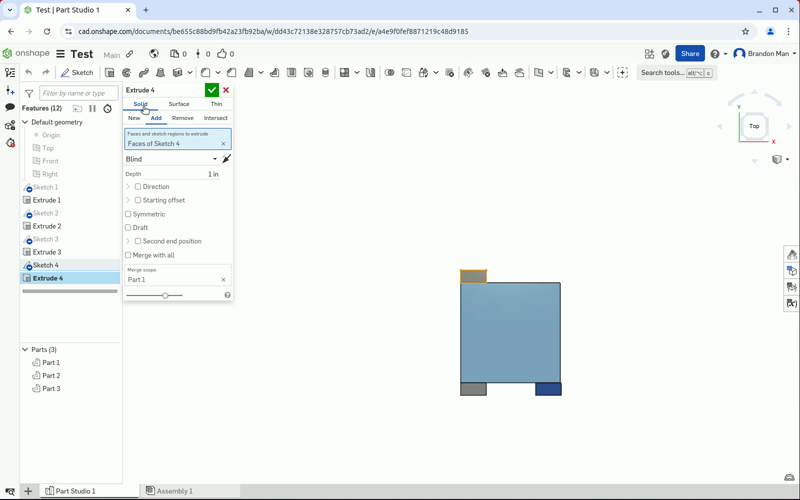
click(143, 106)
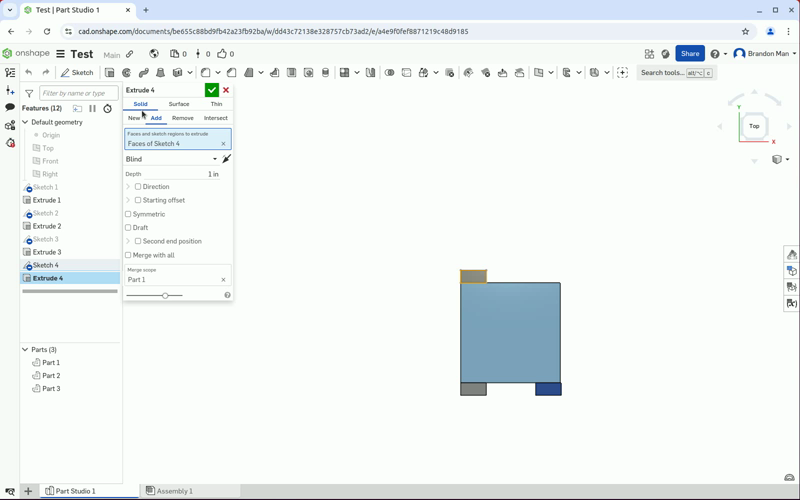
mouse_move(137, 120)
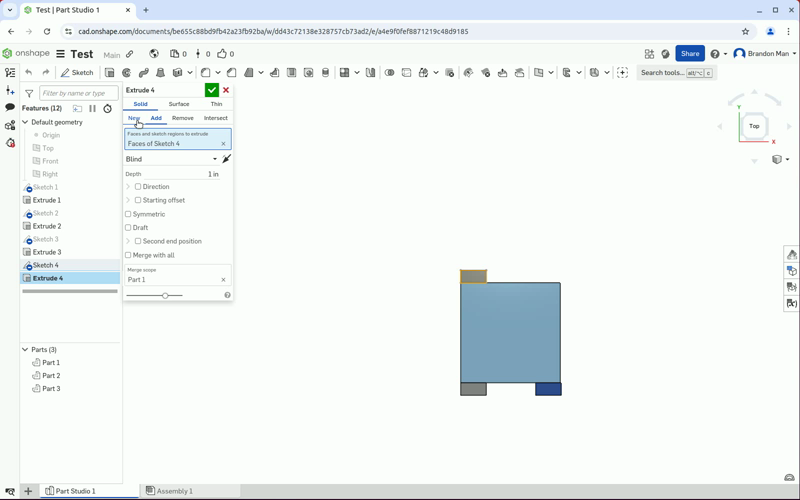
click(137, 120)
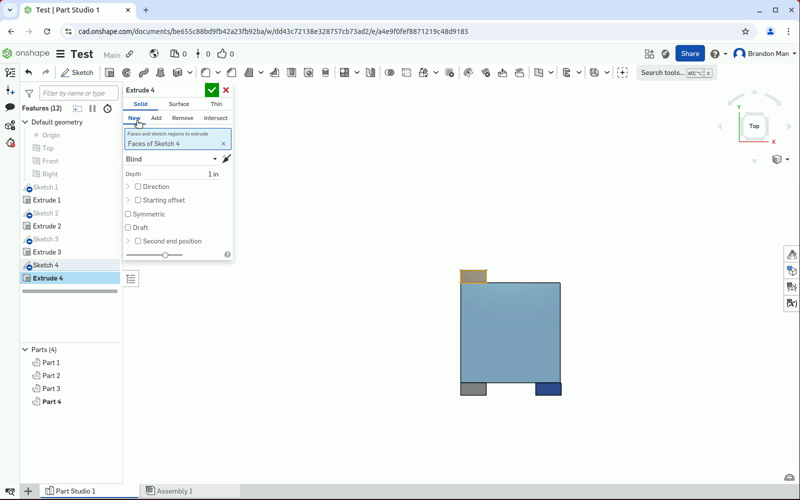
key(tab, 4)
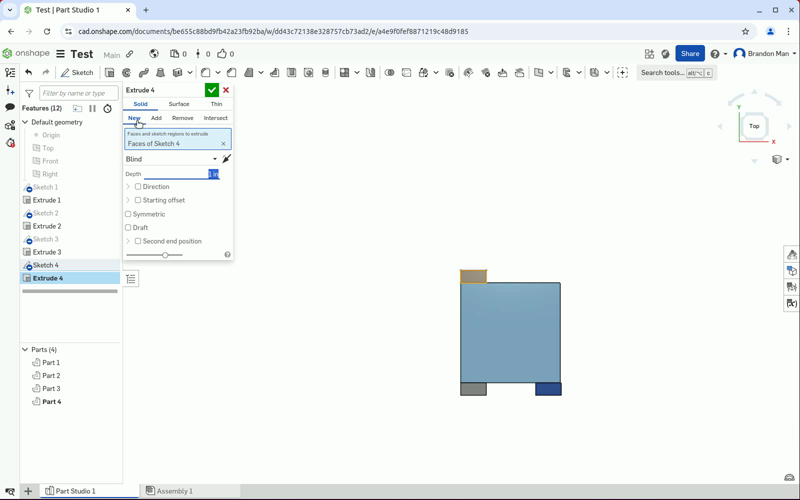
text(2.648)
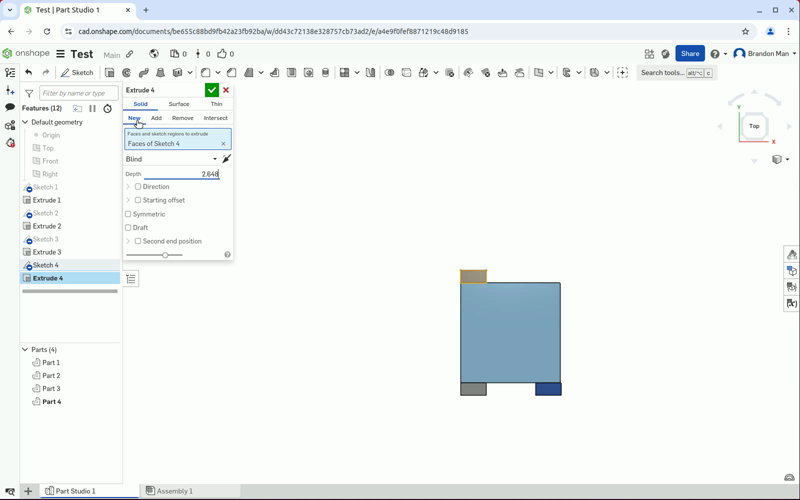
key(enter)
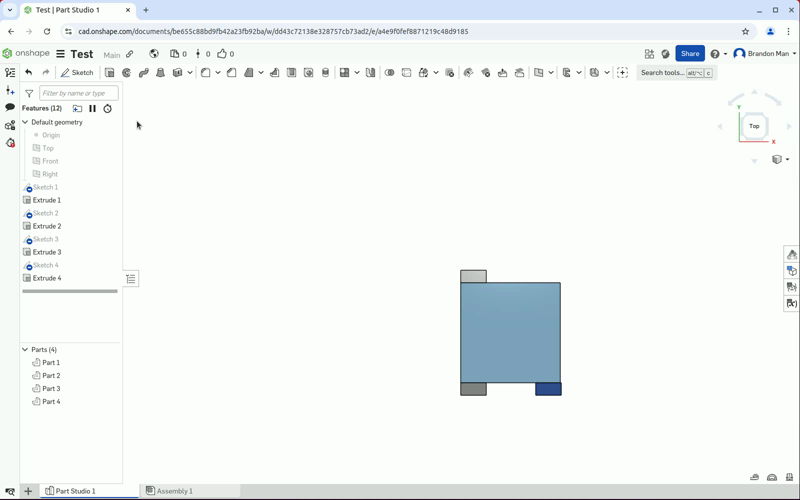
key(shift+h)
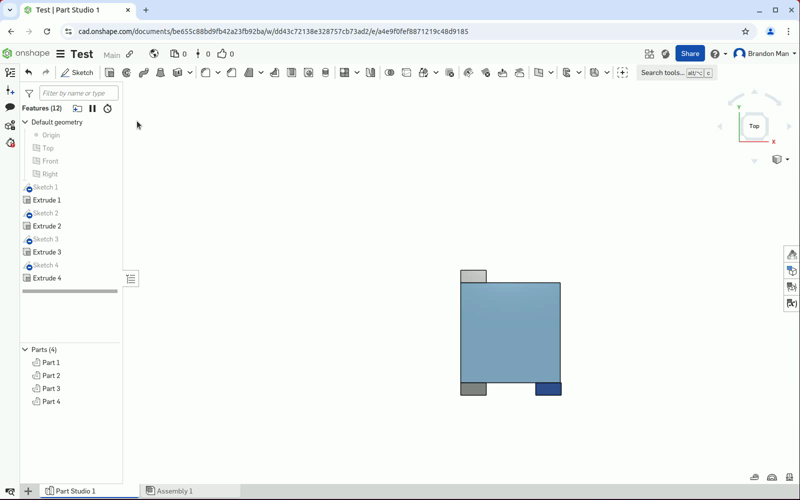
key(shift+h)
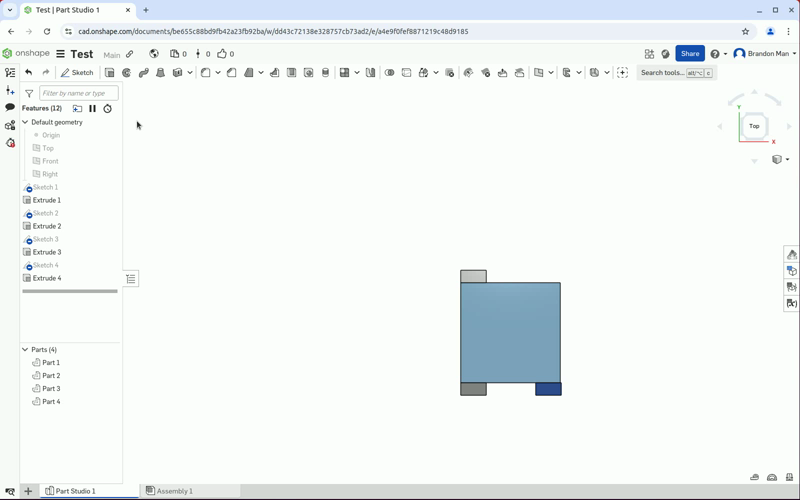
mouse_move(73, 189)
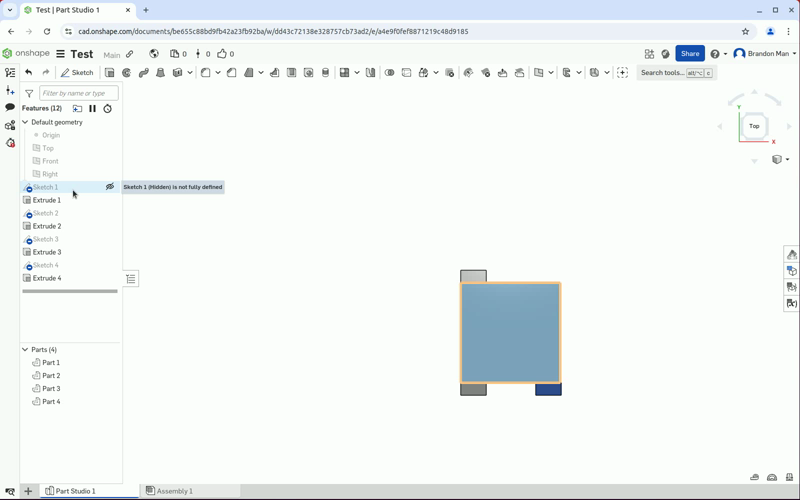
click(73, 189)
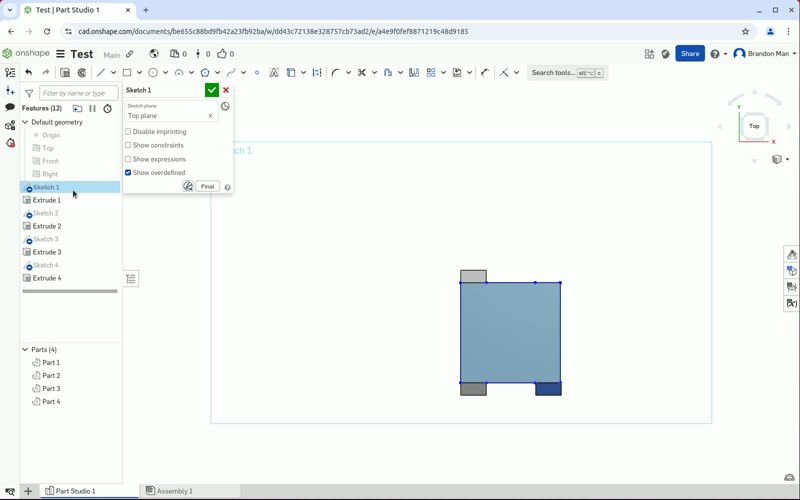
mouse_move(229, 92)
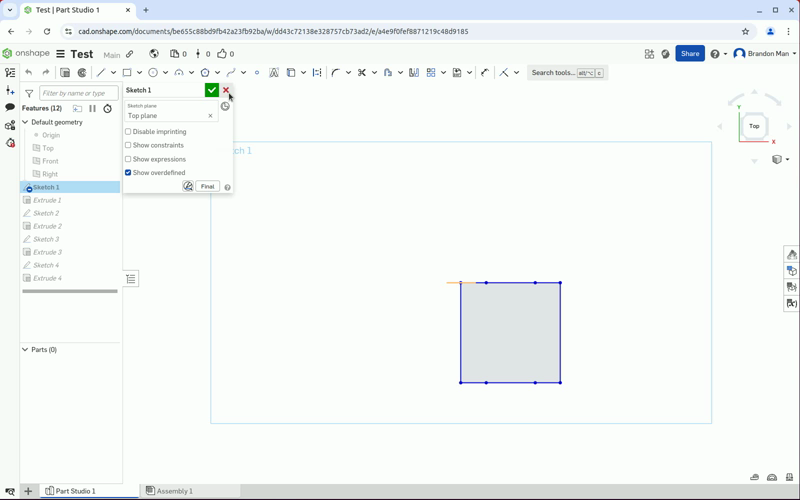
click(229, 92)
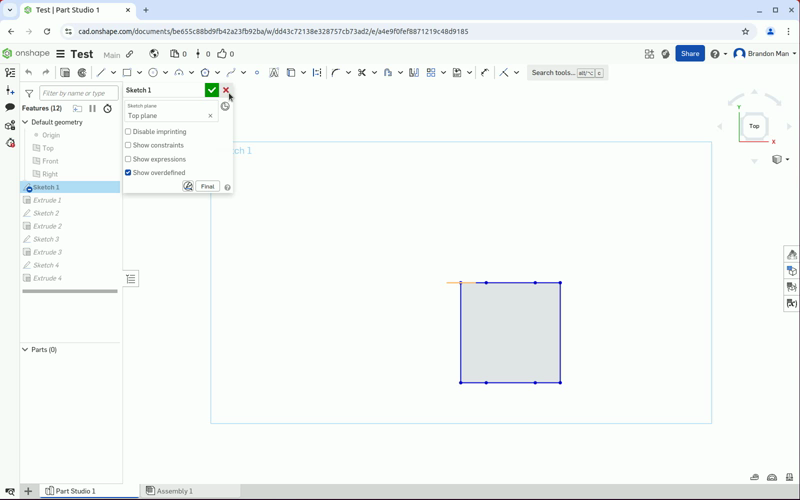
key(shift+s)
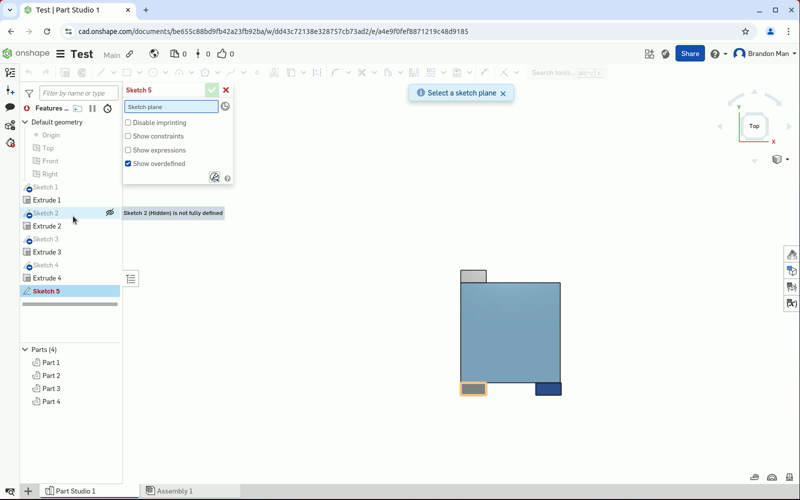
scroll(3)
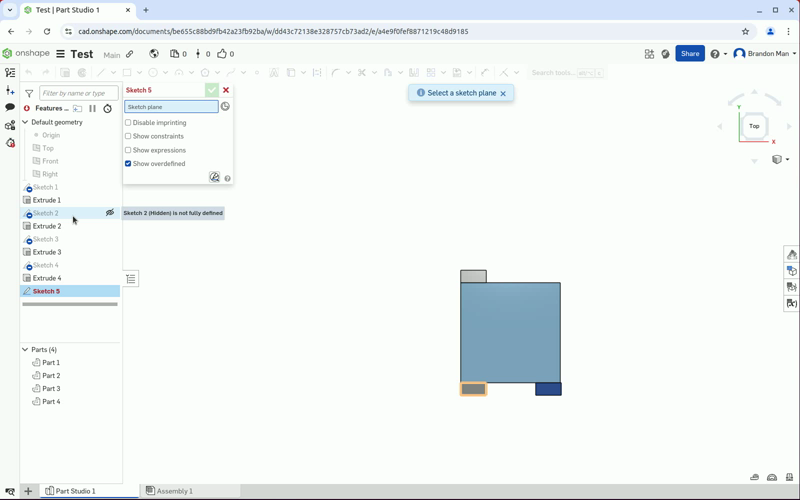
mouse_move(73, 150)
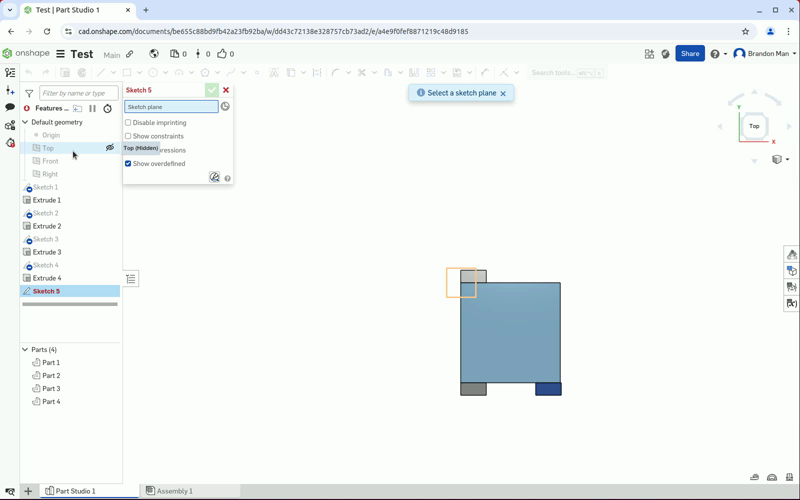
click(73, 150)
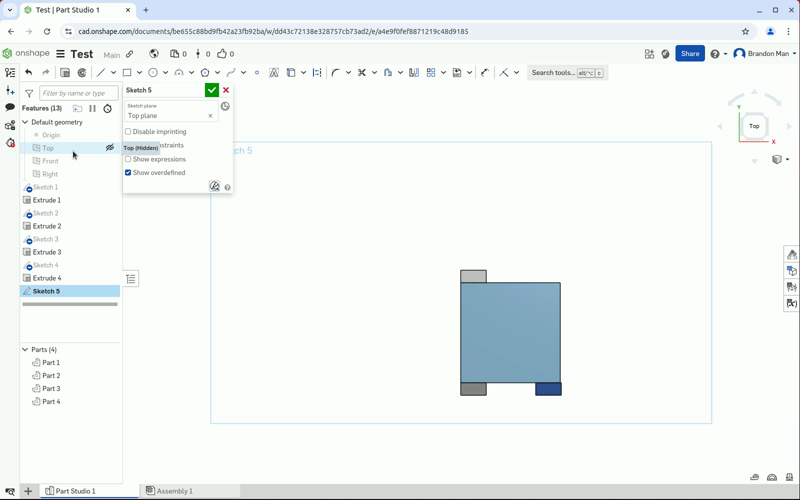
mouse_move(73, 352)
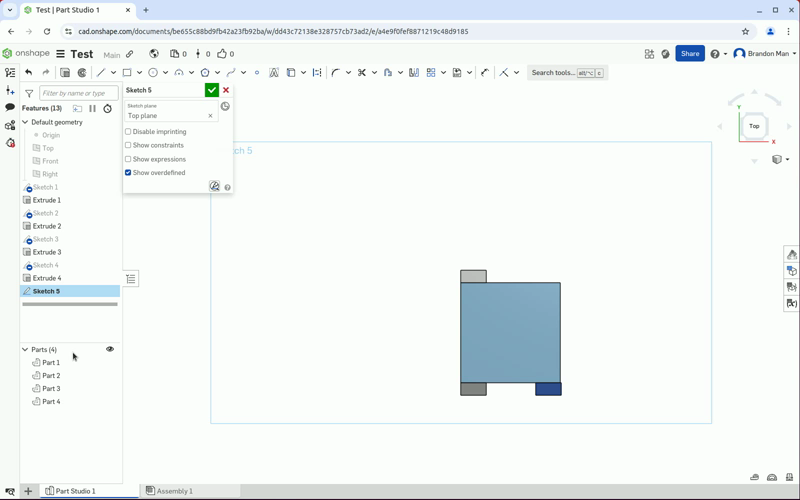
key(y)
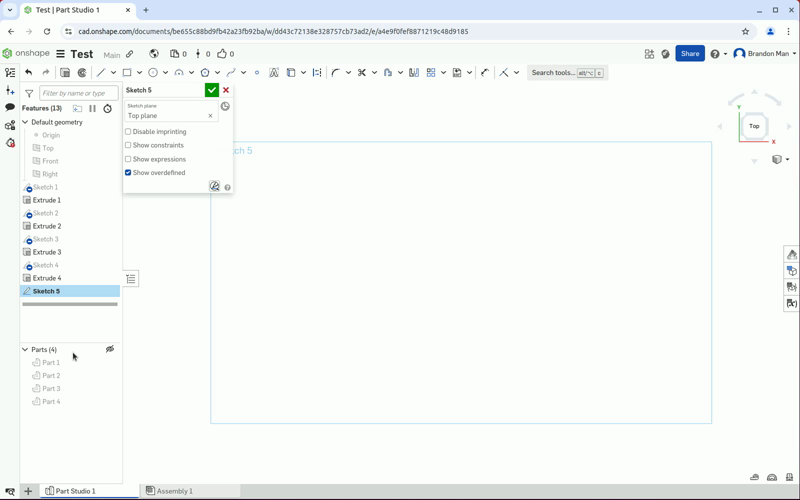
key(l)
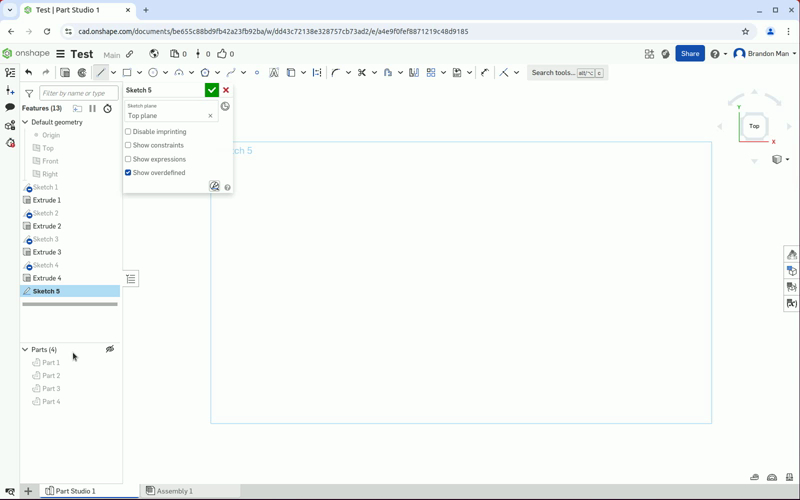
key_down(shift)
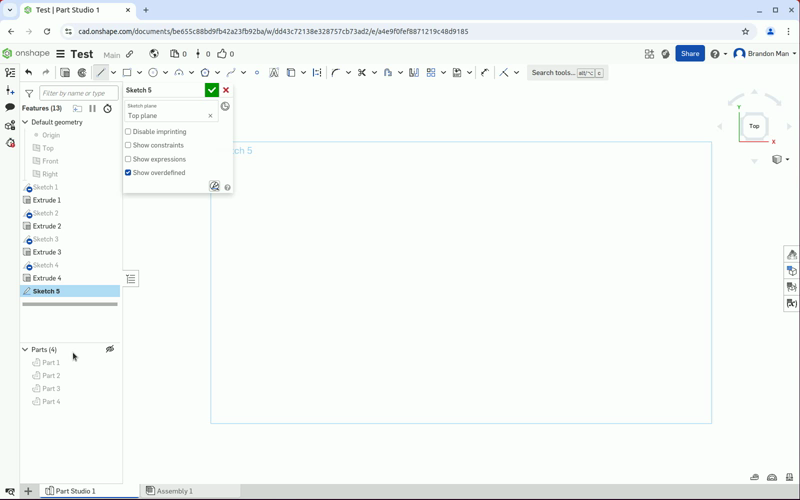
mouse_move(535, 282)
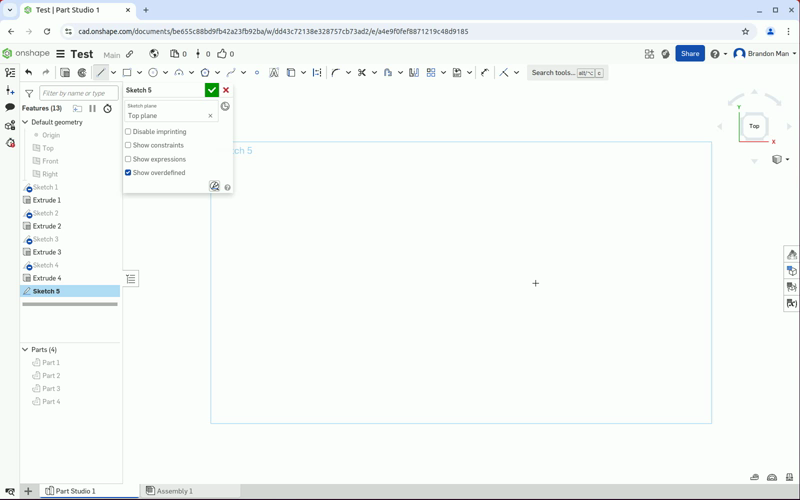
click(535, 282)
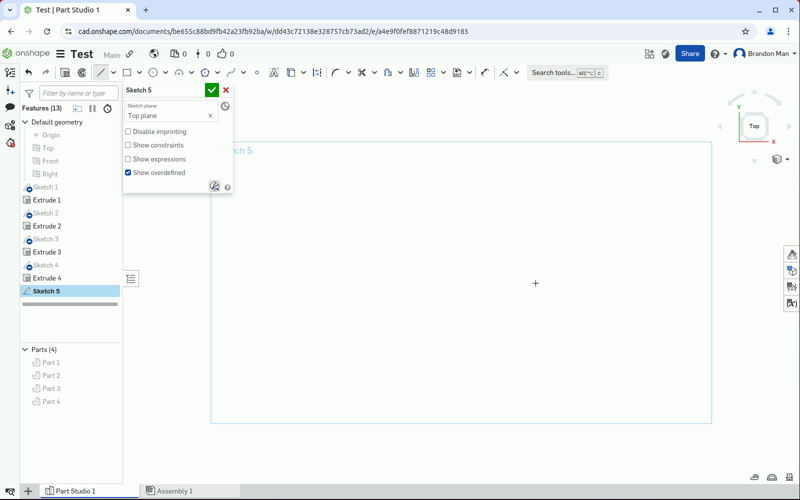
key_up(shift)
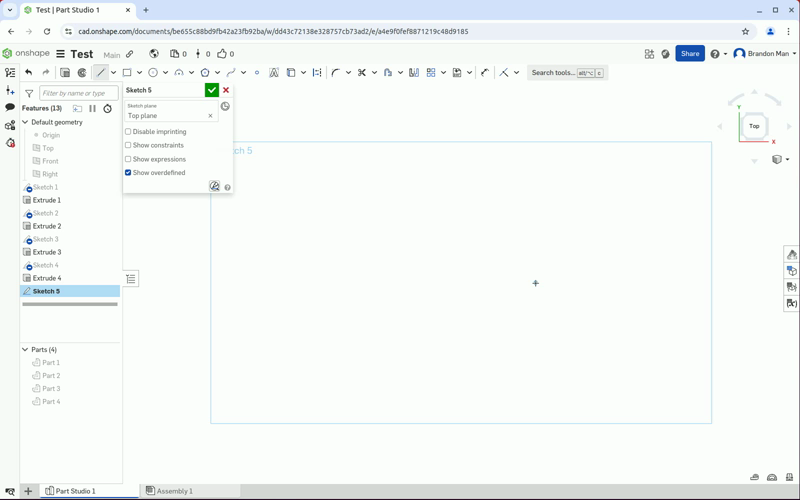
key_down(shift)
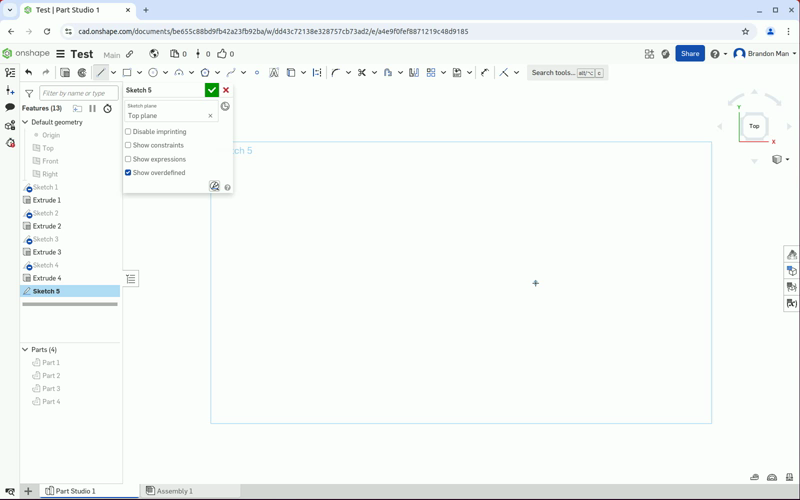
mouse_move(565, 282)
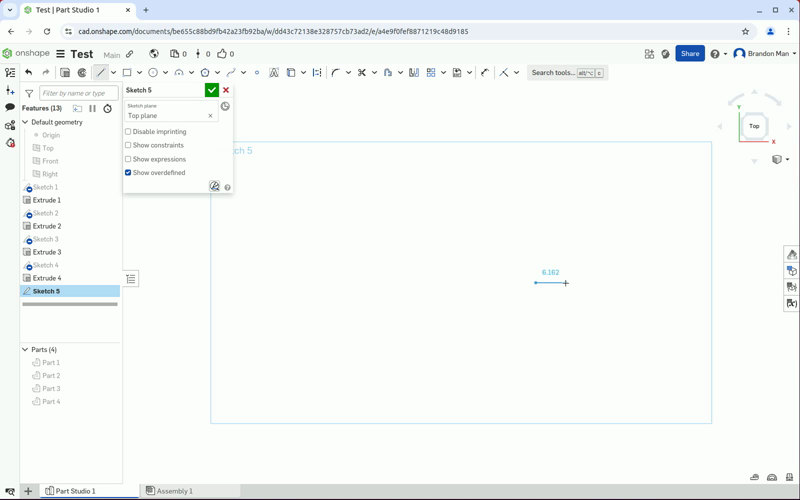
mouse_move(561, 282)
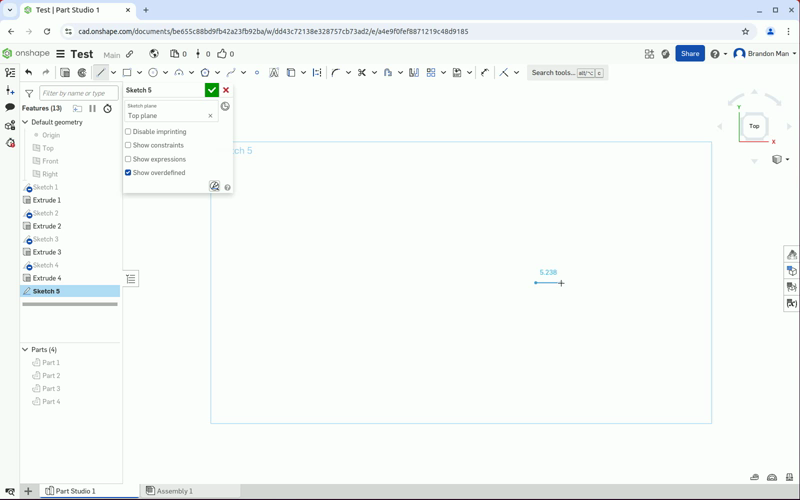
click(561, 282)
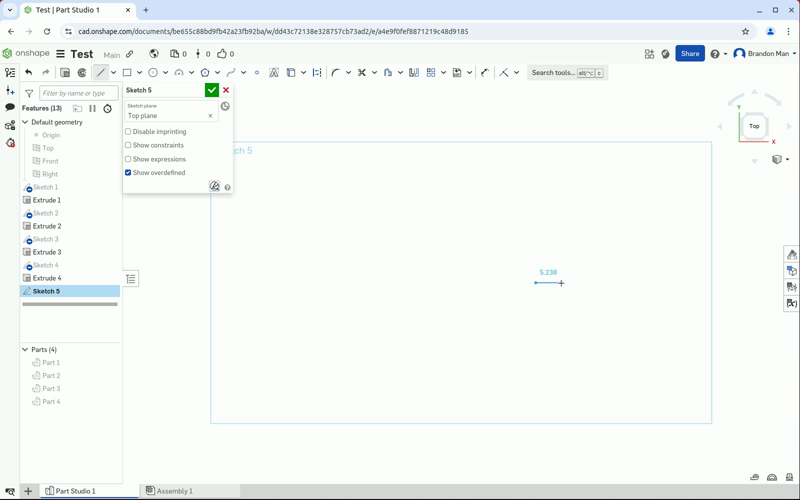
key_up(shift)
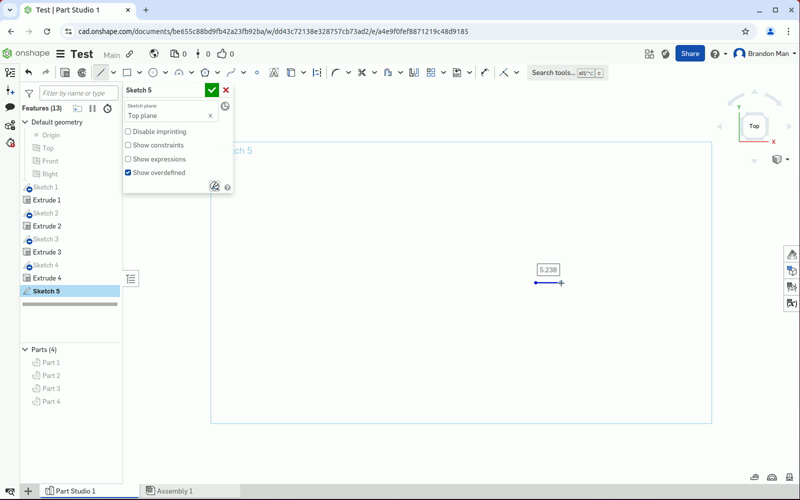
key_down(shift)
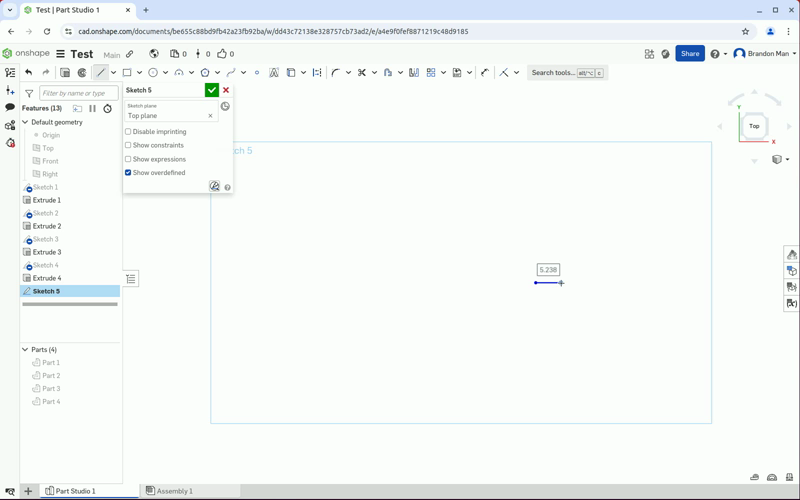
mouse_move(589, 282)
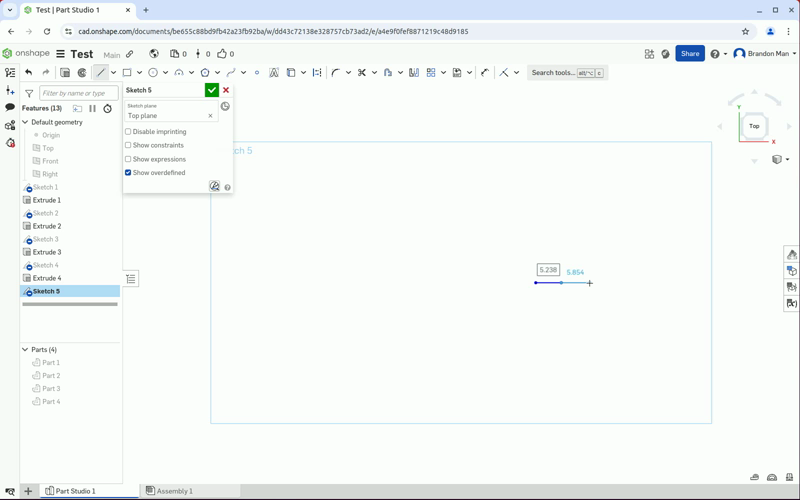
mouse_move(561, 270)
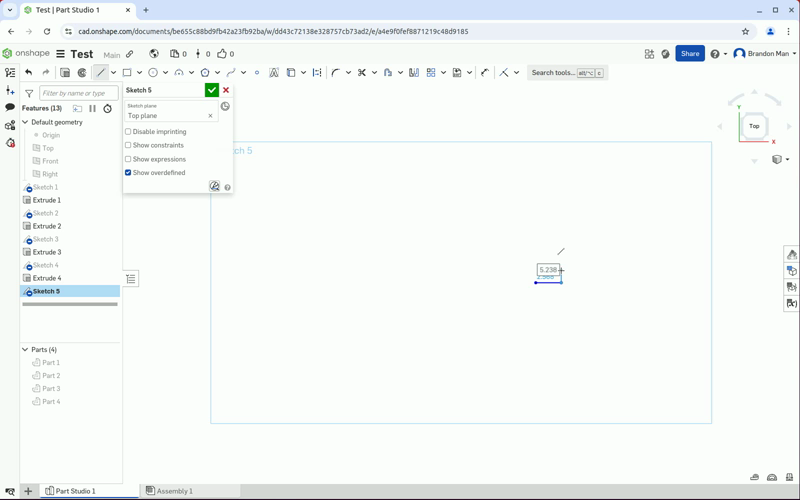
click(561, 270)
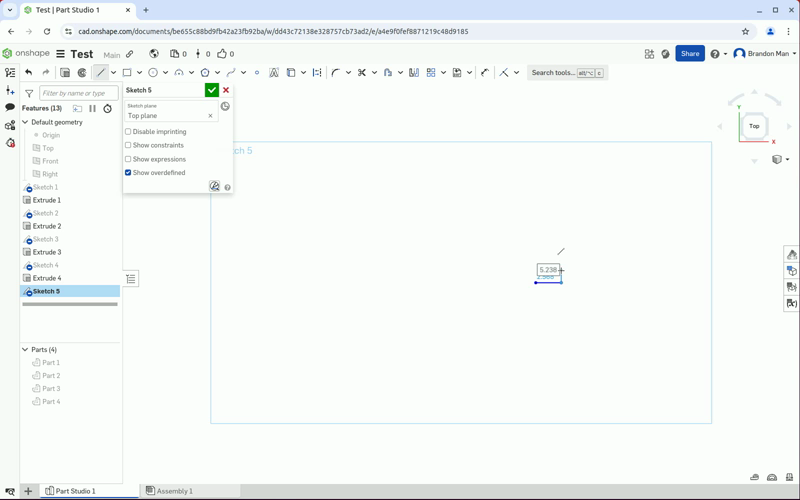
key_up(shift)
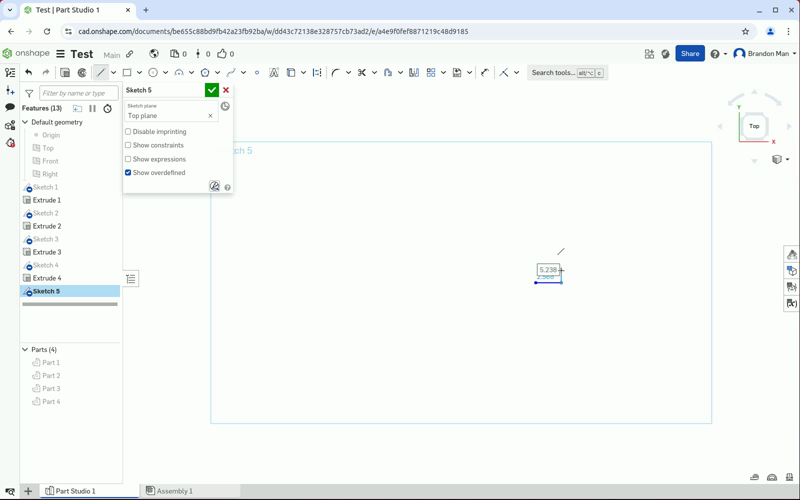
key_down(shift)
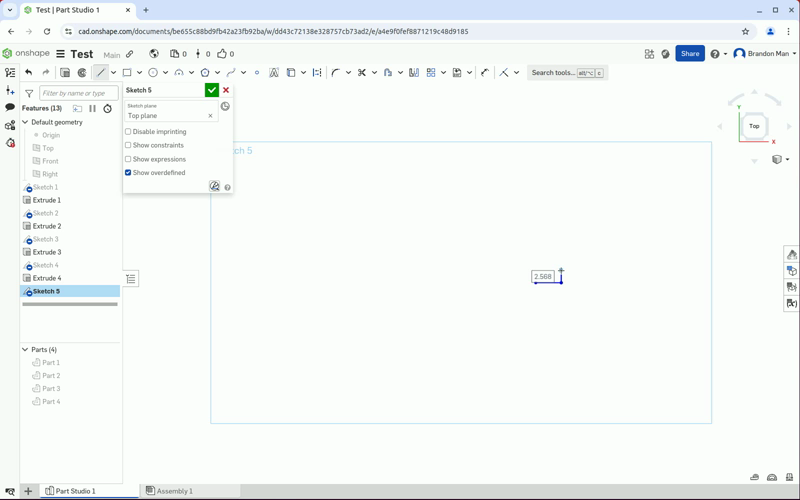
mouse_move(589, 270)
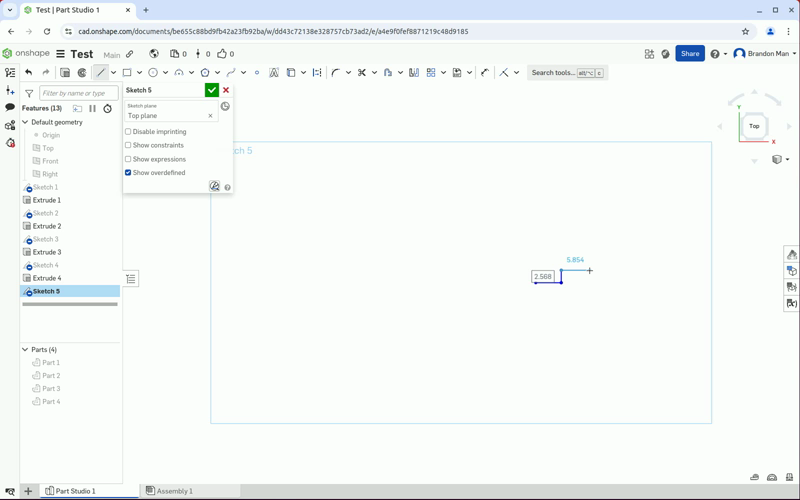
mouse_move(535, 270)
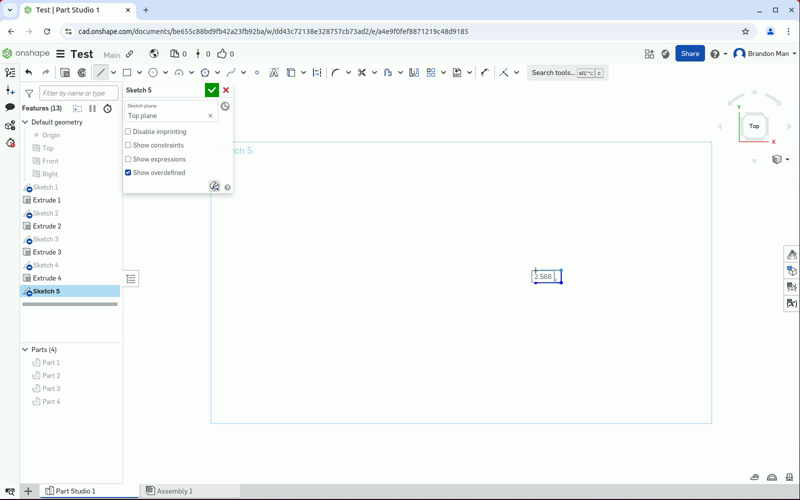
click(535, 270)
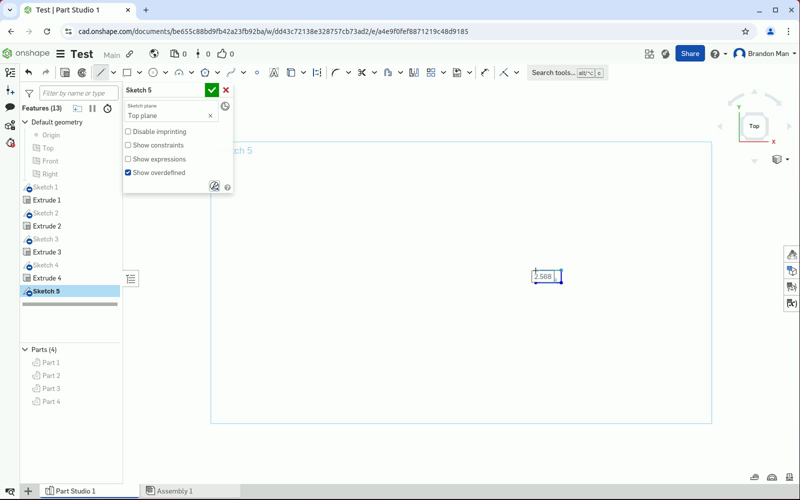
key_up(shift)
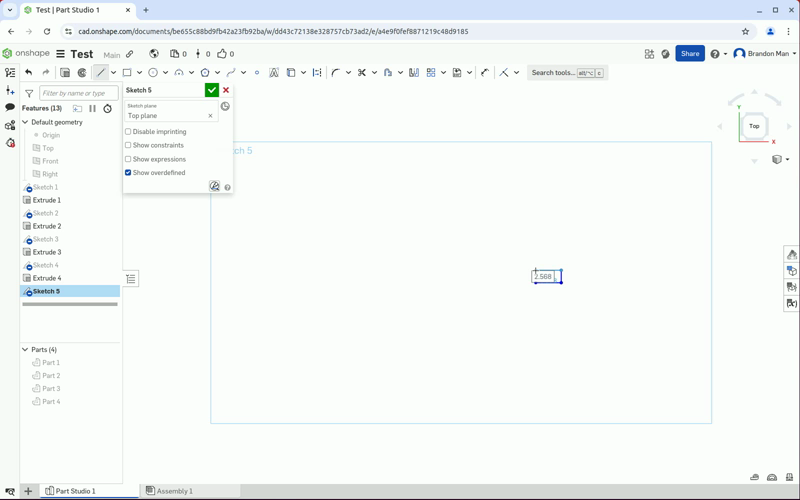
mouse_move(565, 270)
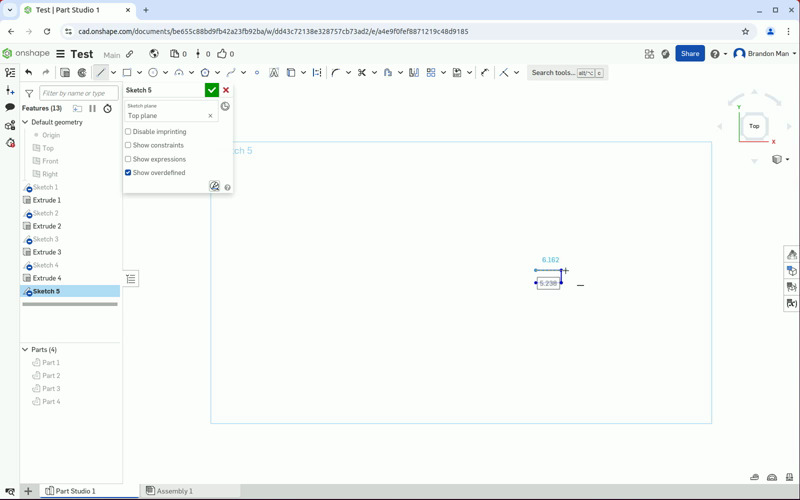
key_down(shift)
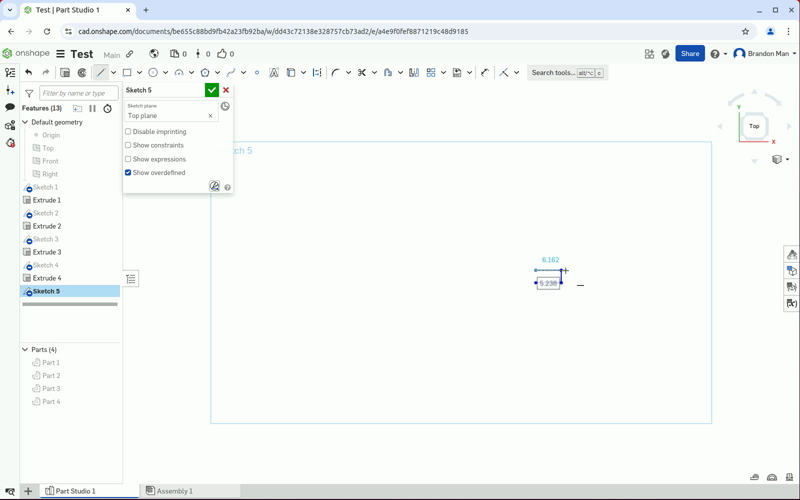
mouse_move(535, 282)
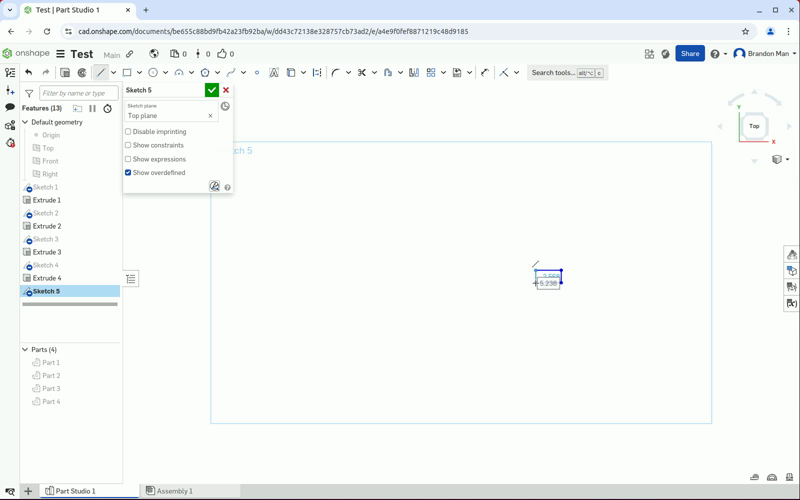
key_up(shift)
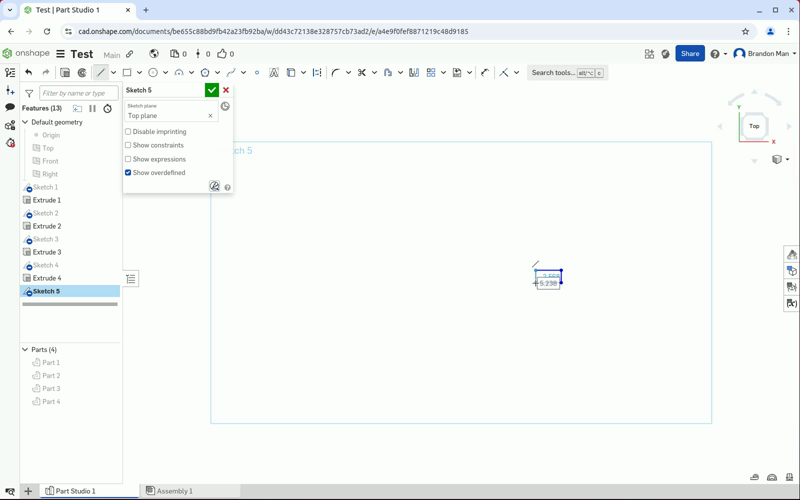
click(535, 282)
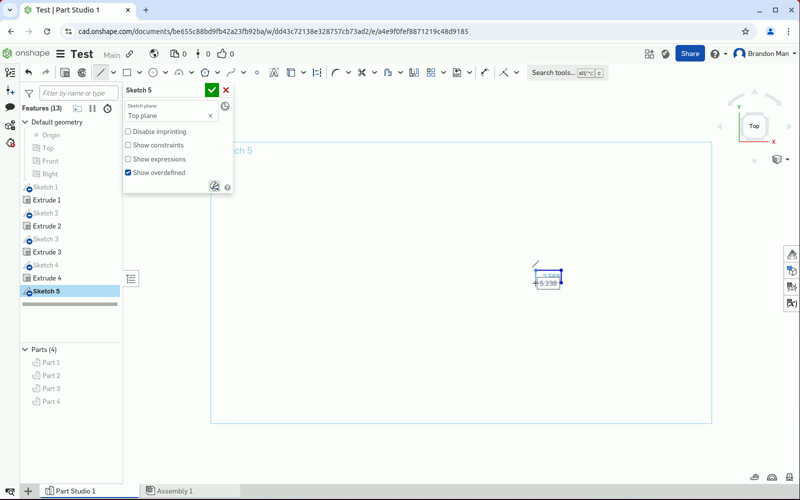
key(esc)
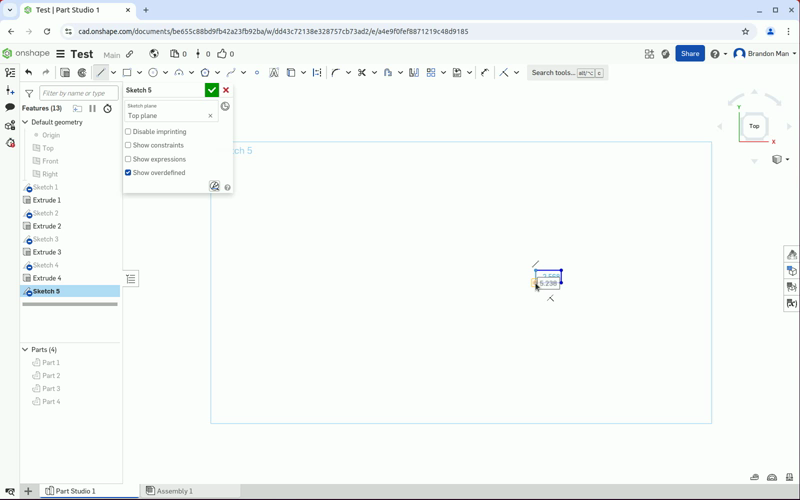
mouse_move(546, 281)
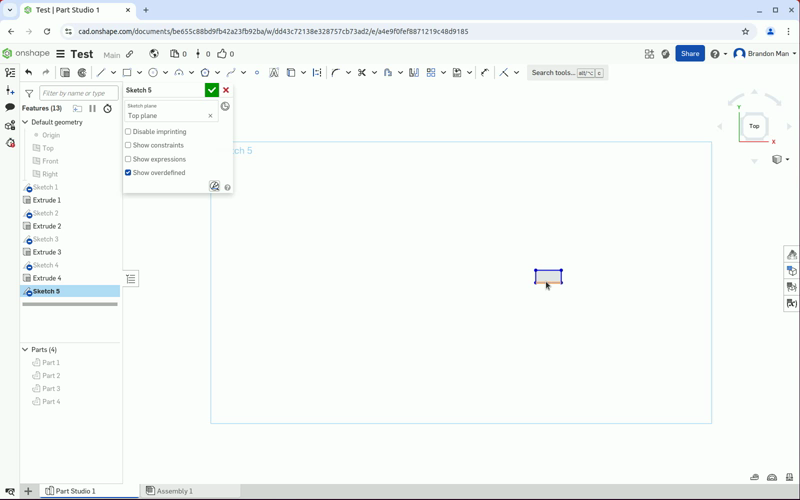
scroll(6)
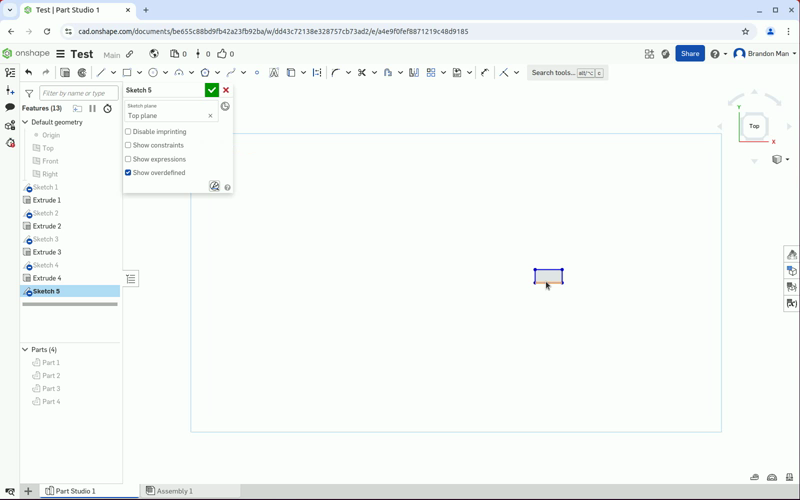
scroll(6)
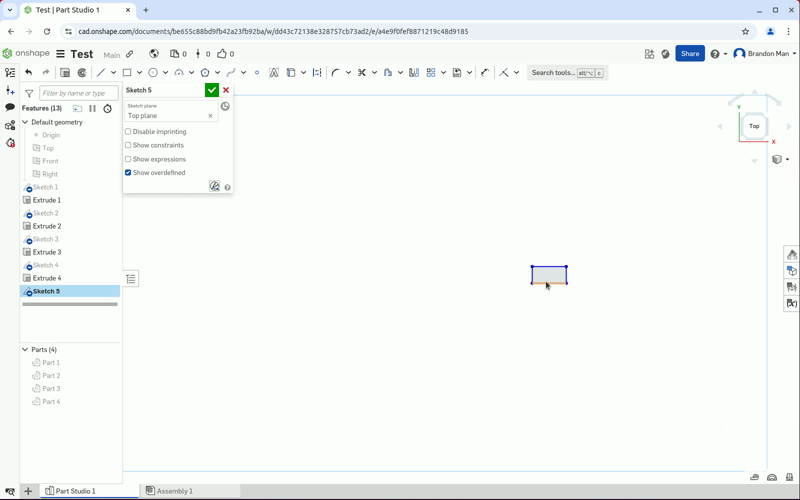
scroll(6)
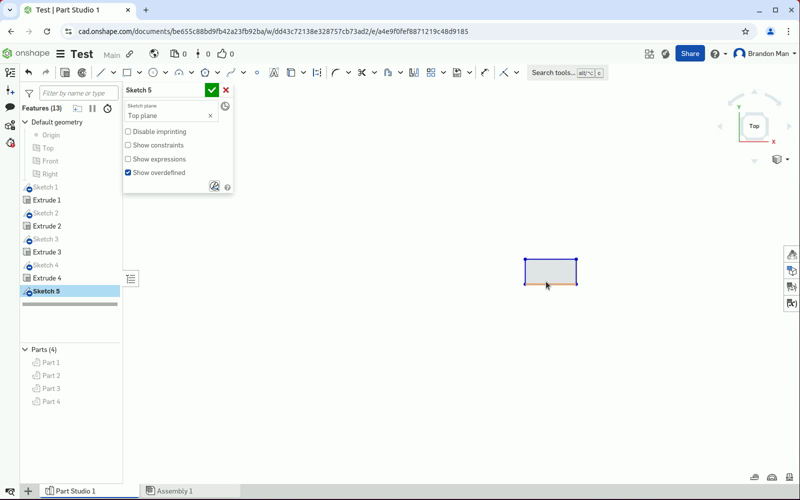
scroll(6)
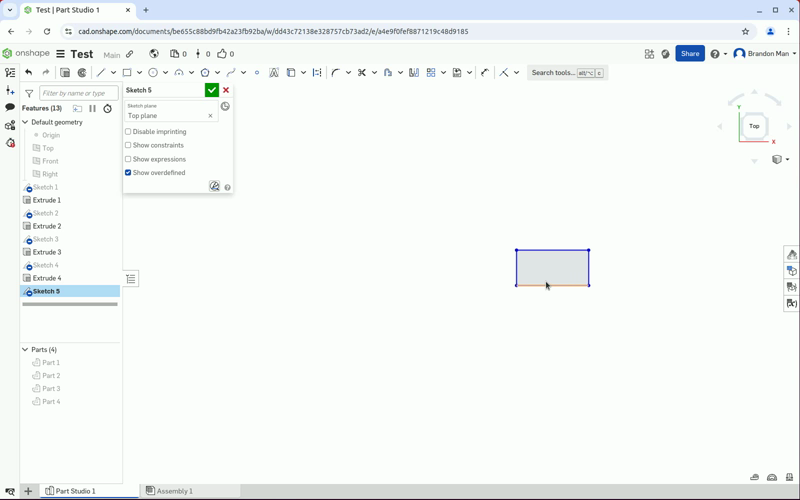
scroll(6)
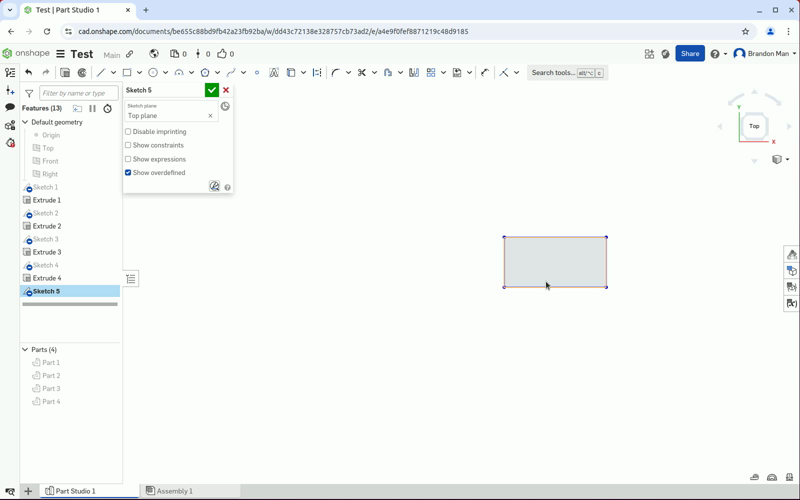
scroll(6)
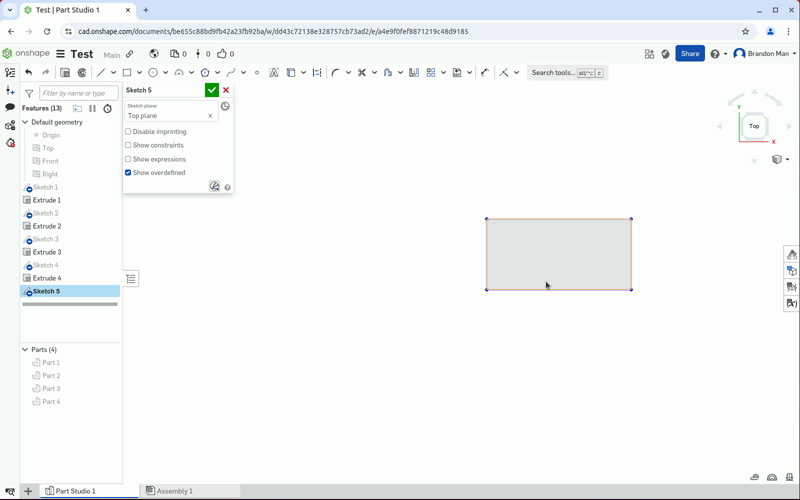
scroll(6)
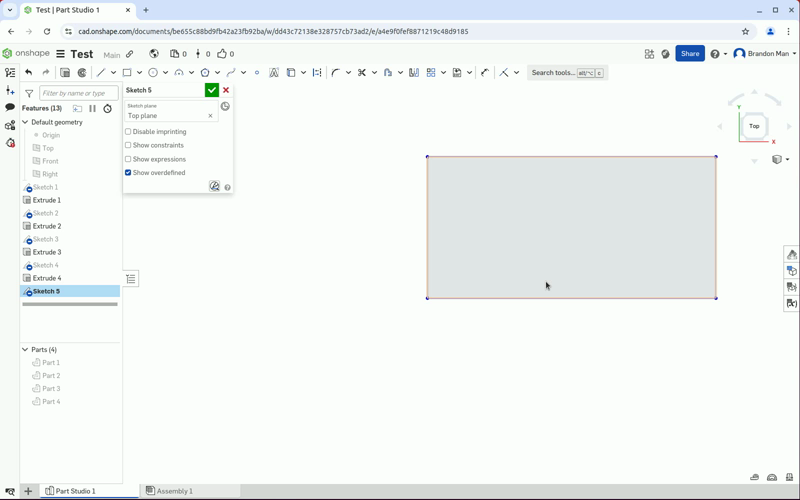
click(546, 281)
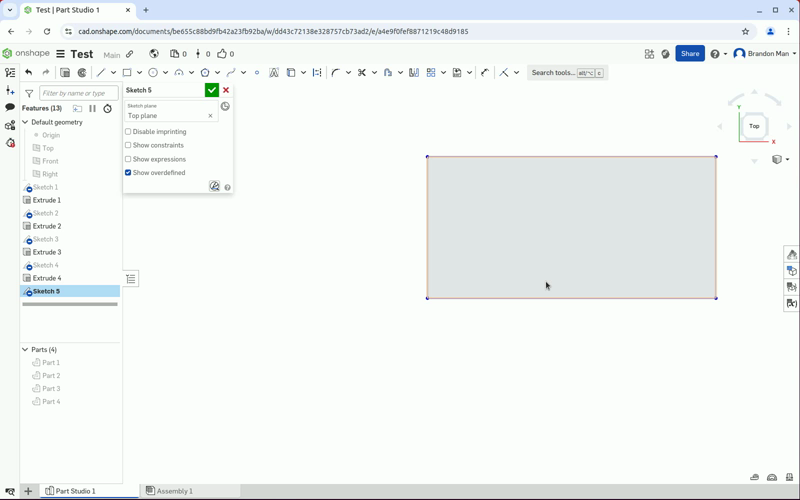
scroll(-6)
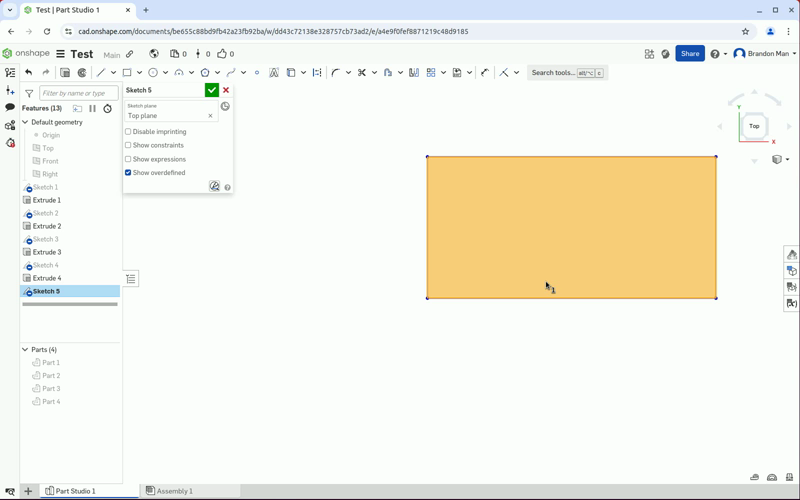
scroll(-6)
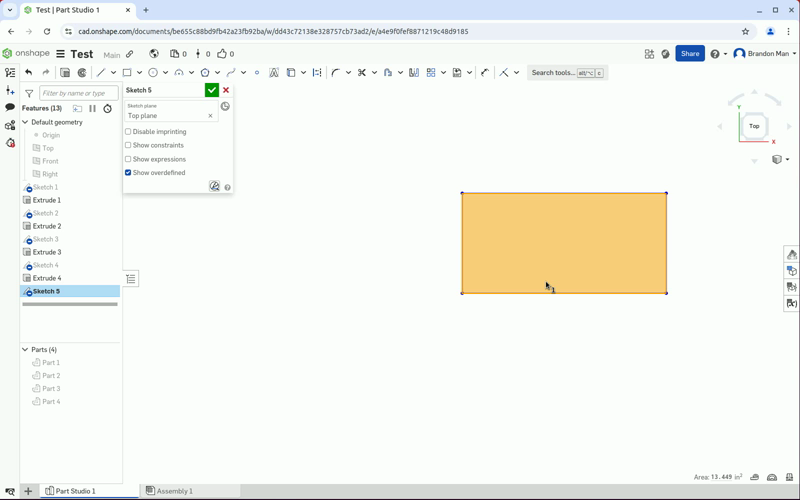
scroll(-6)
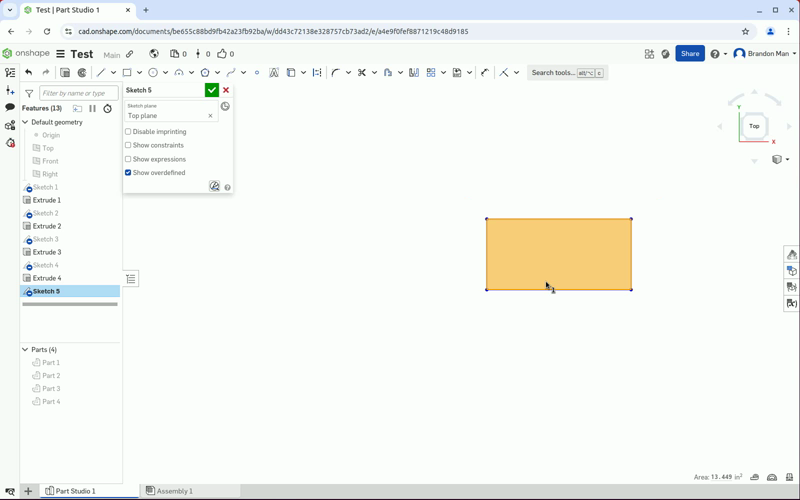
scroll(-6)
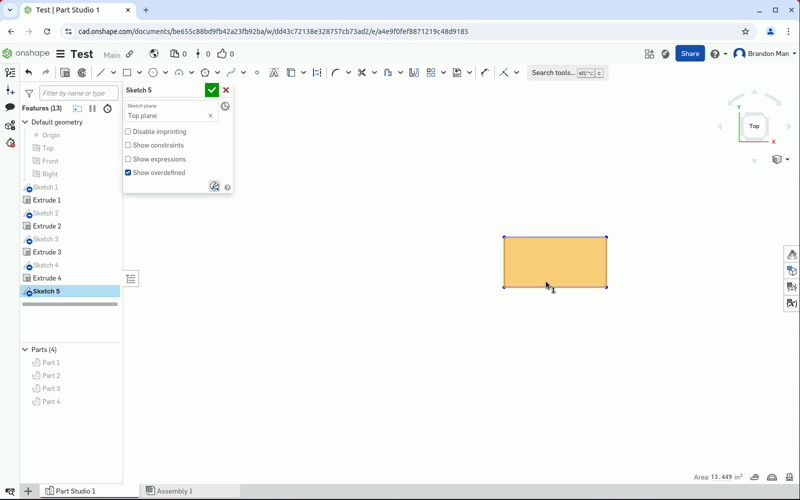
scroll(-6)
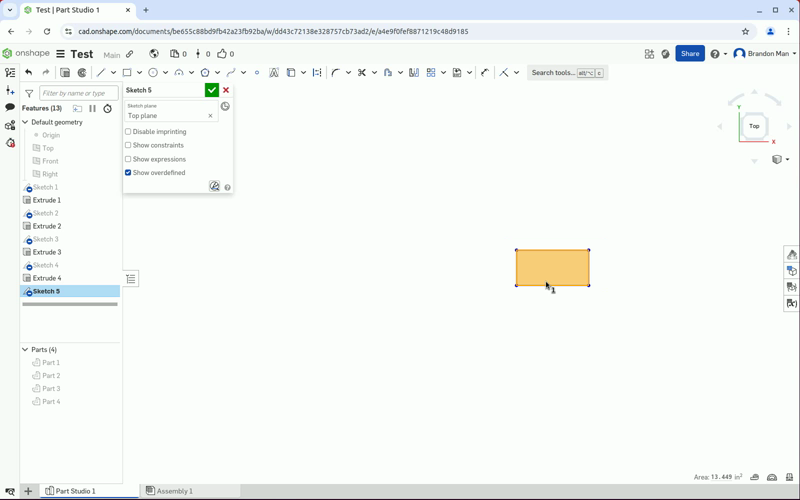
scroll(-6)
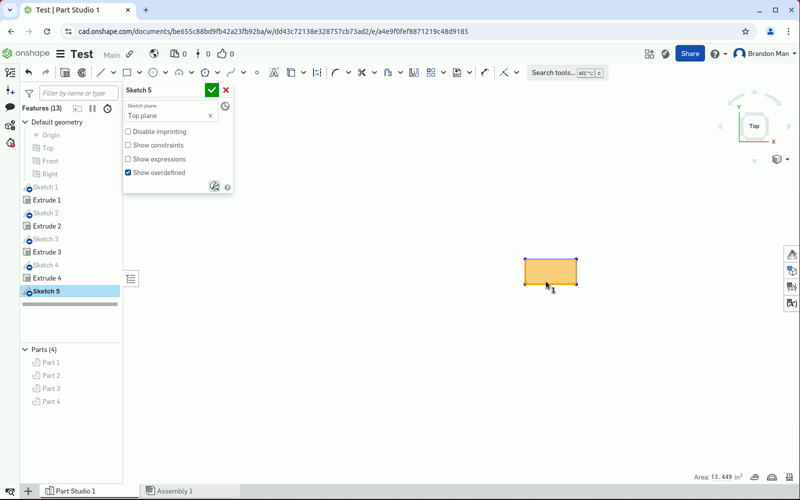
scroll(-6)
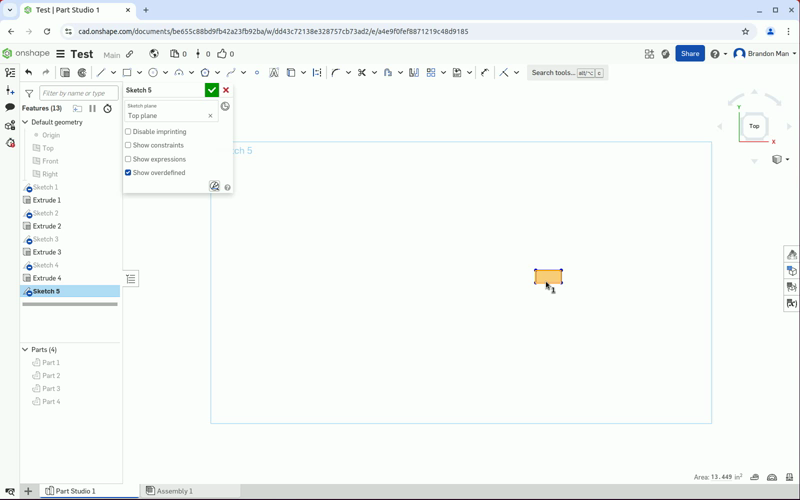
mouse_move(73, 352)
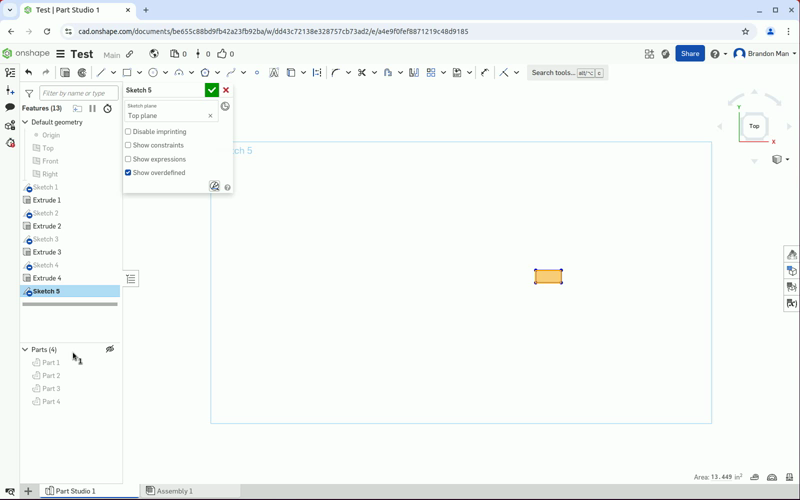
key(shift+y)
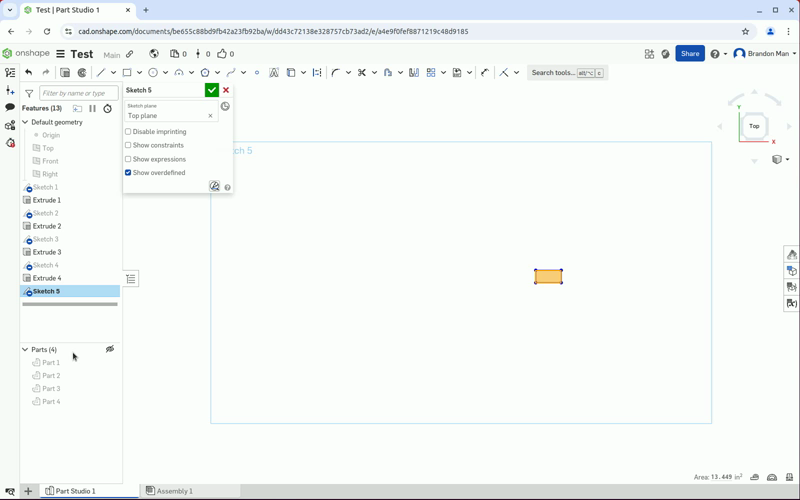
key(shift+e)
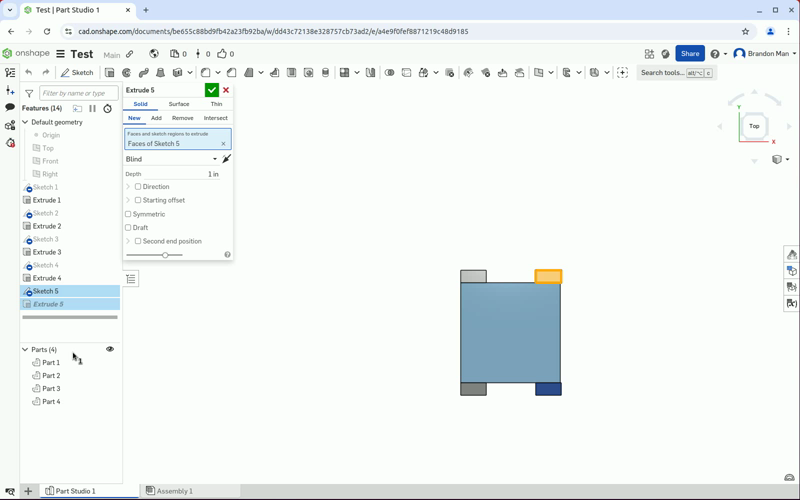
mouse_move(143, 106)
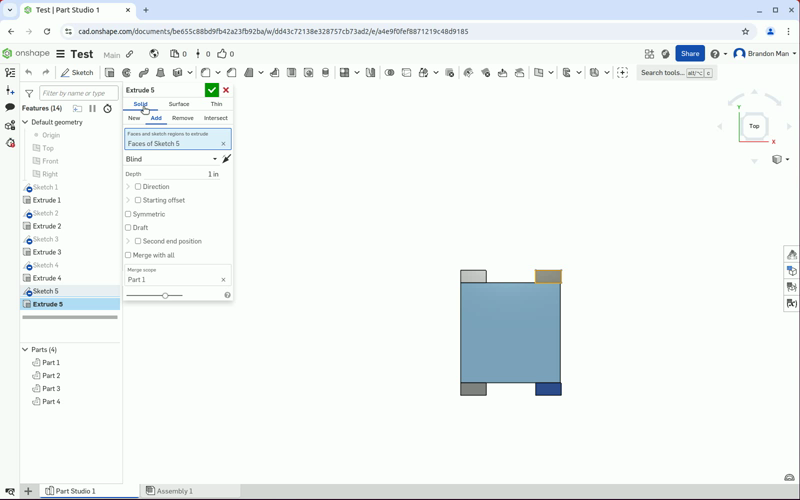
click(143, 106)
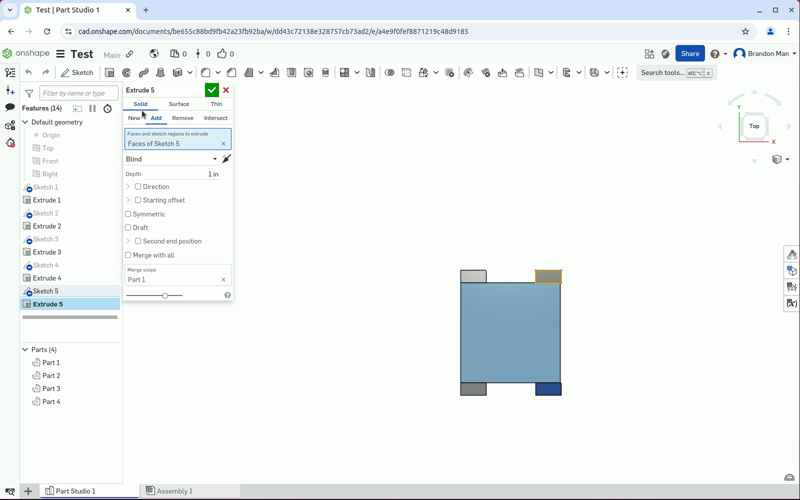
mouse_move(137, 120)
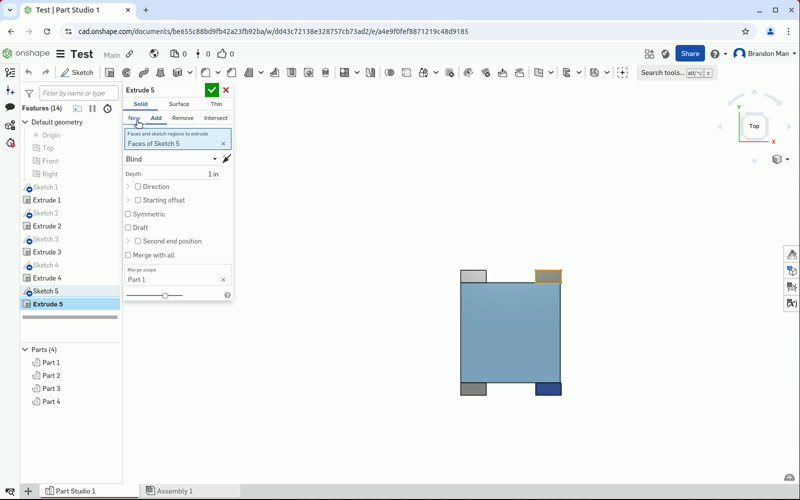
click(137, 120)
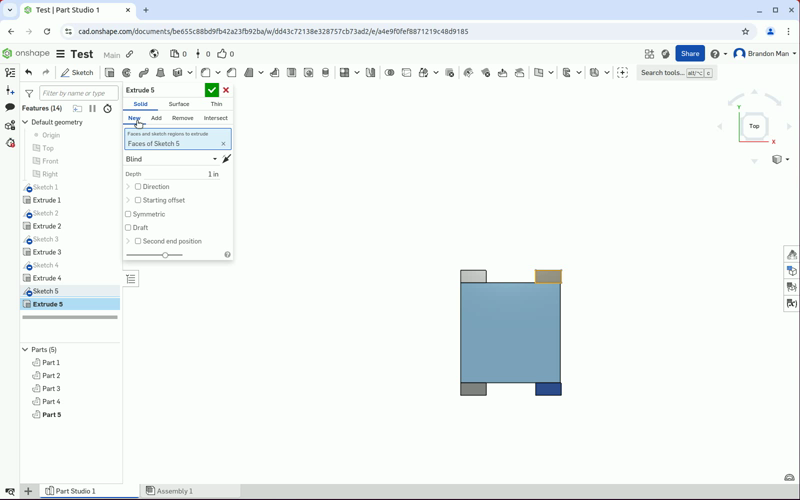
key(tab, 4)
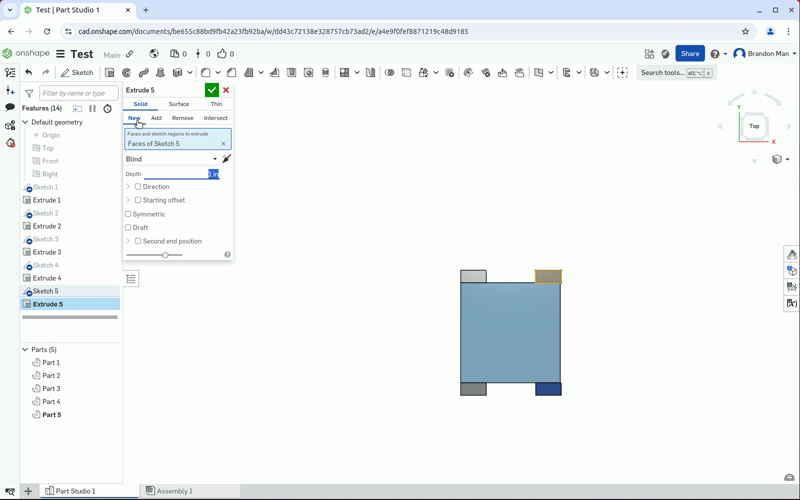
text(2.648)
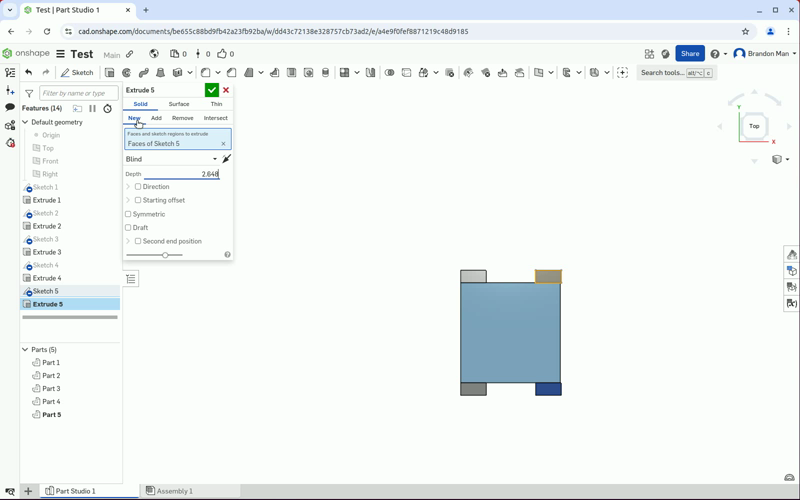
key(enter)
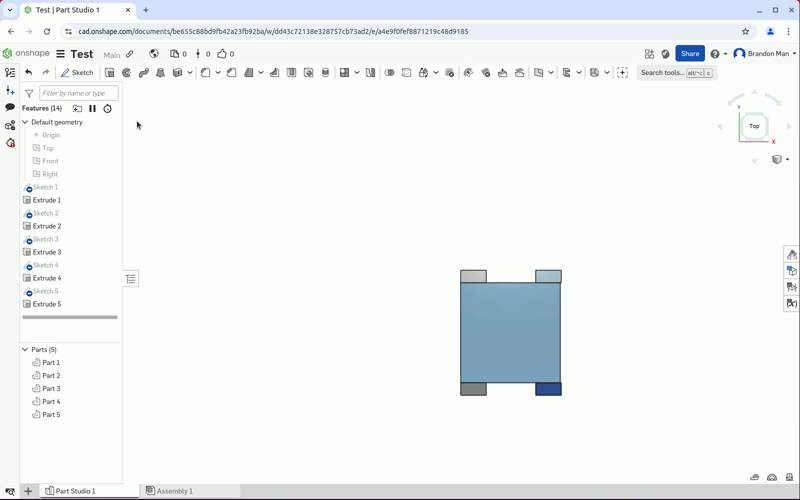
key(shift+h)
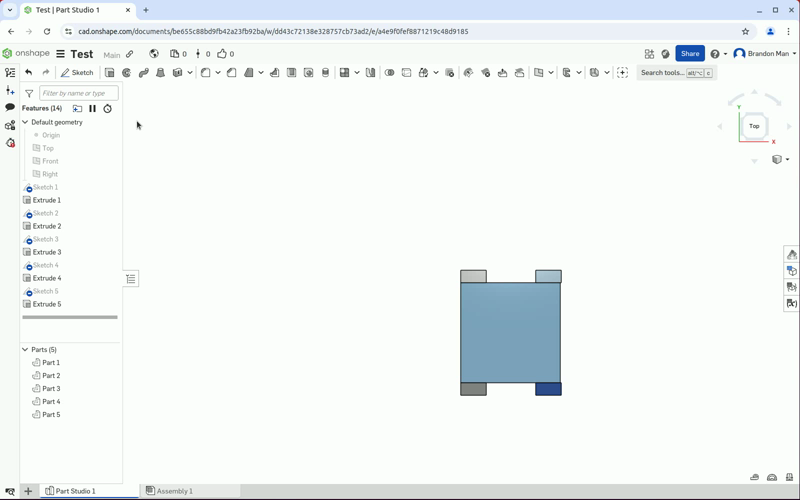
key(shift+h)
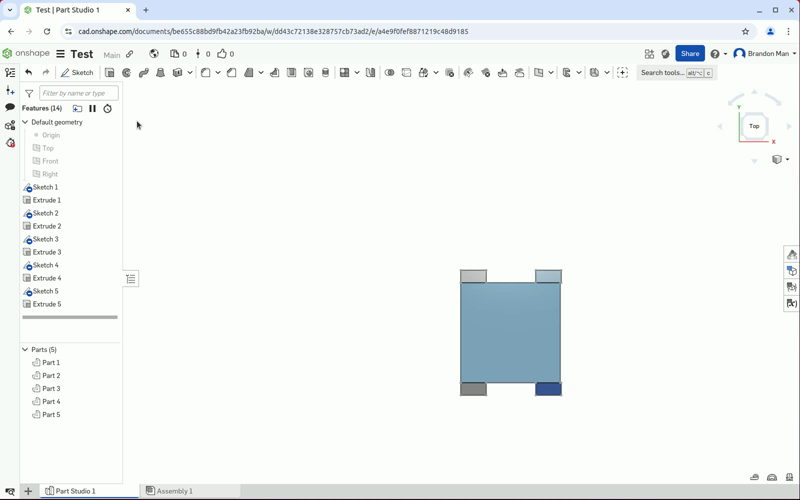
key(shift+7)
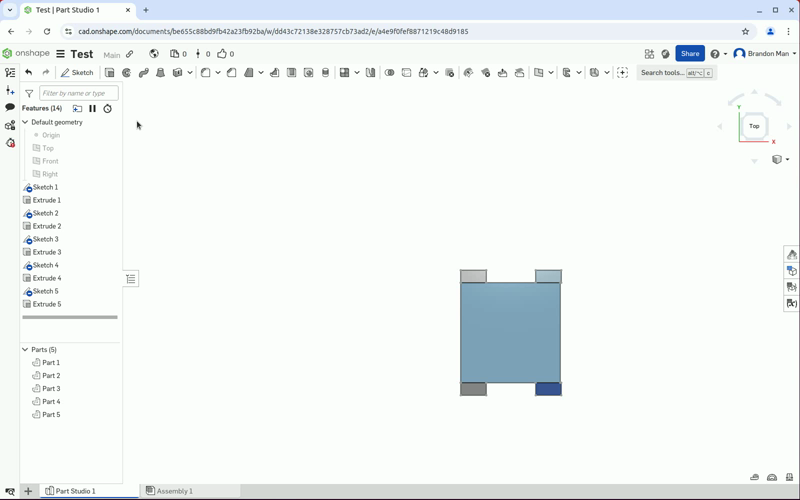
key(up, 3)
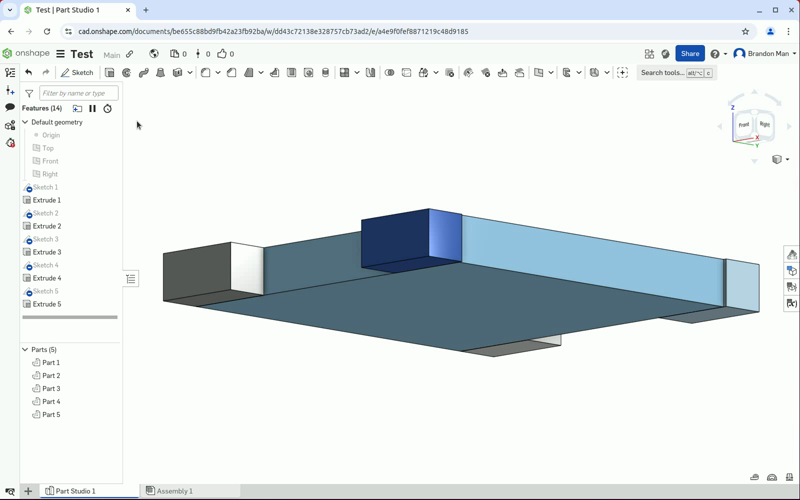
key(left, 3)
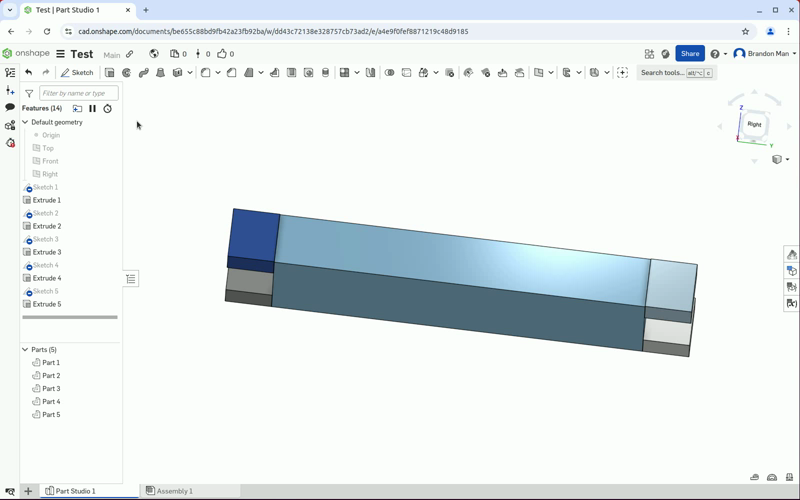
key(right, 3)
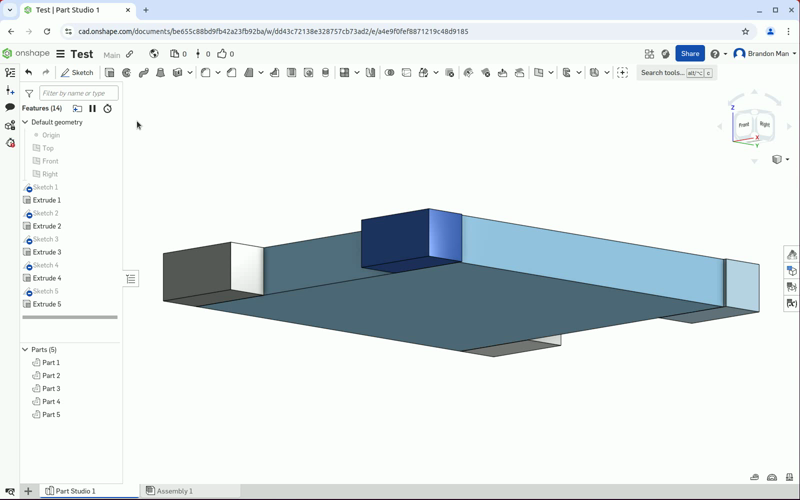
key(down, 3)
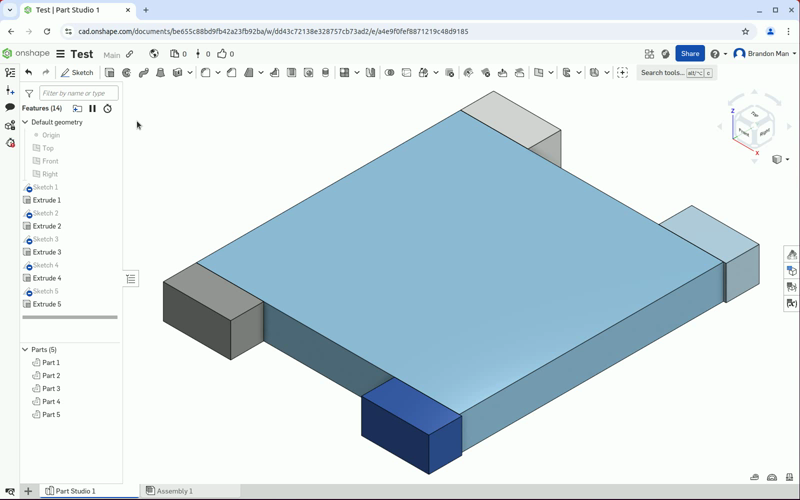
mouse_move(73, 189)
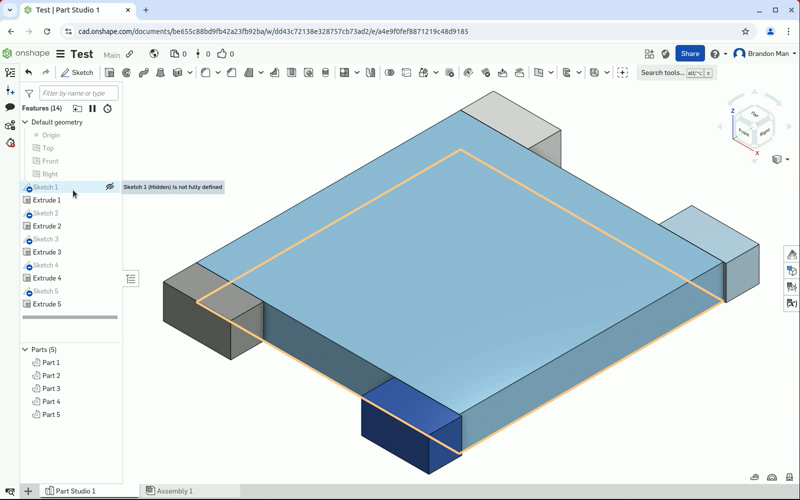
click(73, 189)